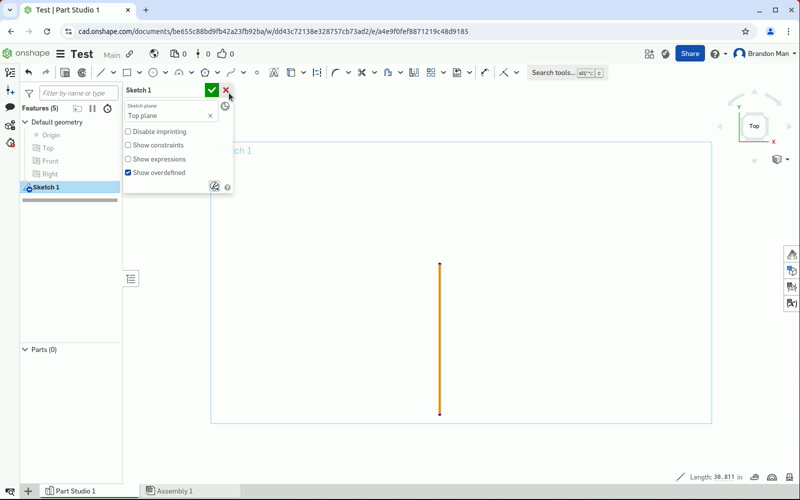
key(shift+h)
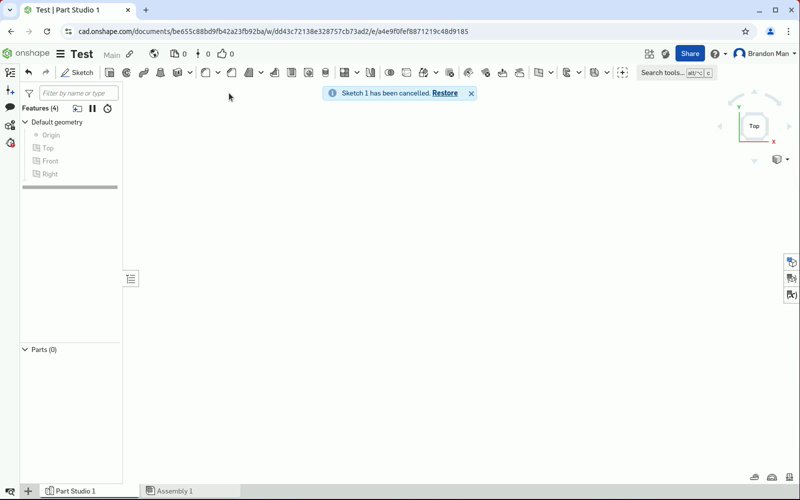
mouse_move(73, 352)
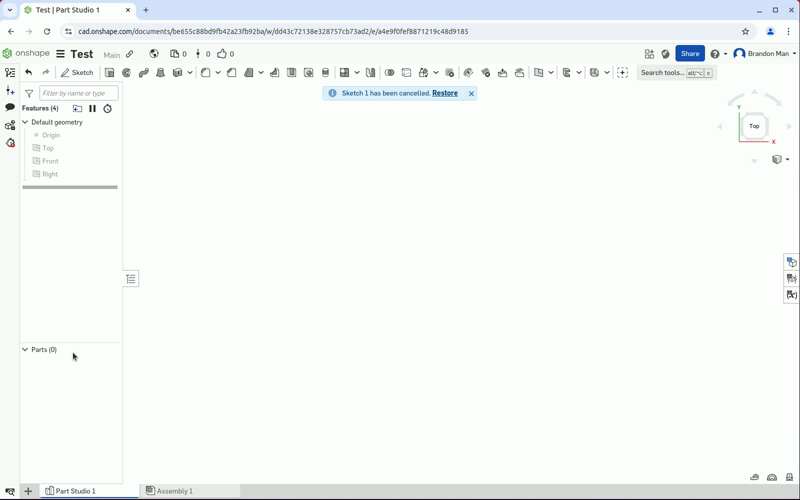
key(y)
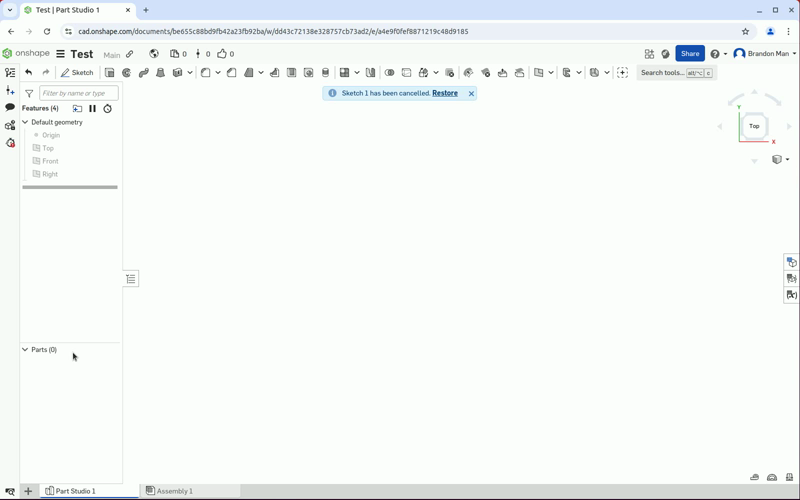
key(shift+p)
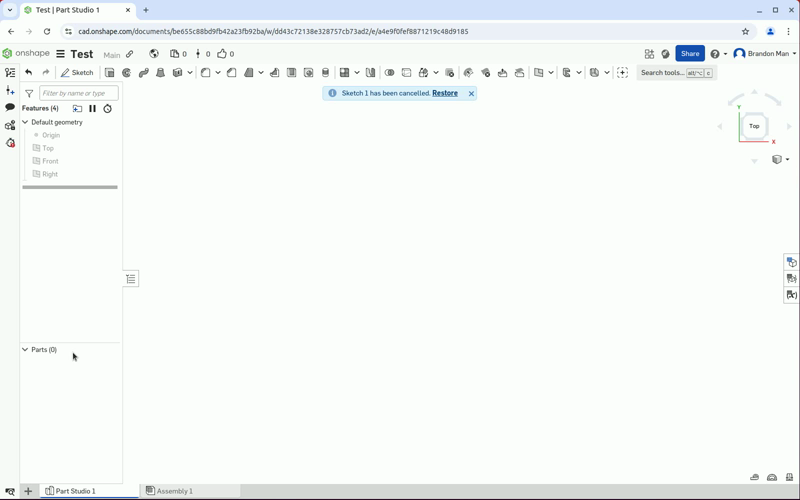
key(space)
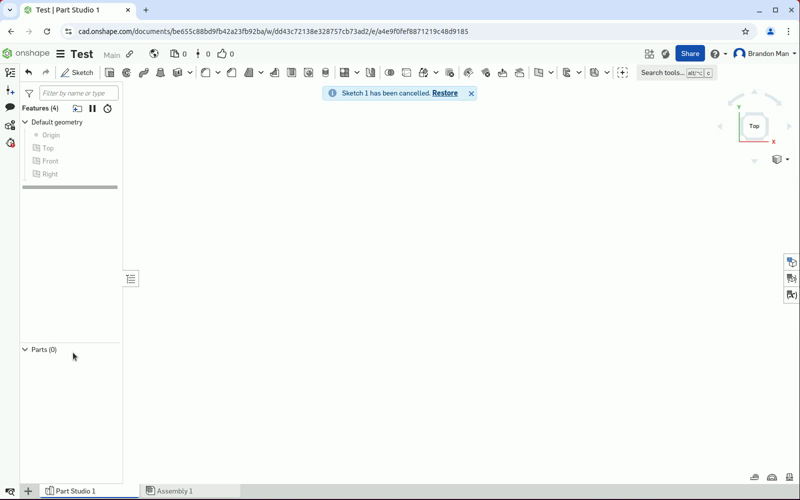
key_down(shift)
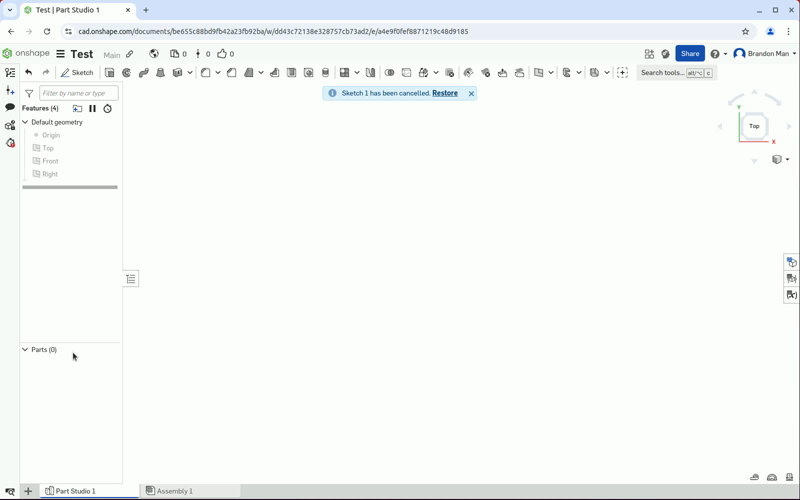
key(up)
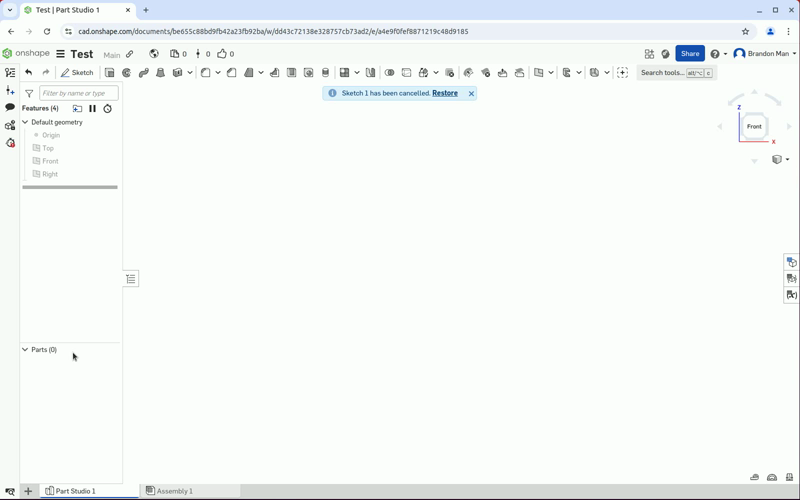
key_up(shift)
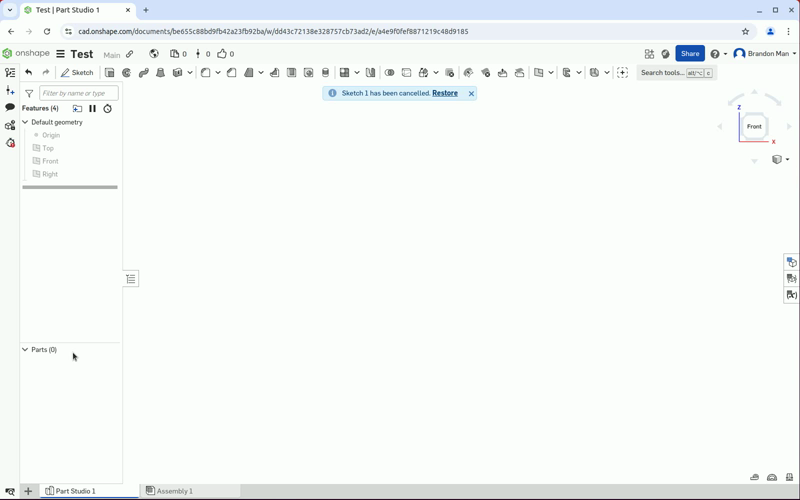
mouse_move(73, 352)
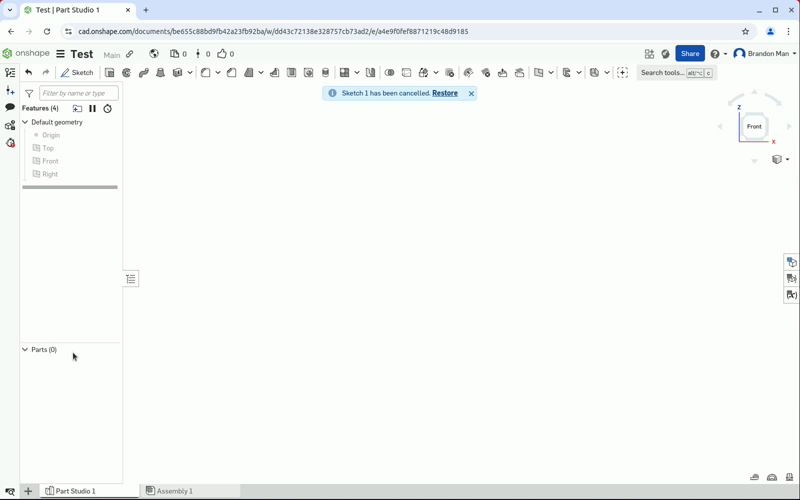
key(shift+y)
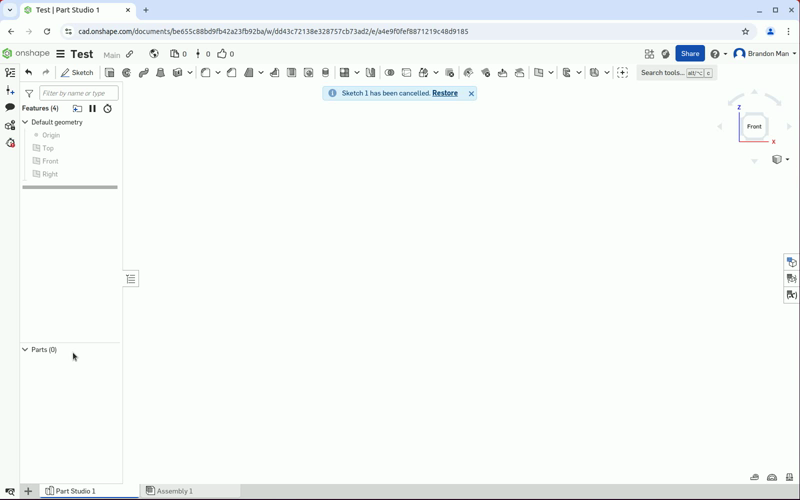
key(shift+s)
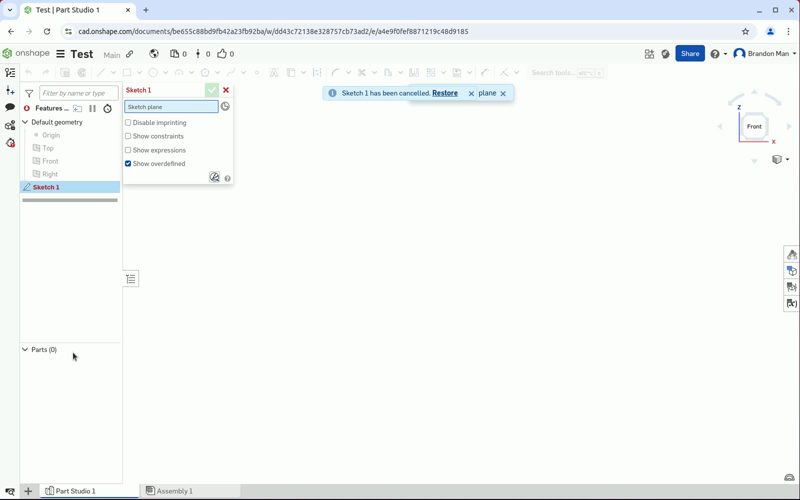
mouse_move(73, 163)
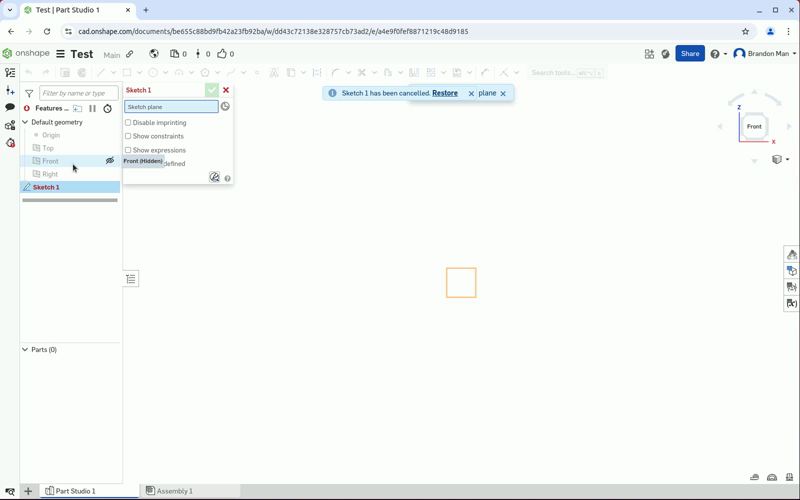
click(73, 163)
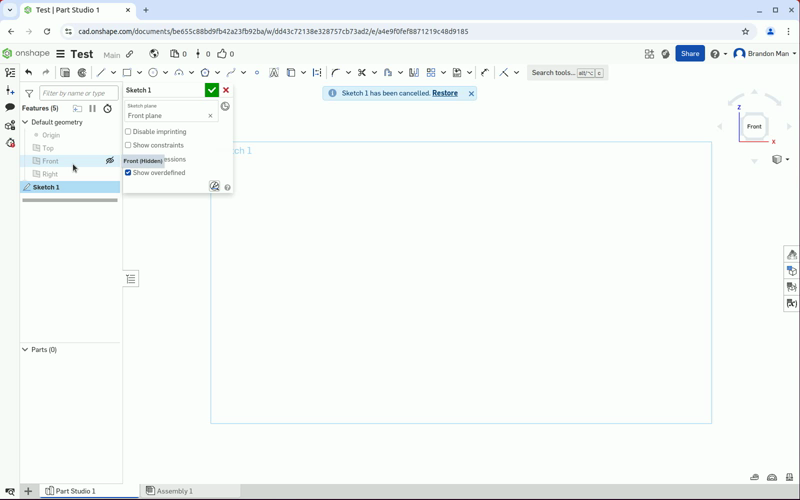
mouse_move(73, 352)
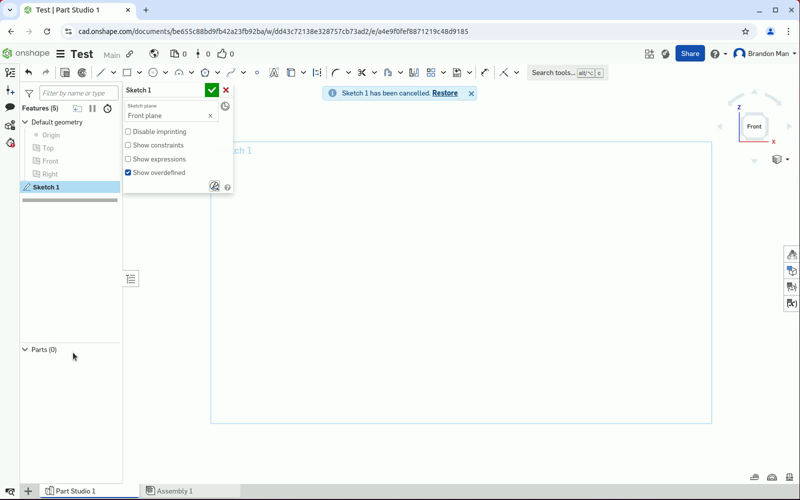
key(y)
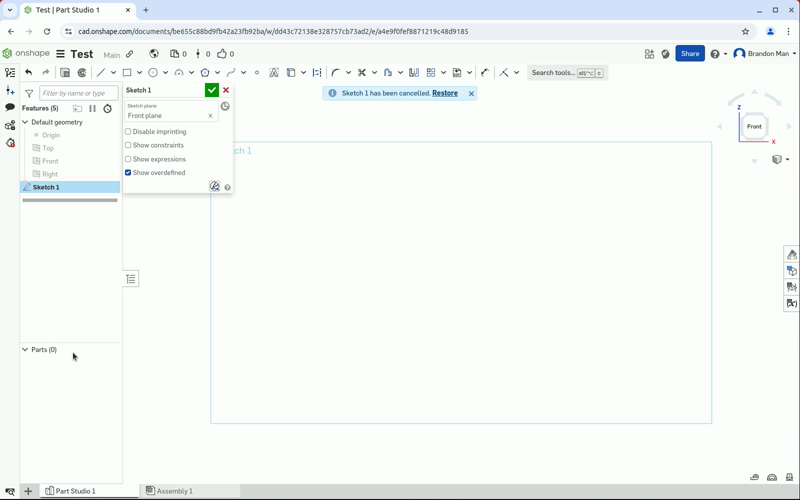
key(l)
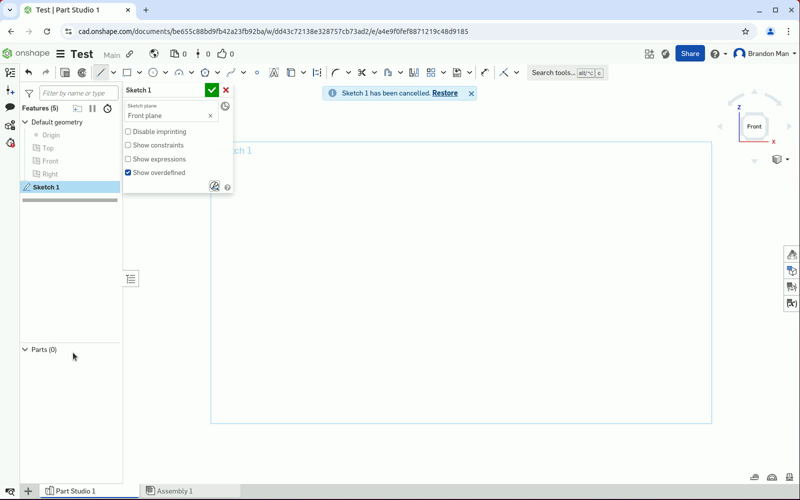
key_down(shift)
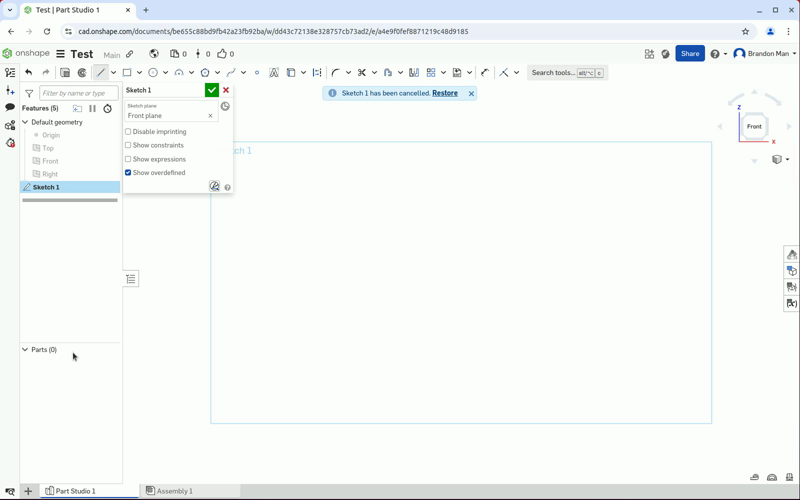
mouse_move(348, 308)
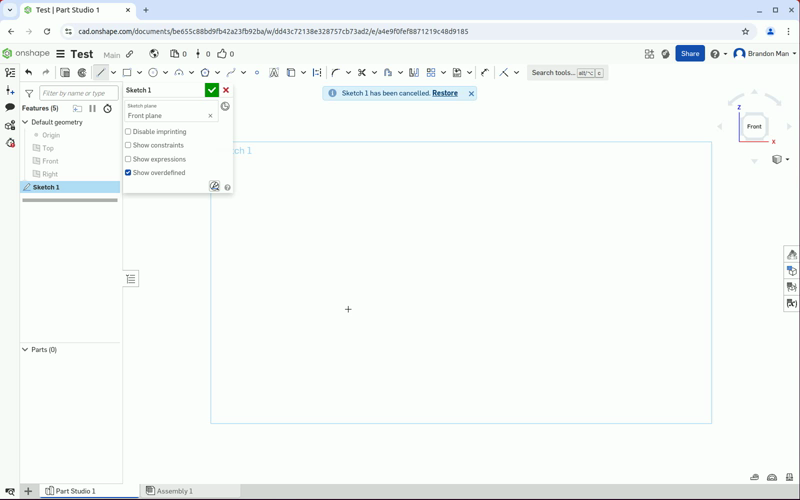
click(348, 308)
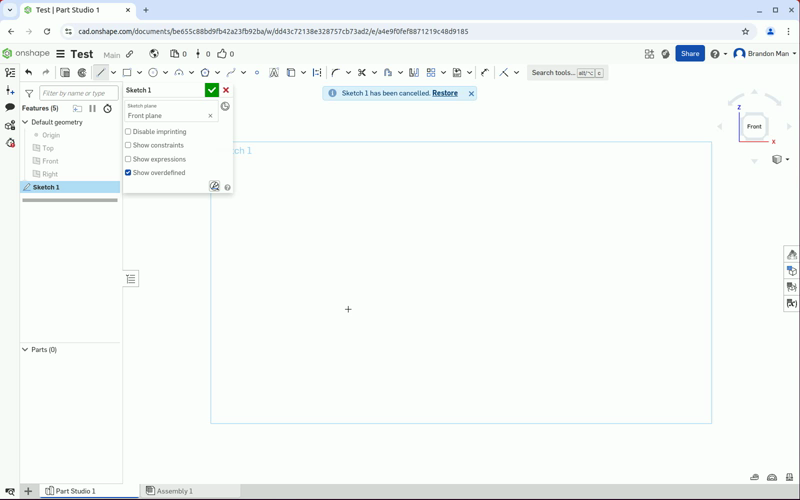
key_up(shift)
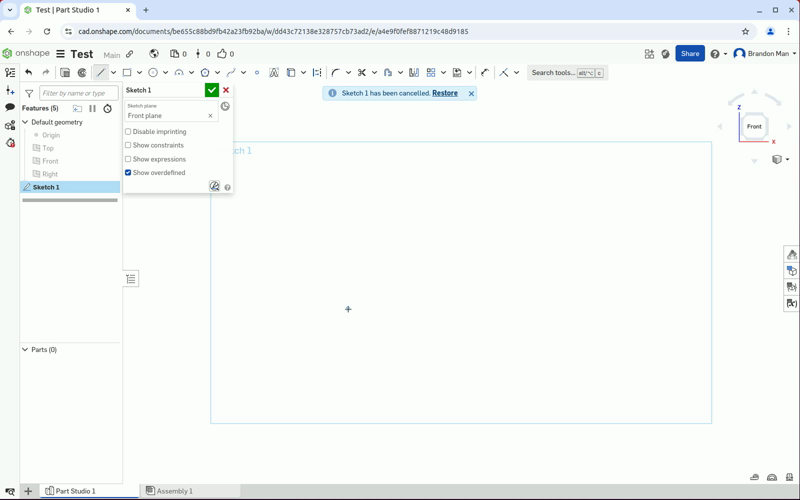
key_down(shift)
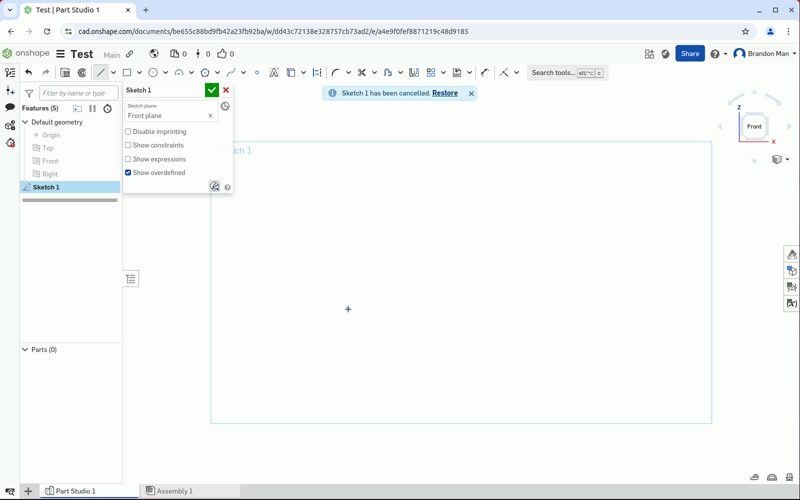
mouse_move(378, 308)
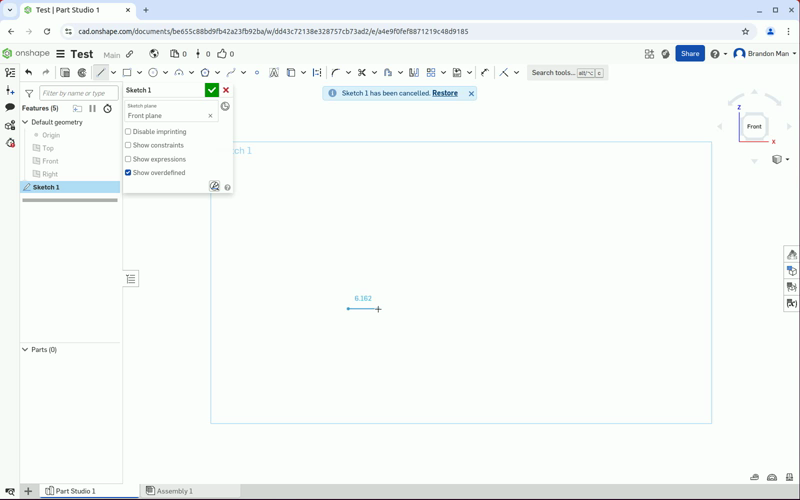
mouse_move(353, 308)
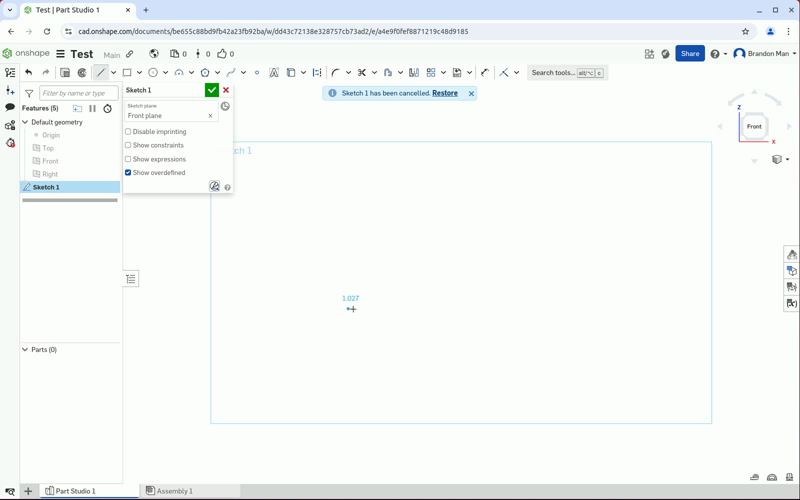
scroll(6)
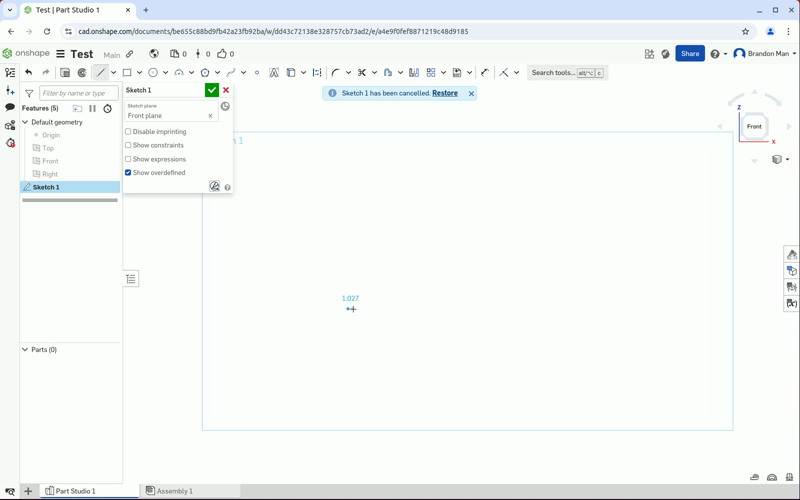
scroll(6)
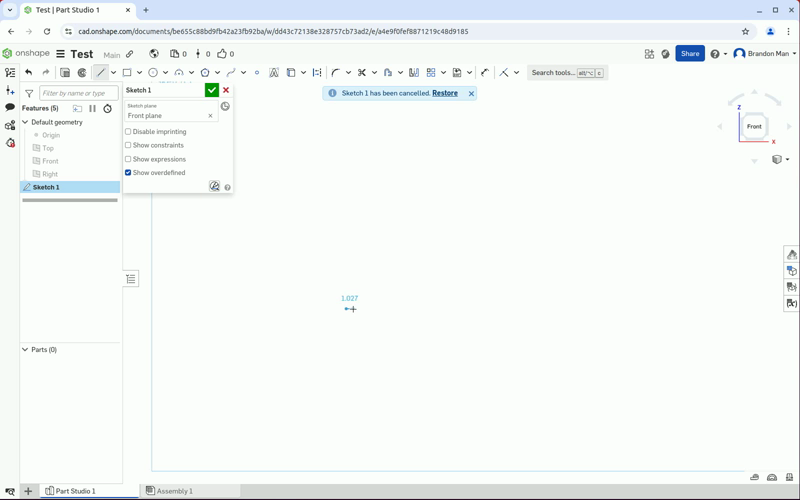
scroll(6)
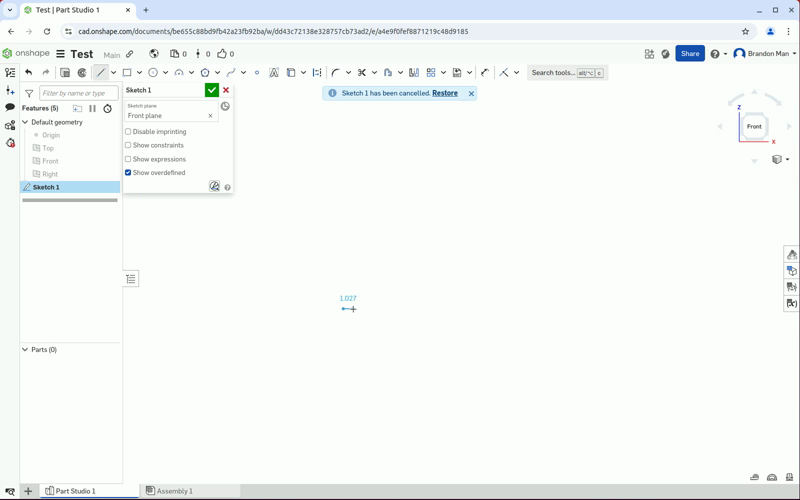
scroll(6)
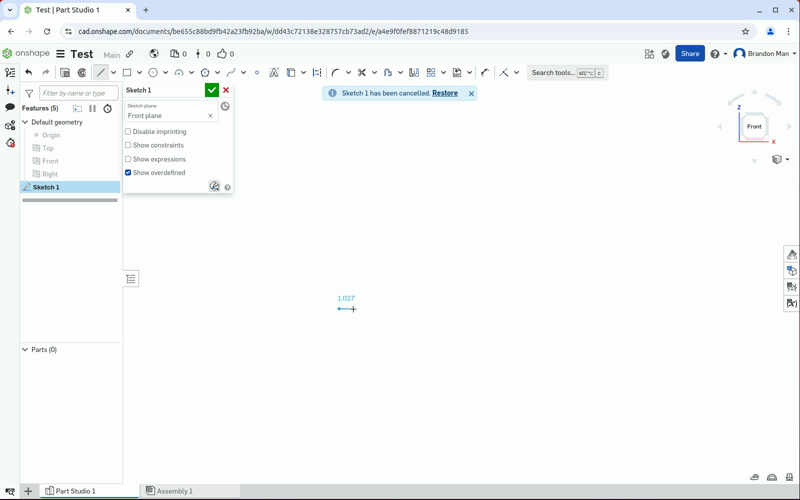
scroll(6)
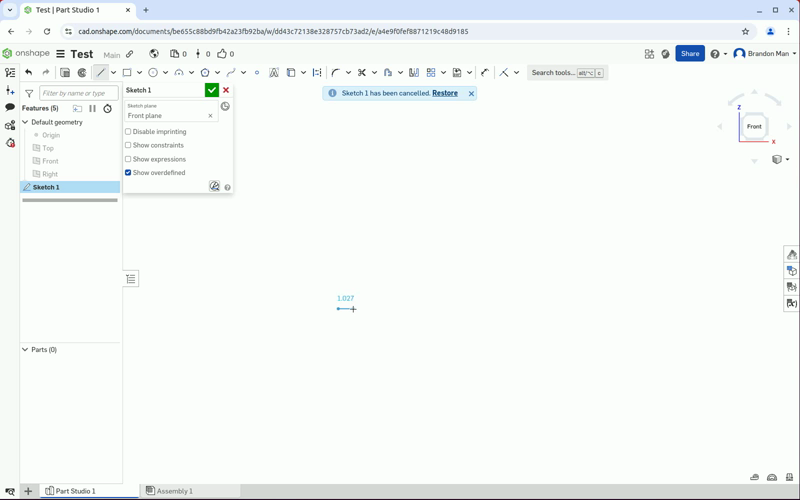
scroll(6)
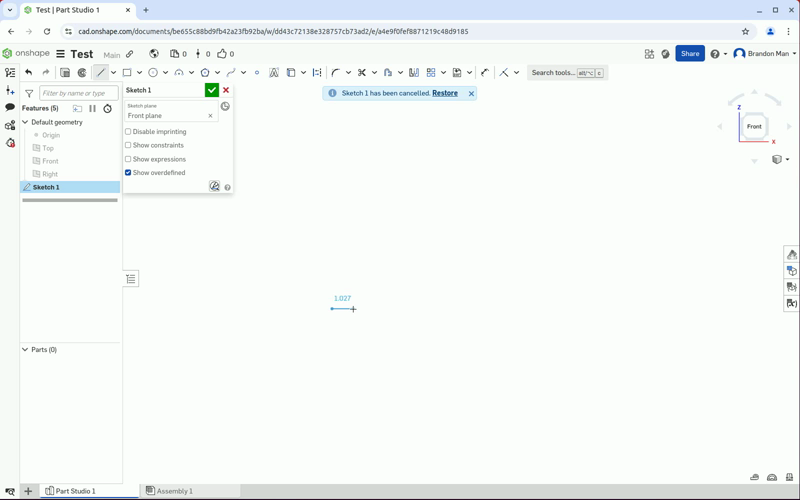
scroll(6)
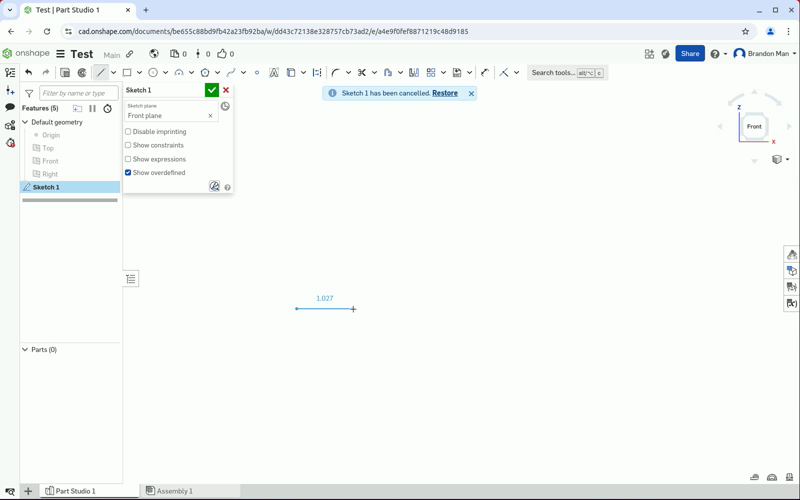
click(353, 308)
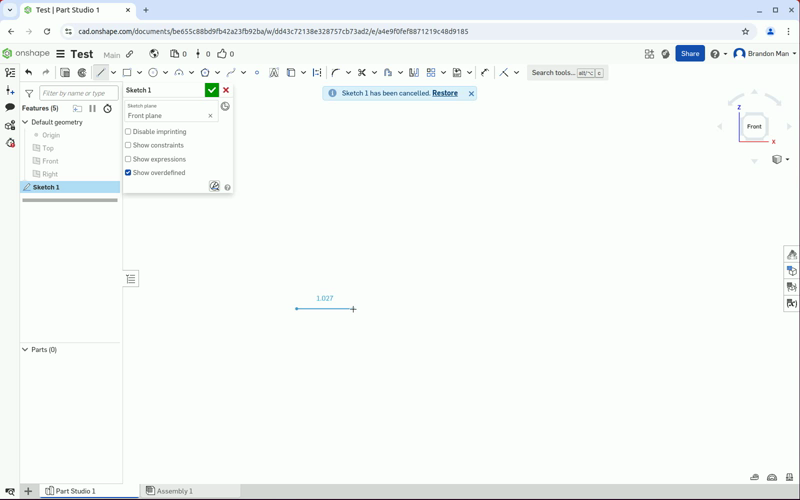
scroll(-6)
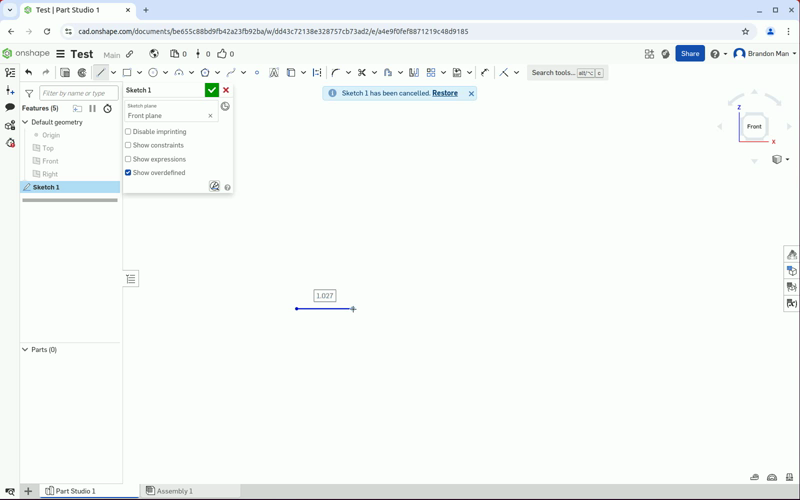
scroll(-6)
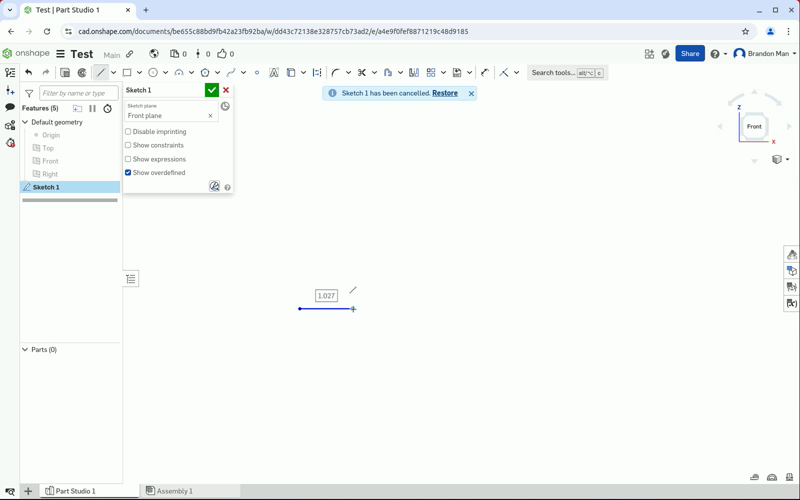
scroll(-6)
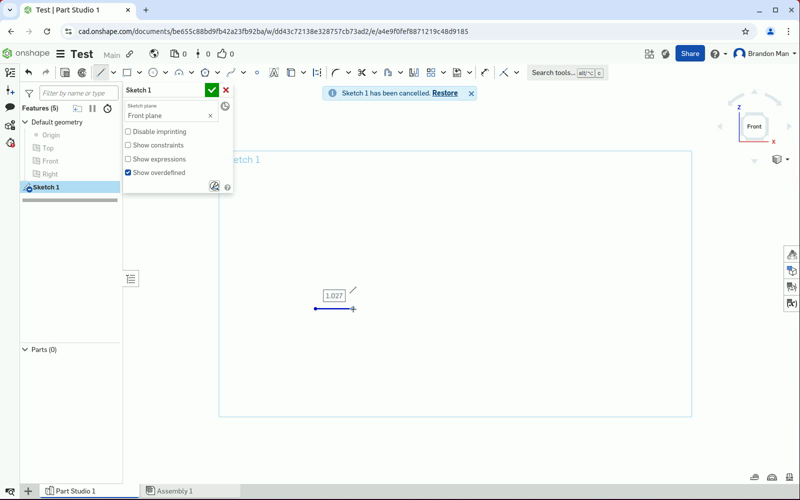
scroll(-6)
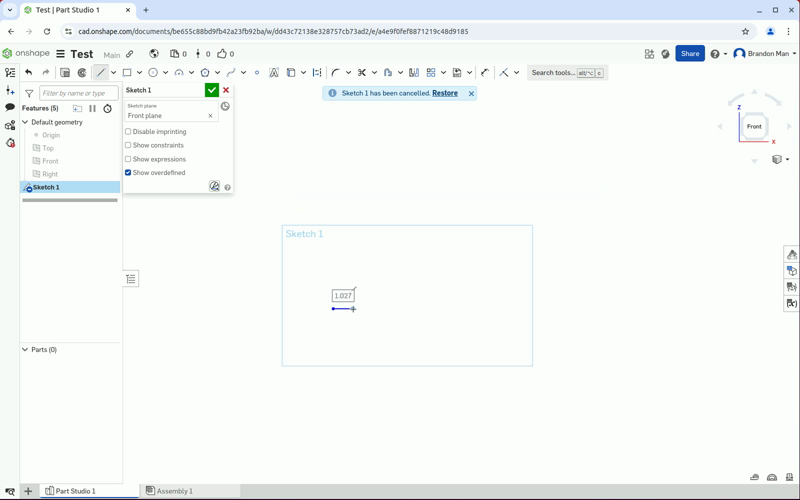
scroll(-6)
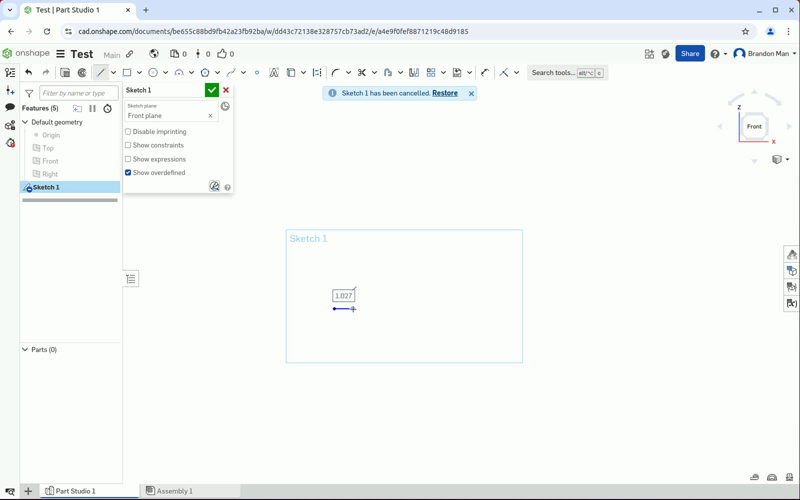
scroll(-6)
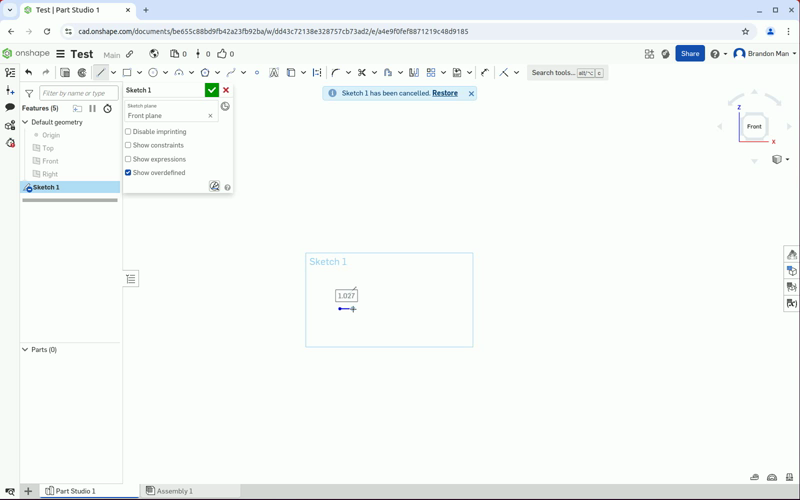
scroll(-6)
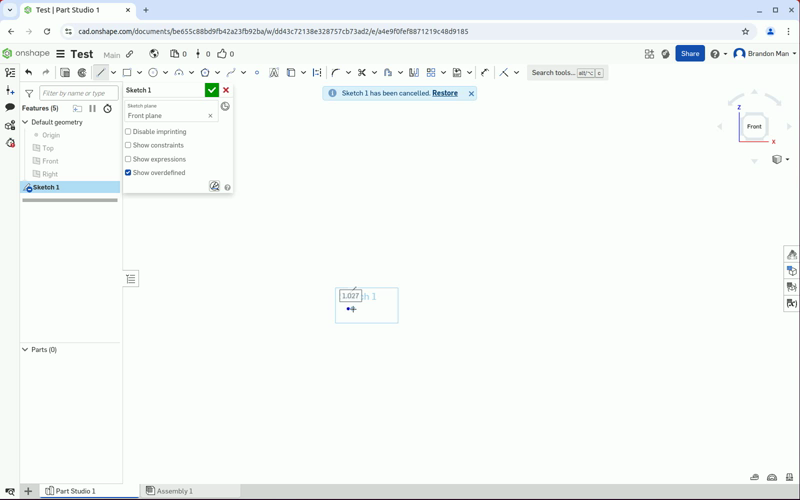
key_up(shift)
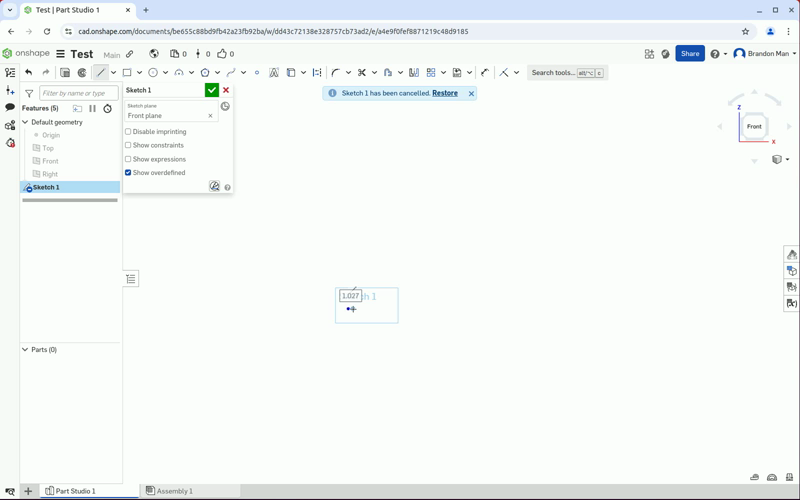
key_down(shift)
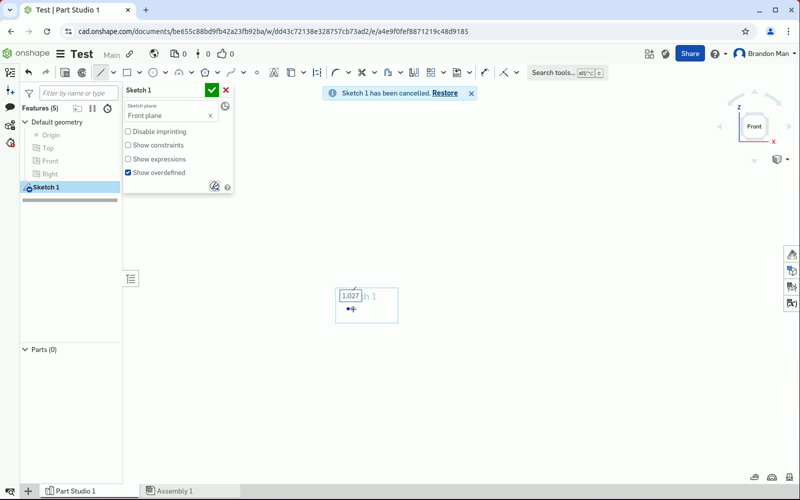
mouse_move(383, 308)
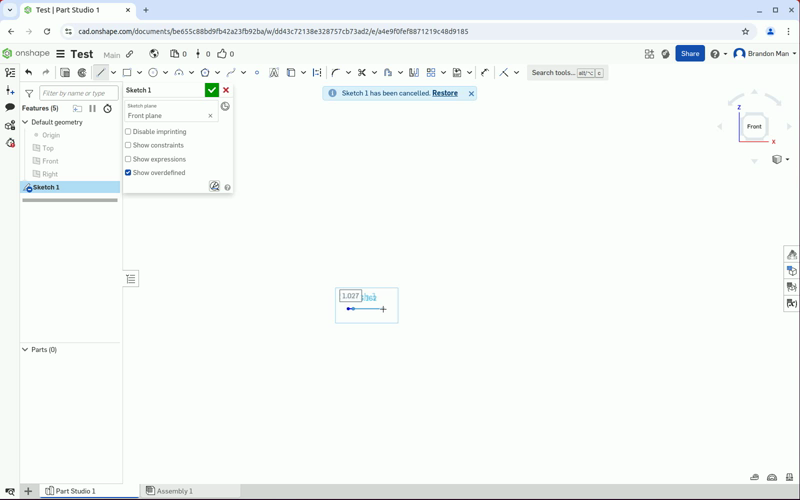
mouse_move(363, 289)
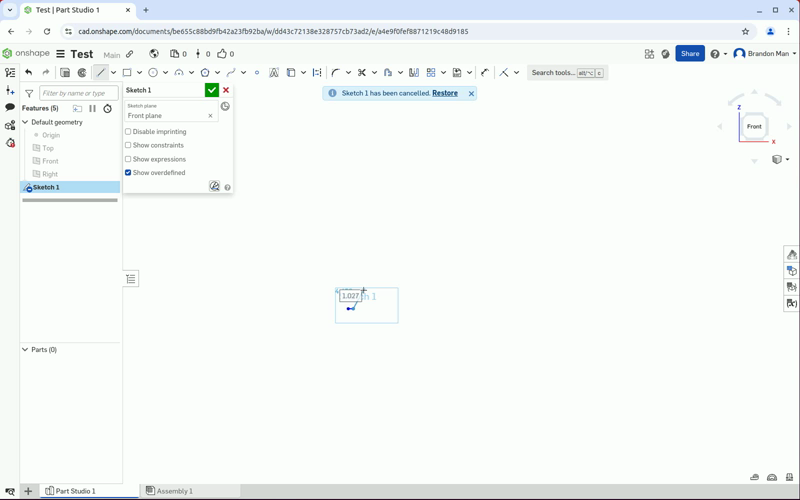
click(363, 289)
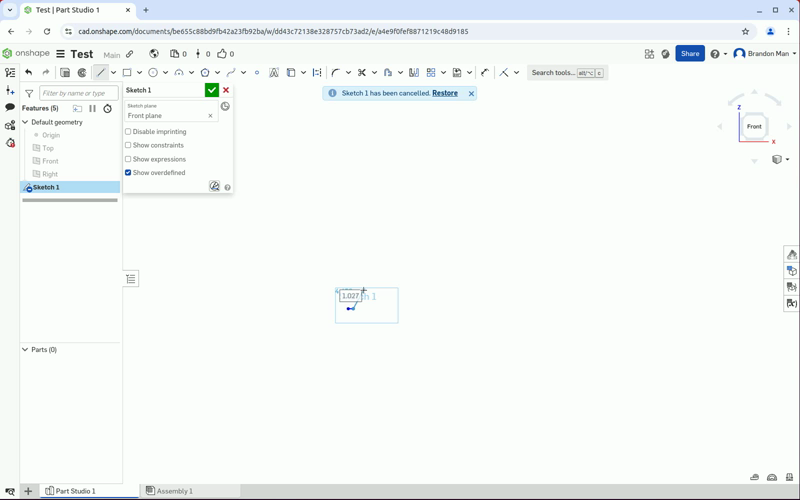
key_up(shift)
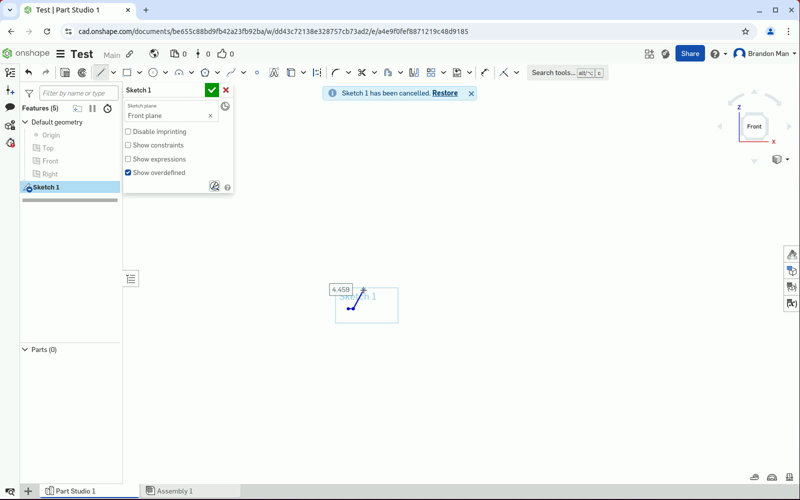
key_down(shift)
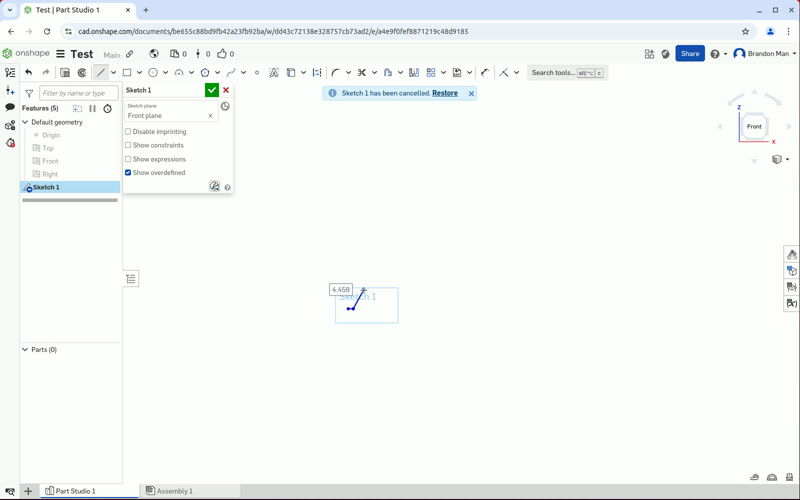
mouse_move(460, 289)
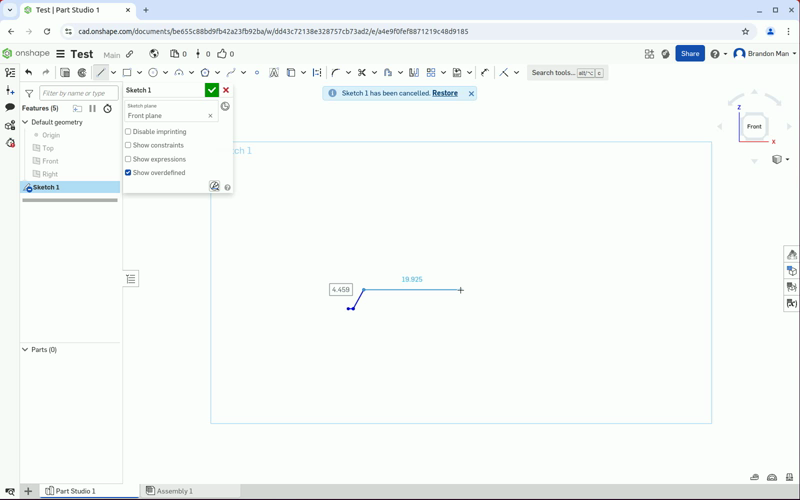
click(460, 289)
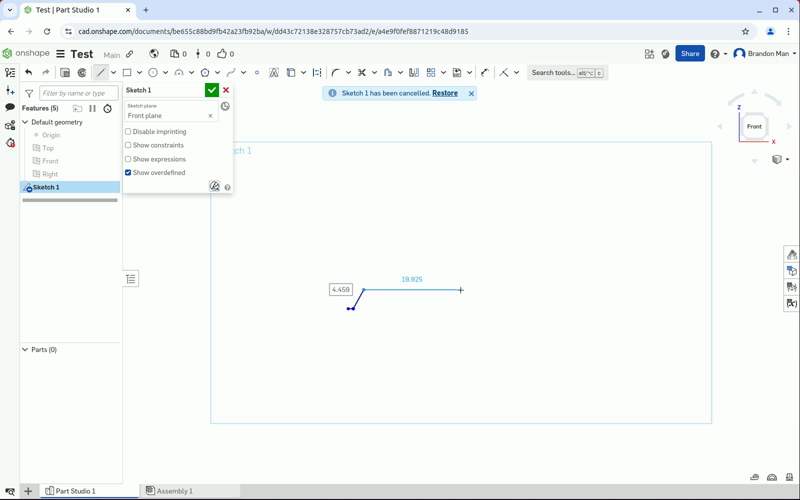
key_up(shift)
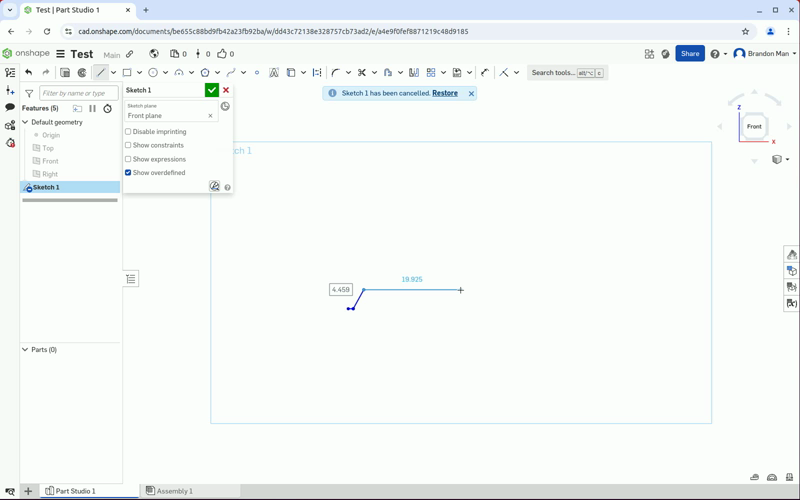
key_down(shift)
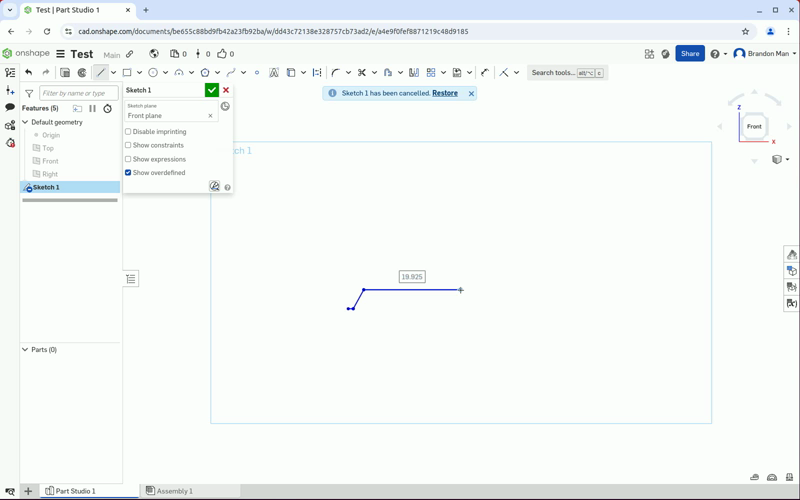
mouse_move(490, 289)
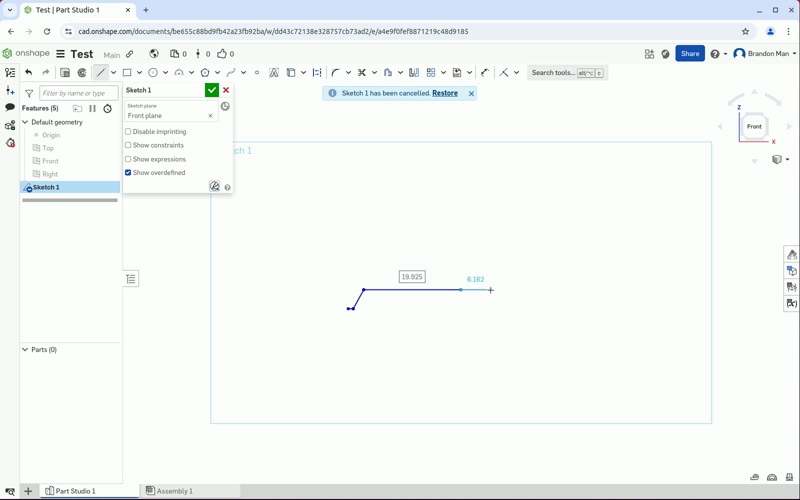
mouse_move(460, 282)
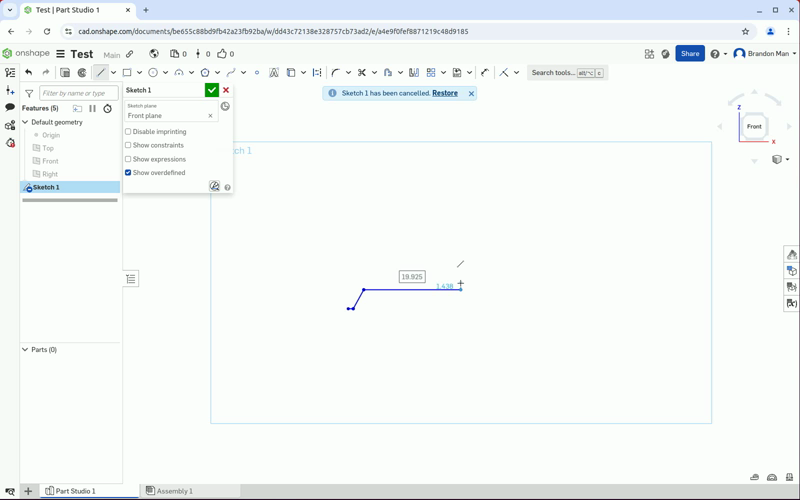
scroll(6)
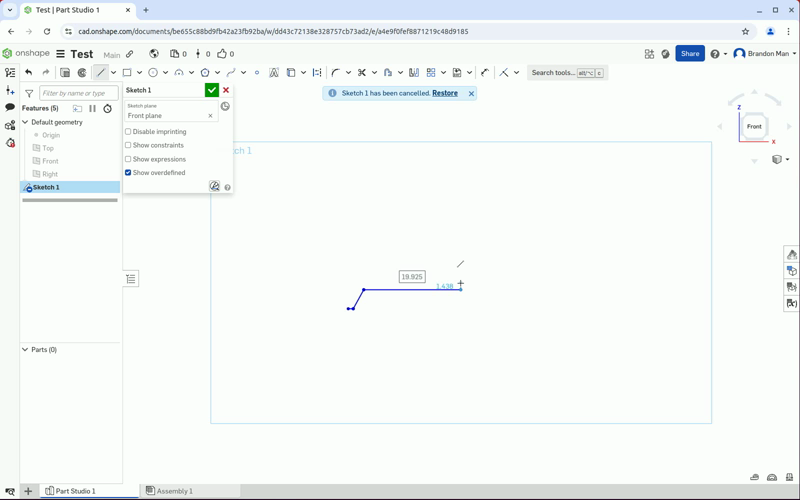
scroll(6)
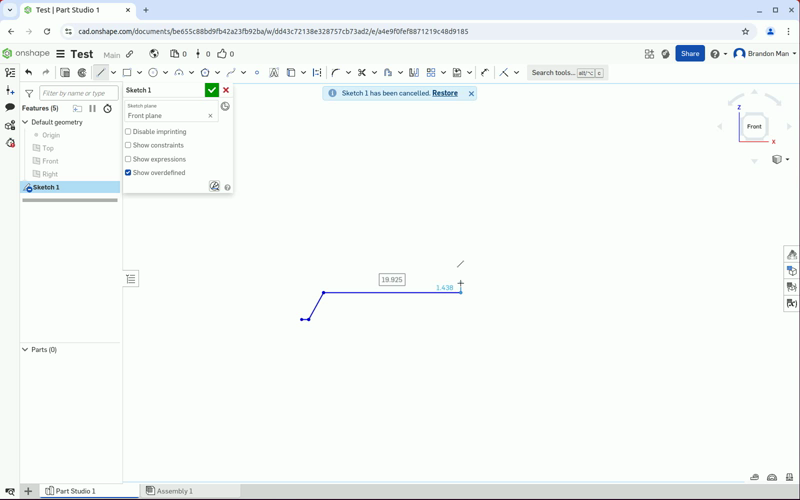
scroll(6)
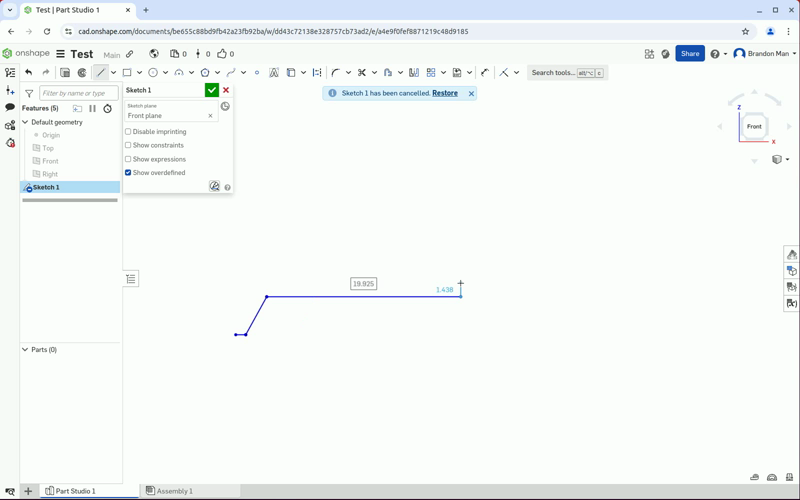
scroll(6)
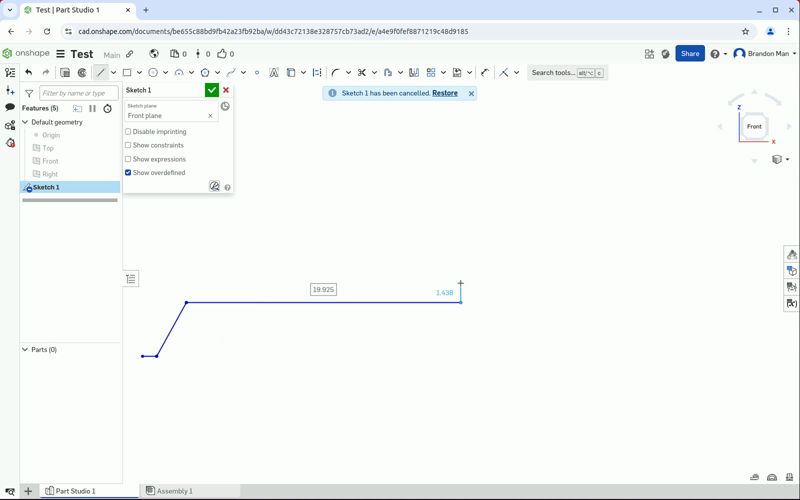
scroll(6)
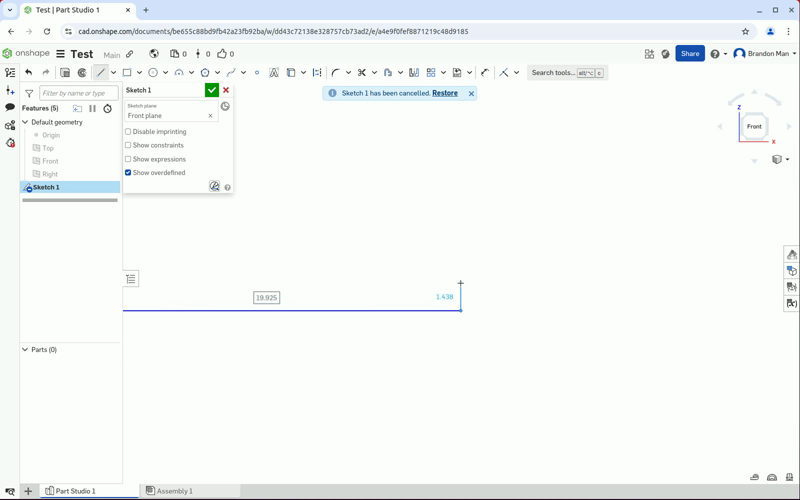
scroll(6)
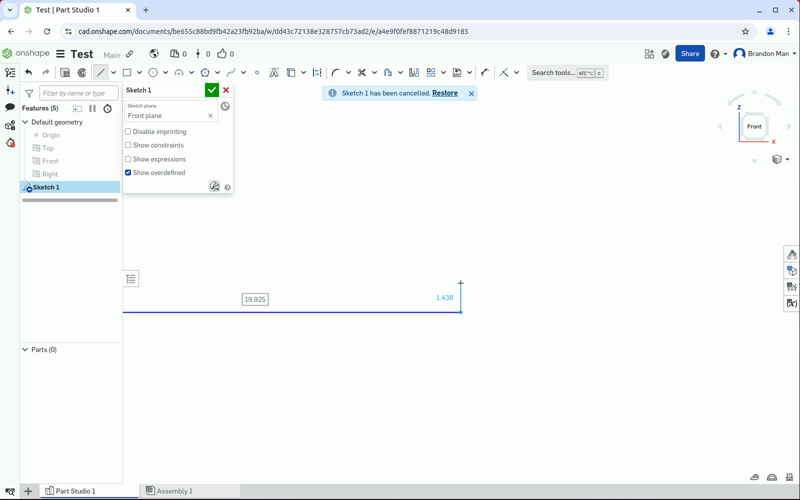
scroll(6)
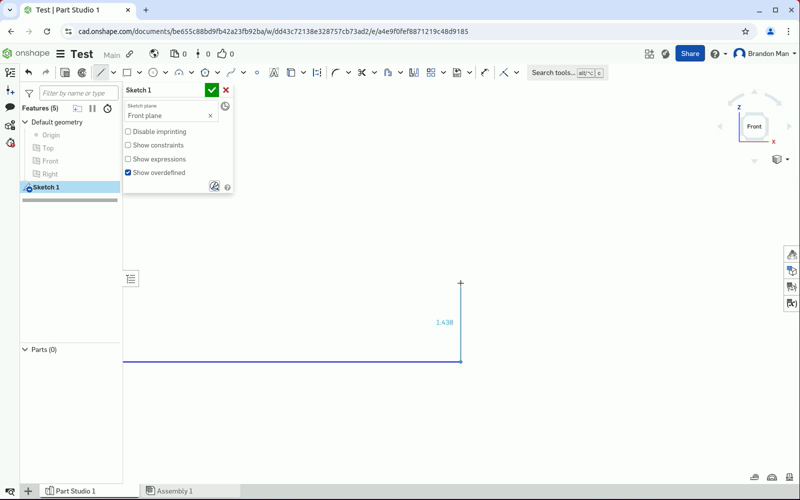
click(460, 282)
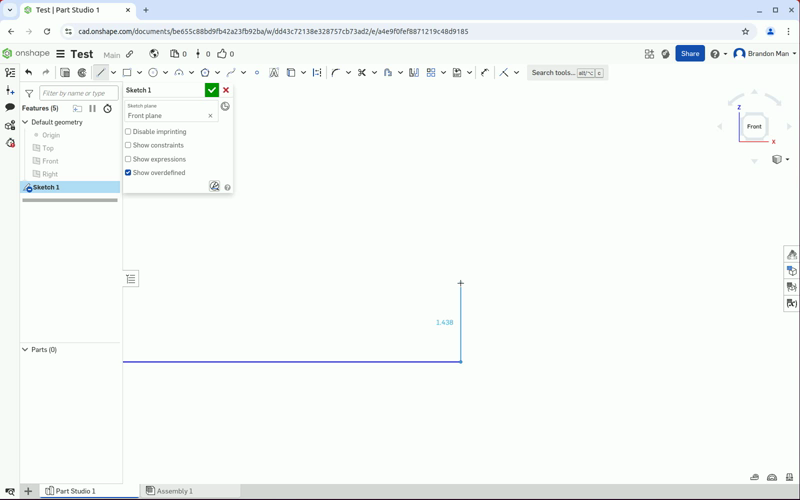
scroll(-6)
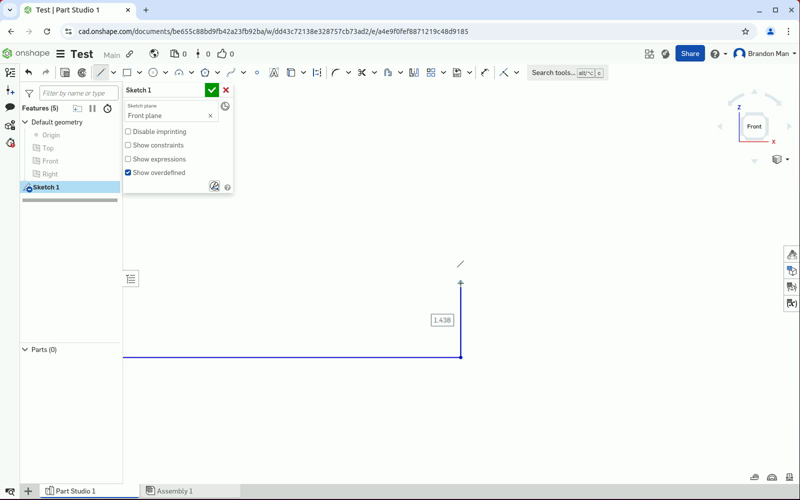
scroll(-6)
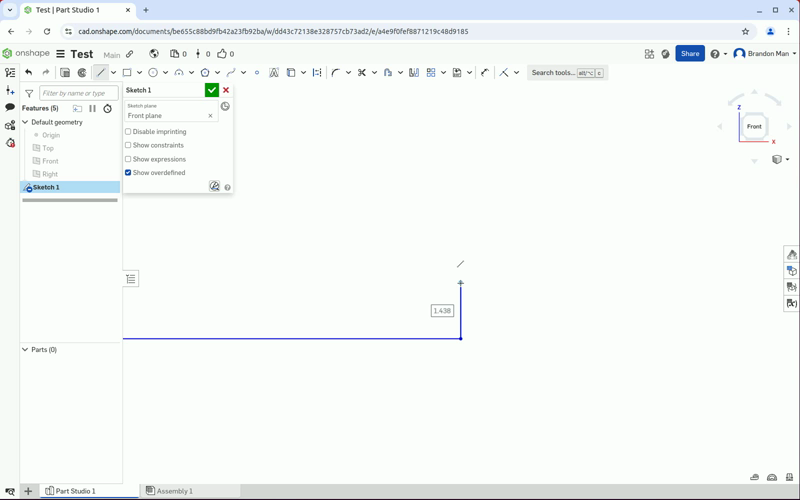
scroll(-6)
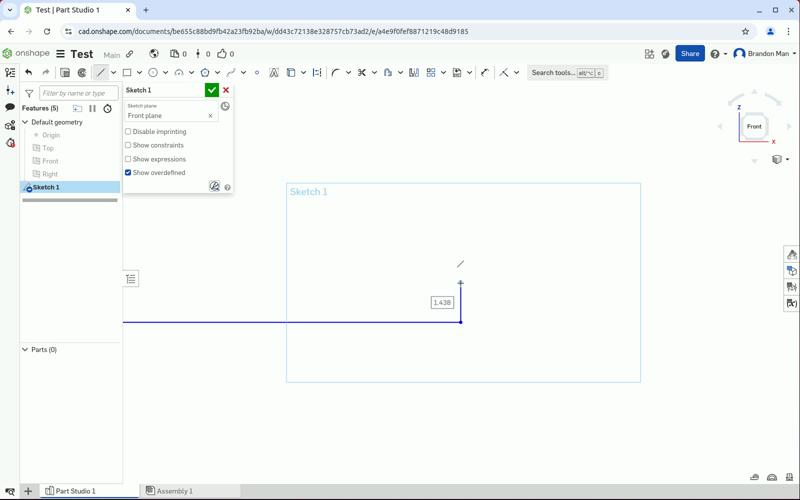
scroll(-6)
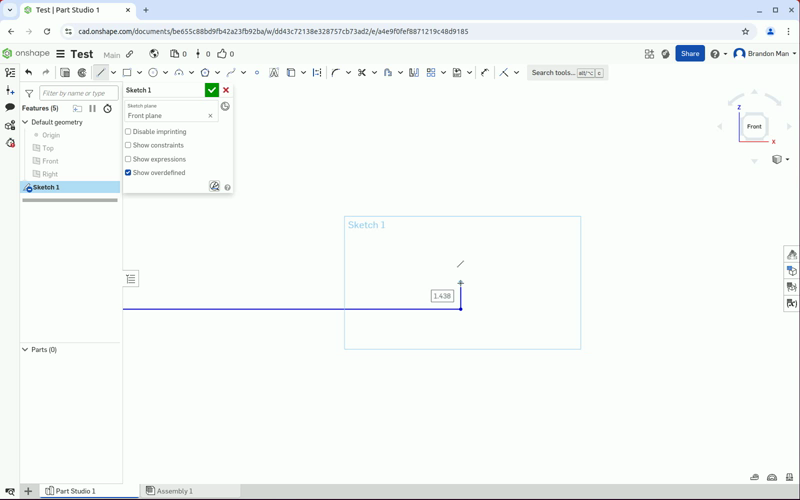
scroll(-6)
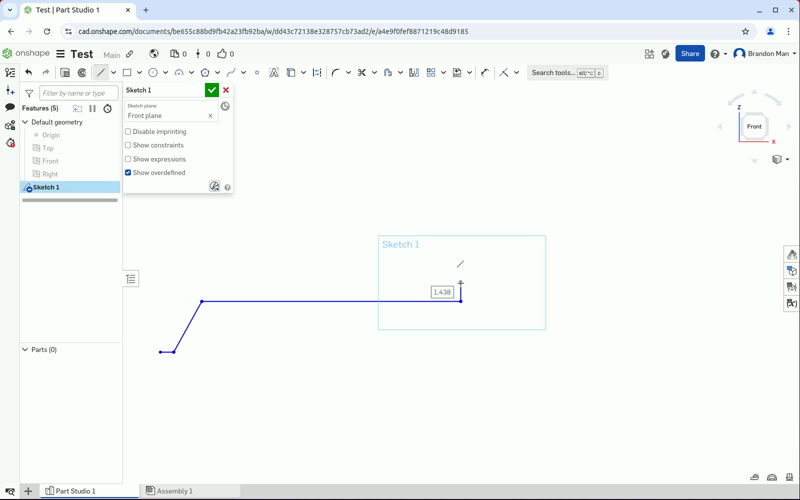
scroll(-6)
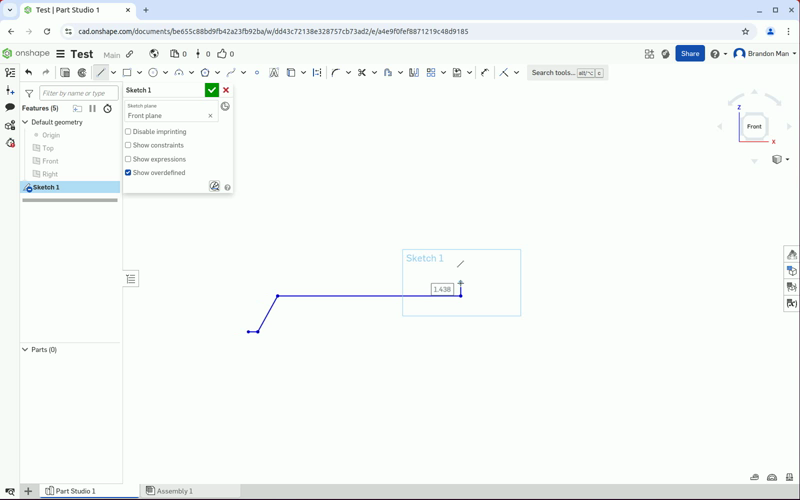
scroll(-6)
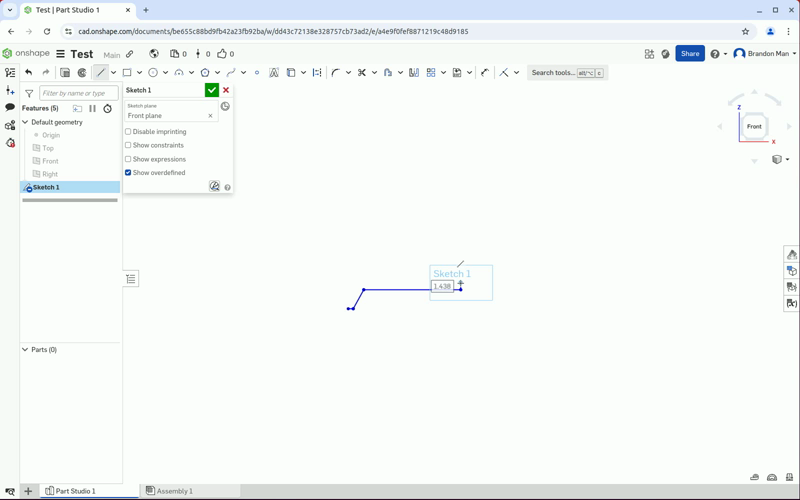
key_up(shift)
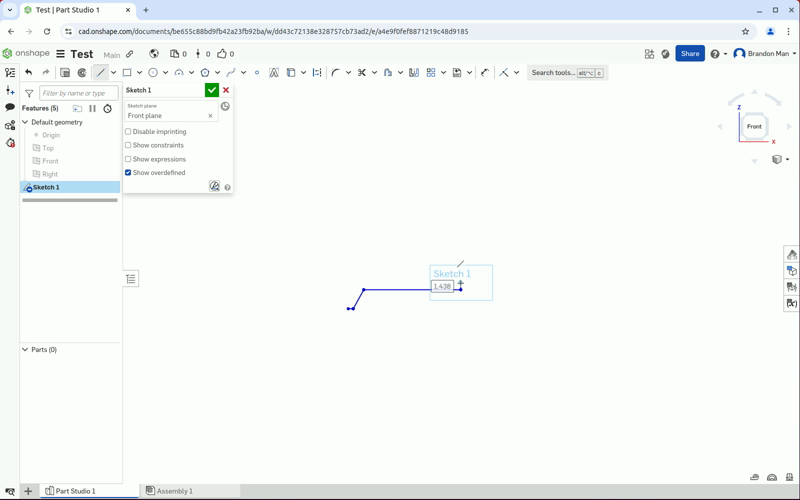
key_down(shift)
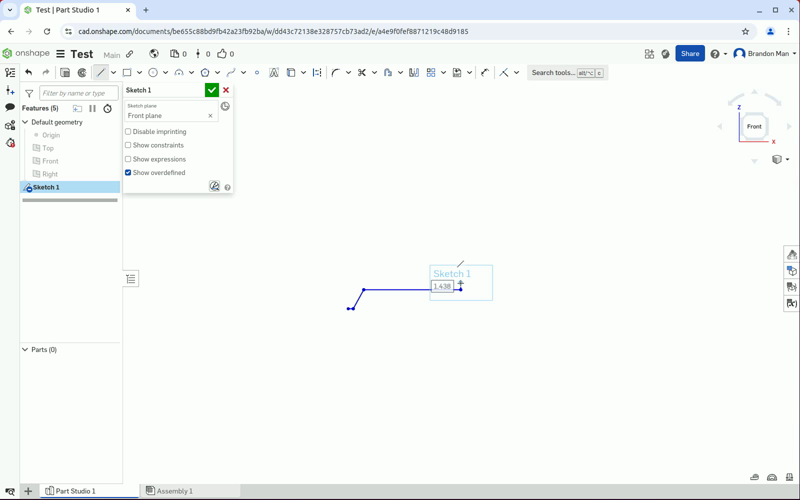
mouse_move(357, 282)
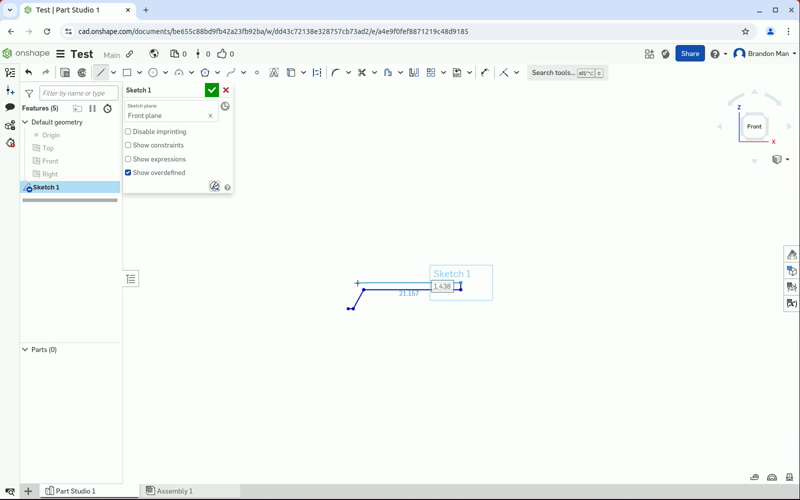
click(357, 282)
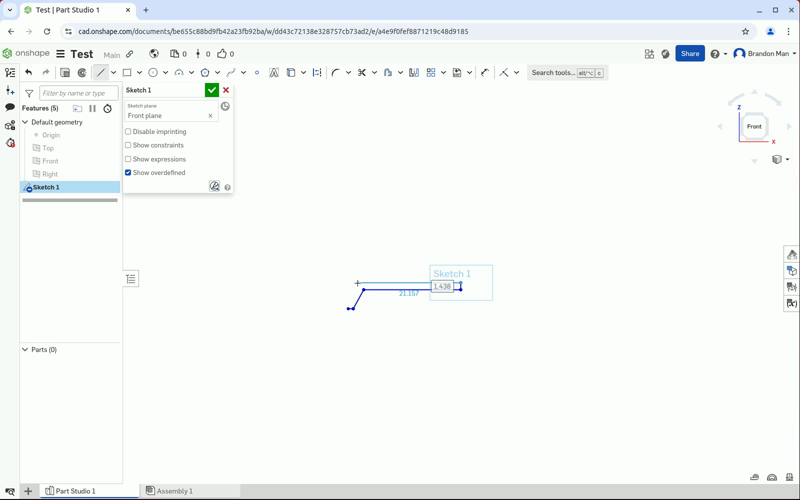
key_up(shift)
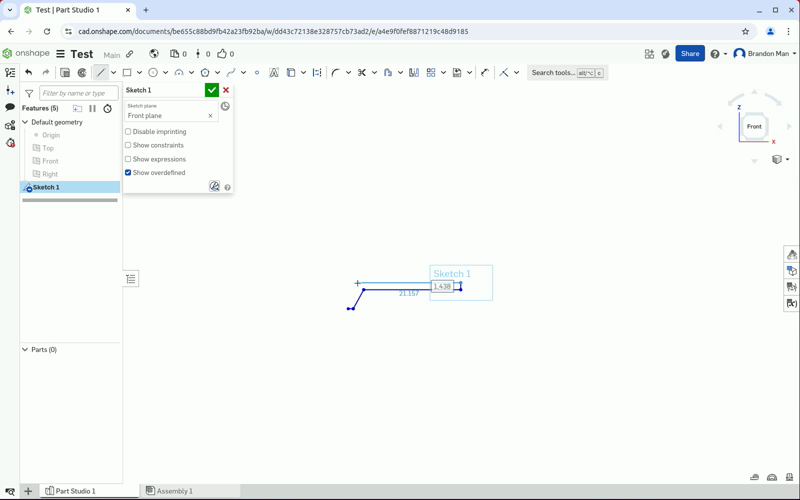
mouse_move(387, 282)
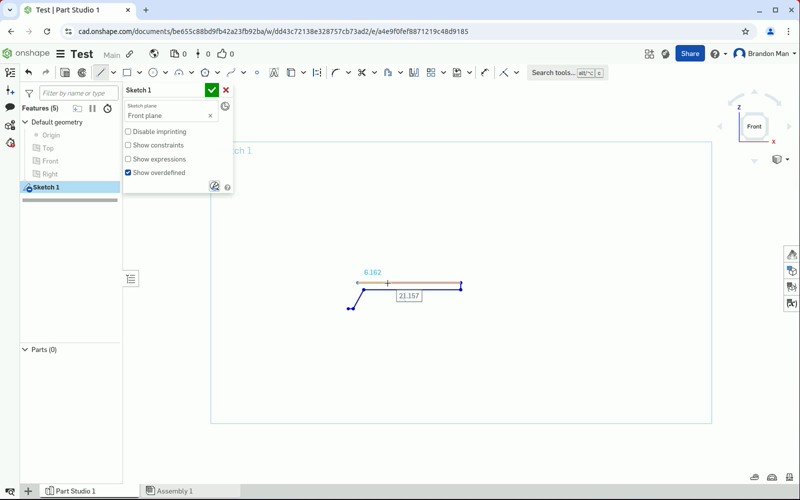
key_down(shift)
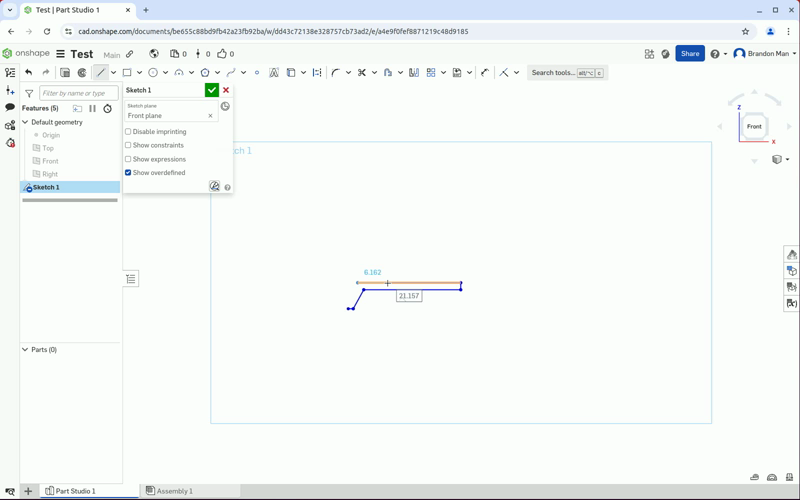
mouse_move(348, 308)
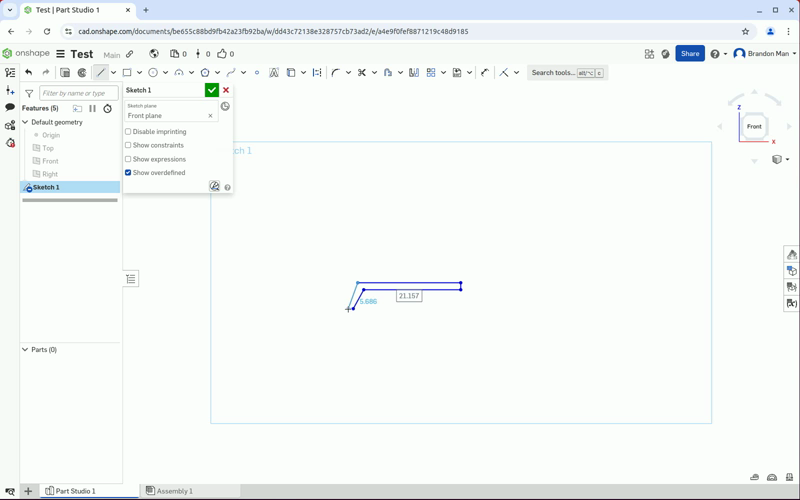
key_up(shift)
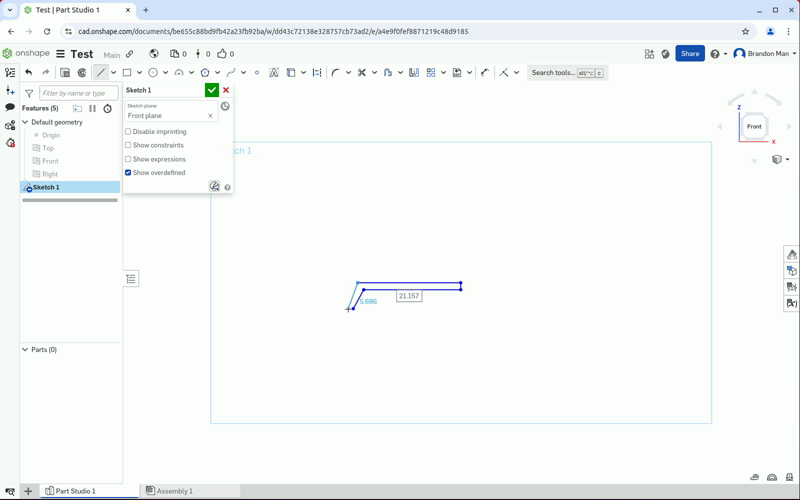
click(348, 308)
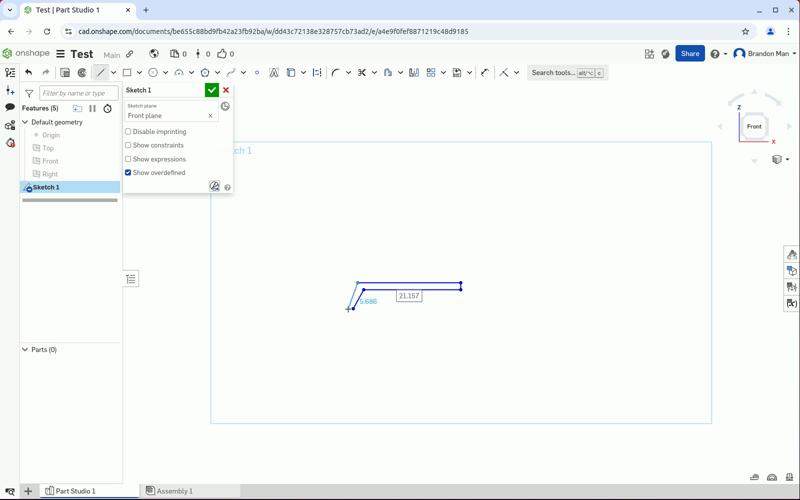
key(esc)
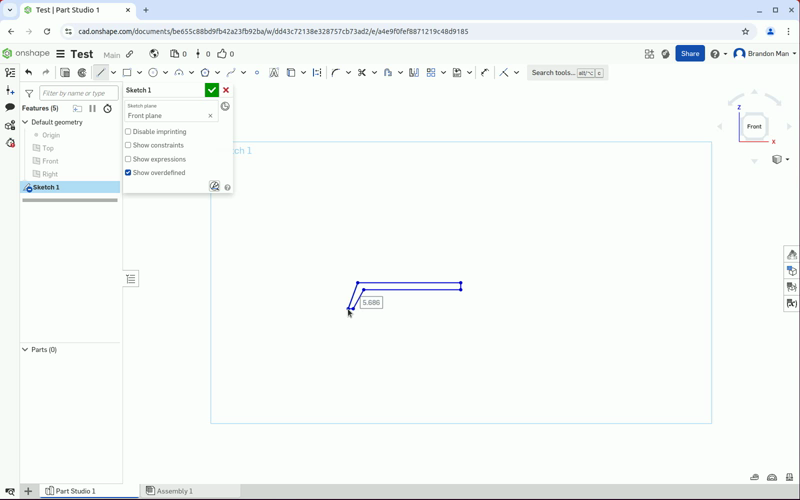
mouse_move(357, 285)
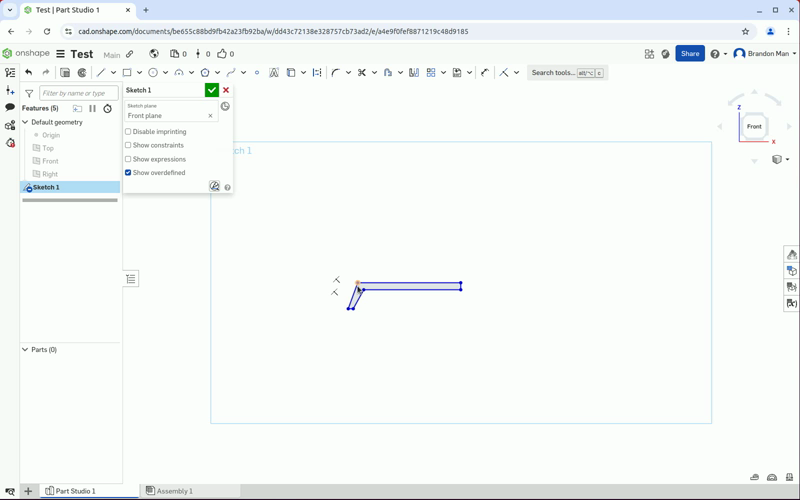
scroll(6)
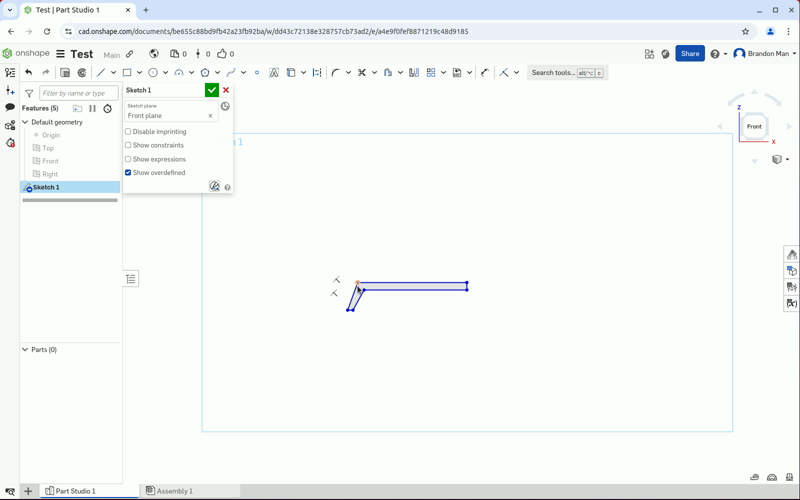
scroll(6)
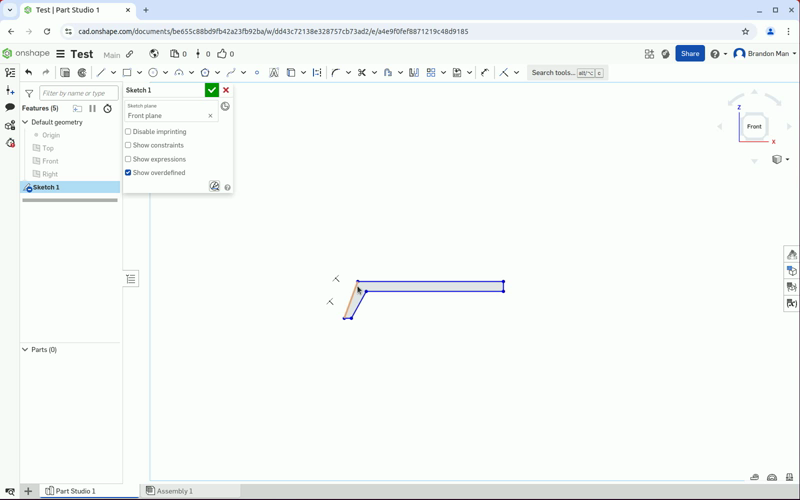
scroll(6)
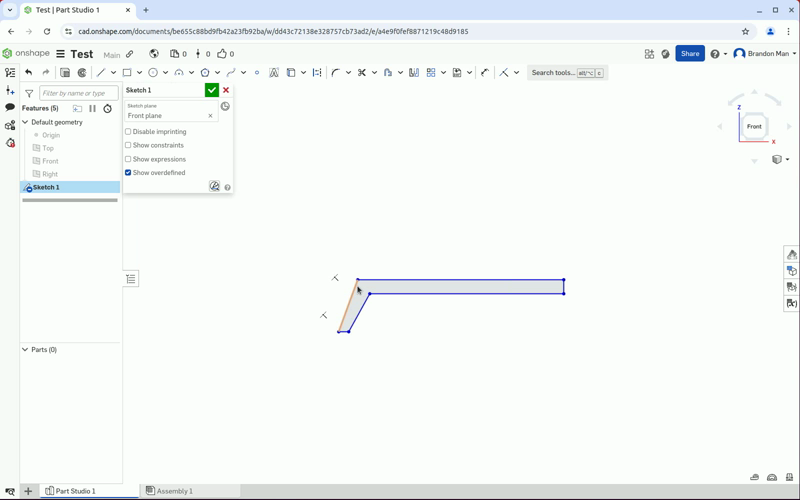
scroll(6)
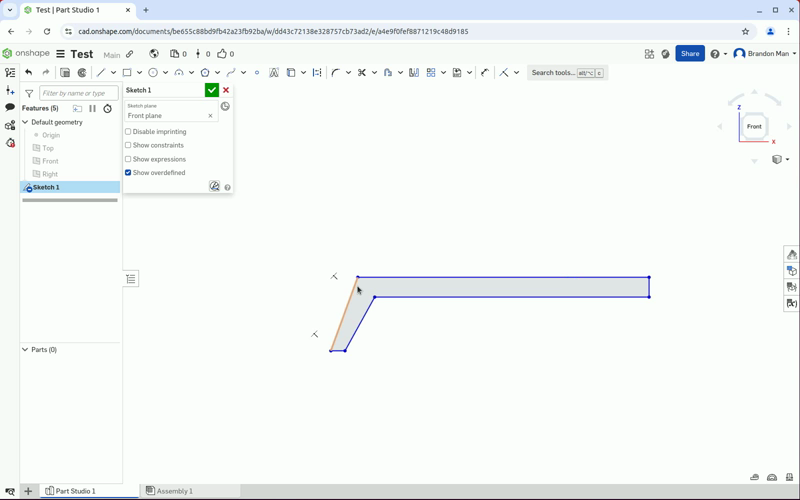
scroll(6)
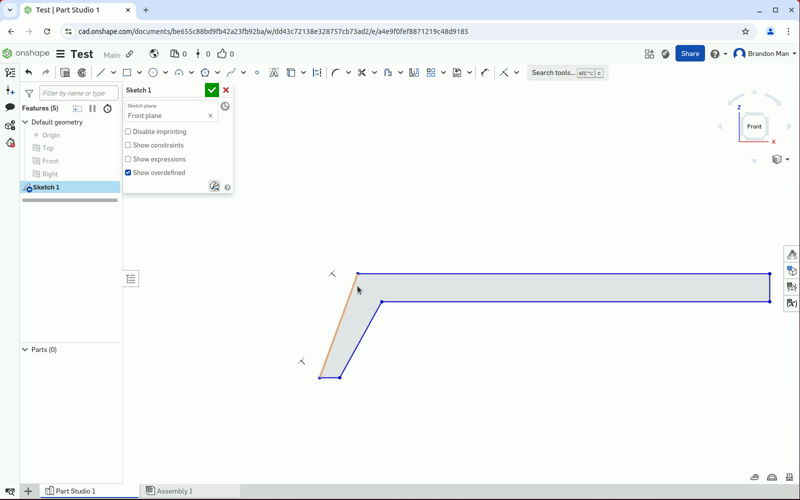
scroll(6)
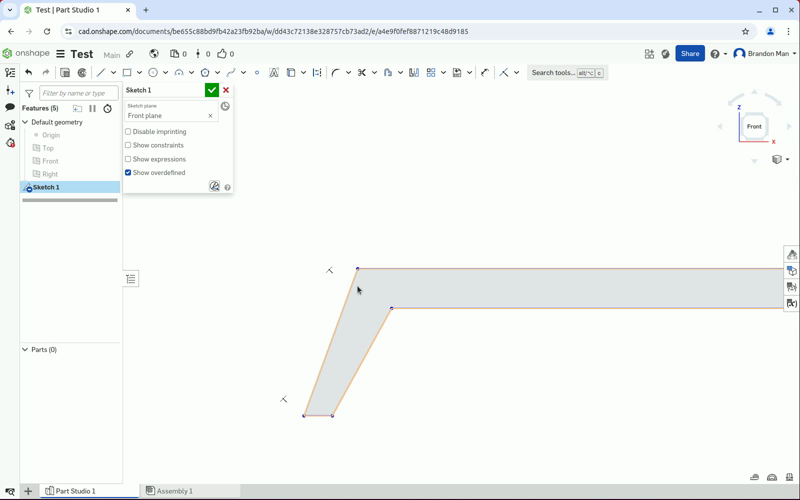
scroll(6)
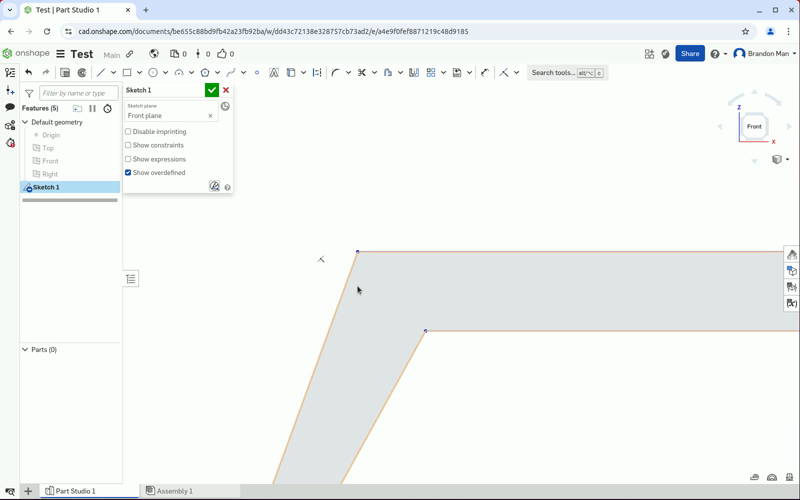
click(357, 285)
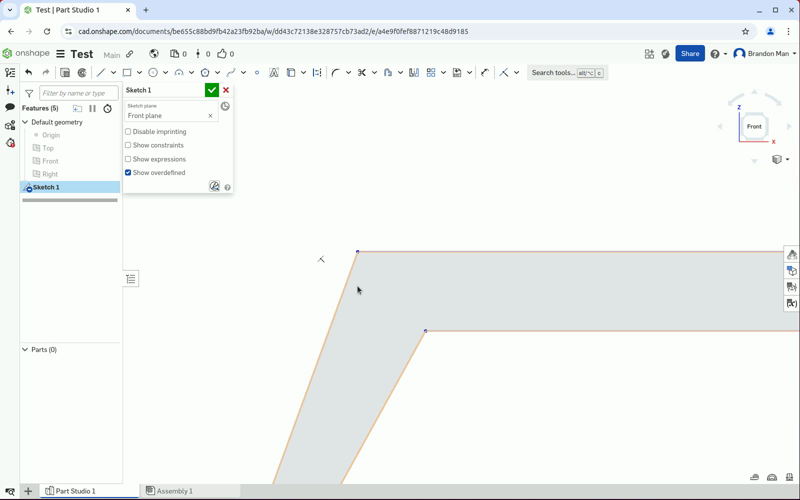
scroll(-6)
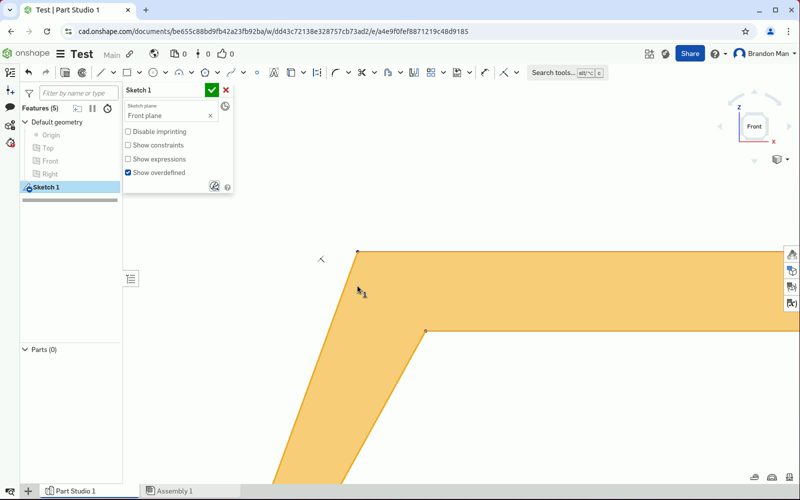
scroll(-6)
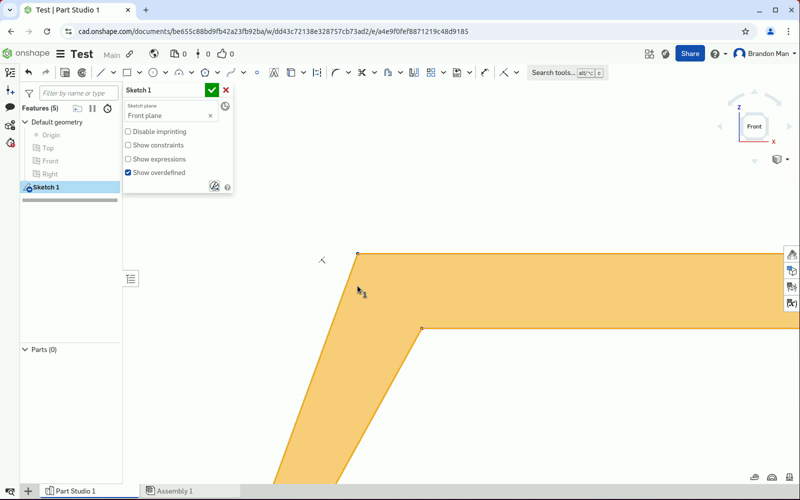
scroll(-6)
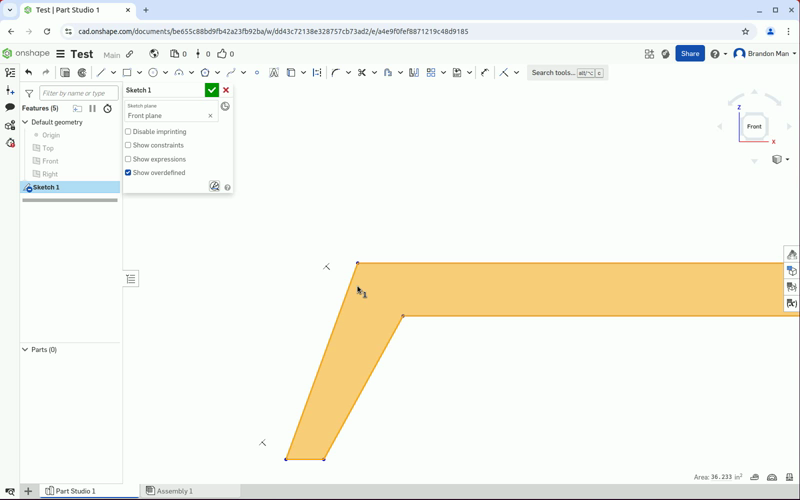
scroll(-6)
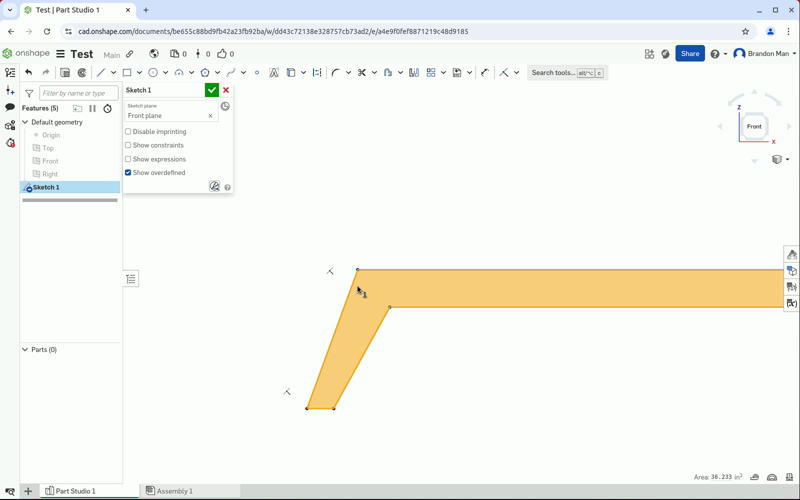
scroll(-6)
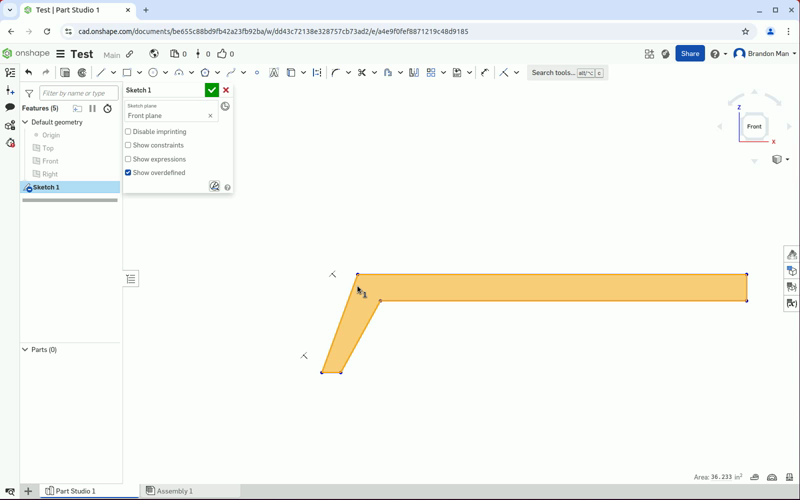
scroll(-6)
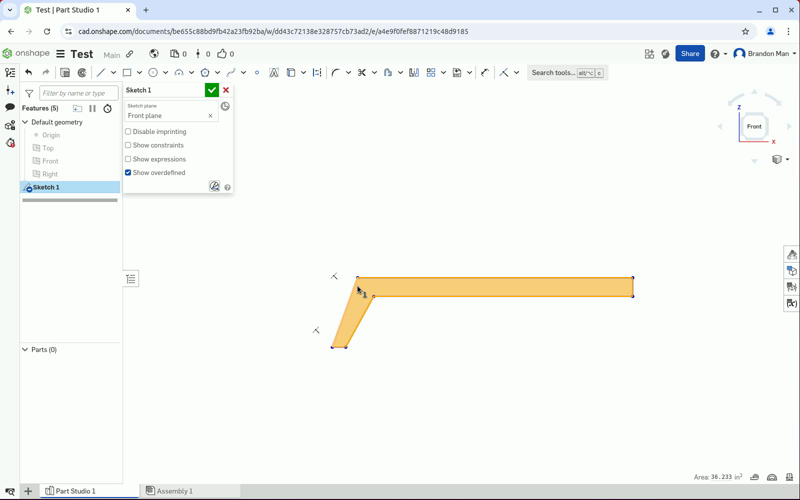
scroll(-6)
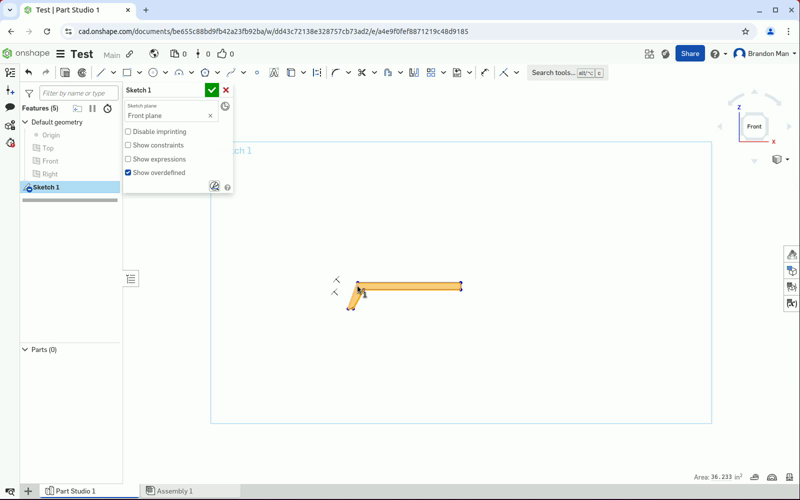
mouse_move(73, 352)
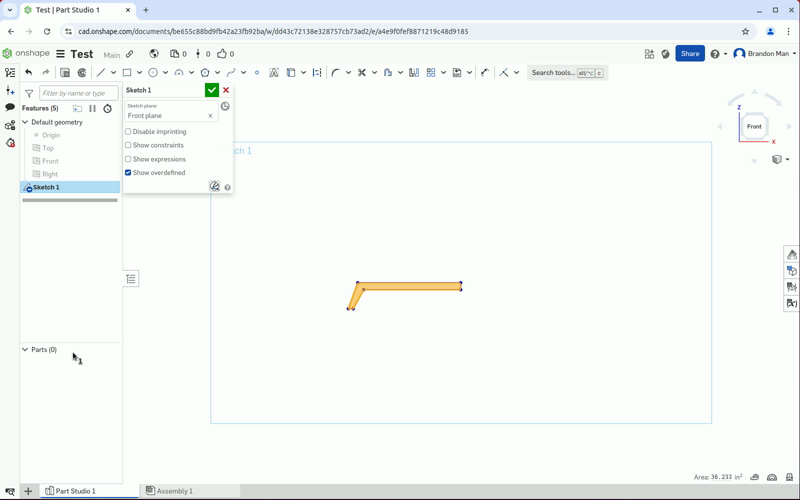
key(shift+y)
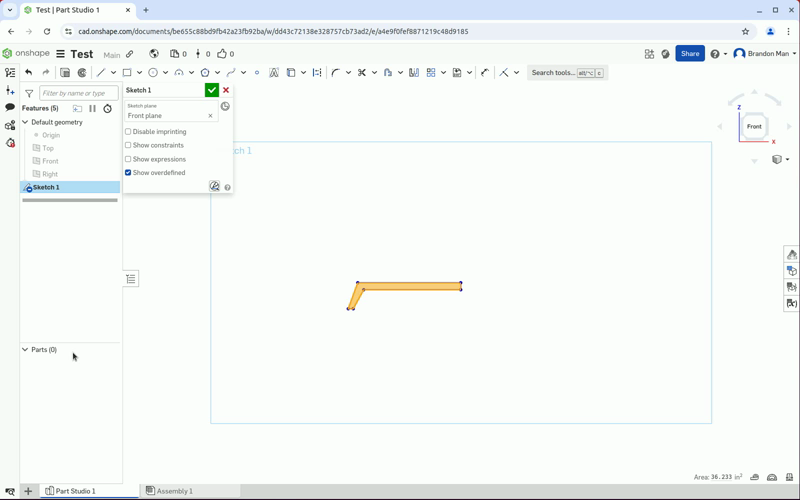
key(shift+e)
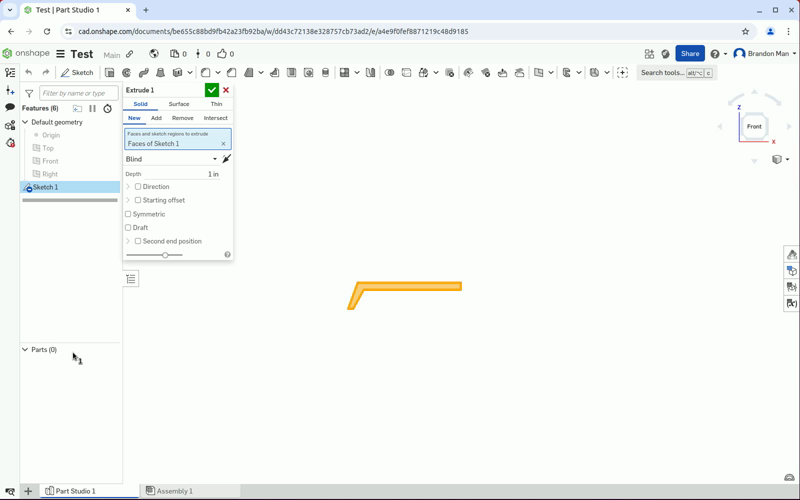
mouse_move(143, 106)
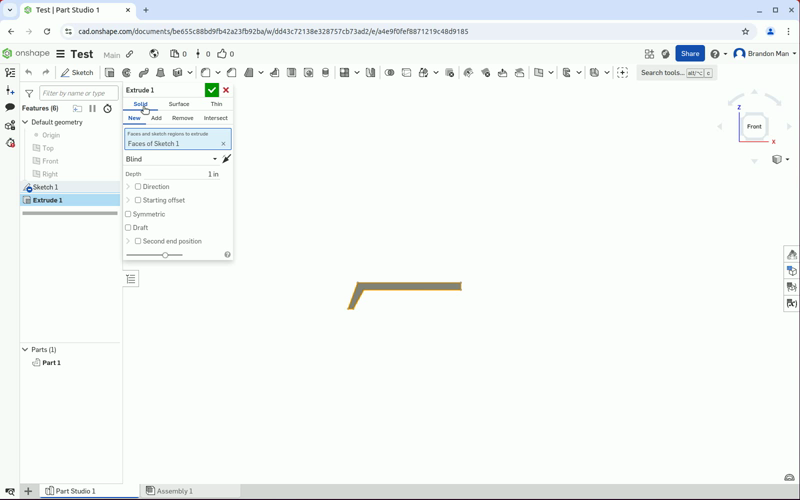
click(143, 106)
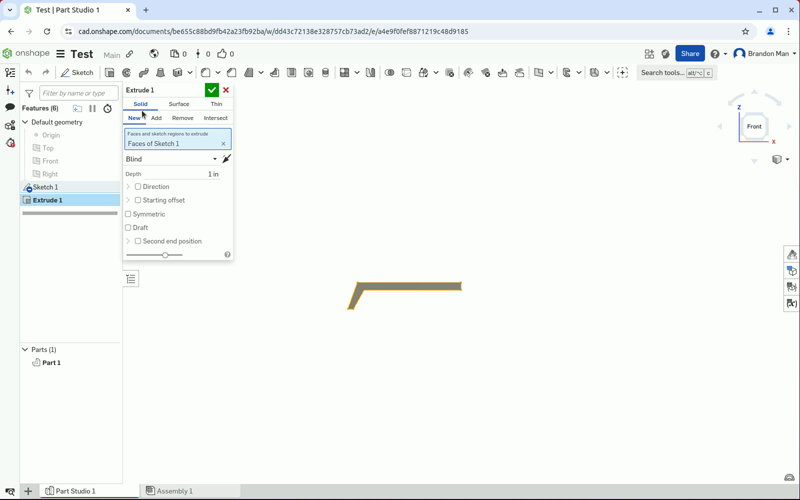
mouse_move(137, 120)
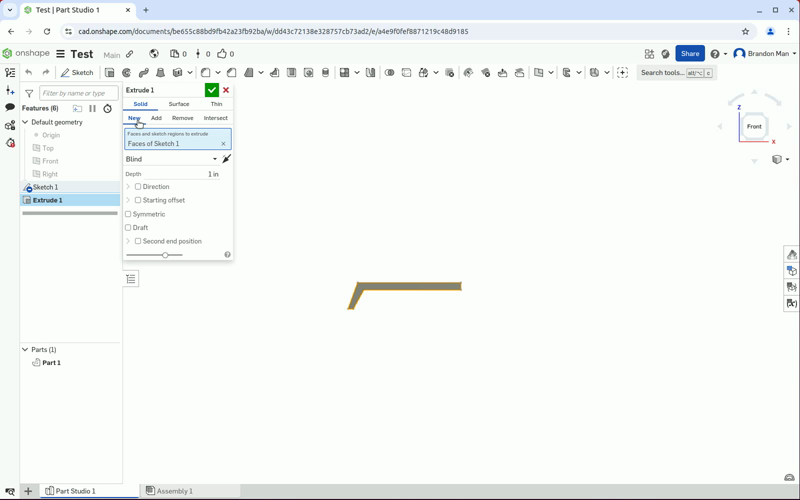
click(137, 120)
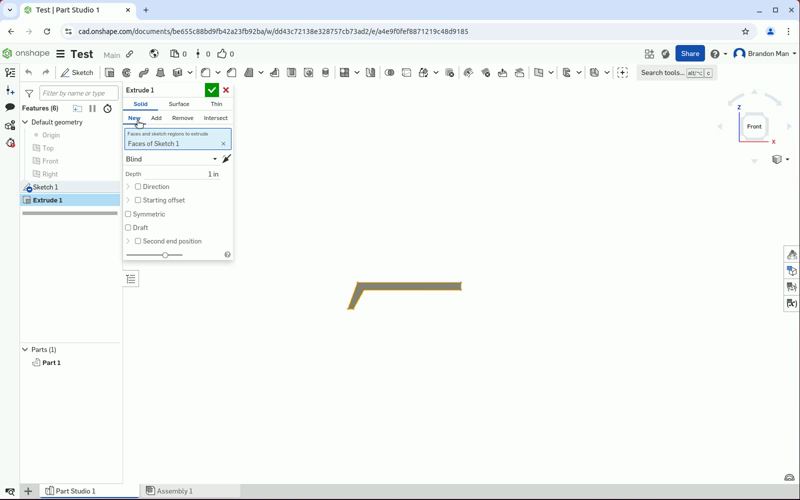
key(tab, 4)
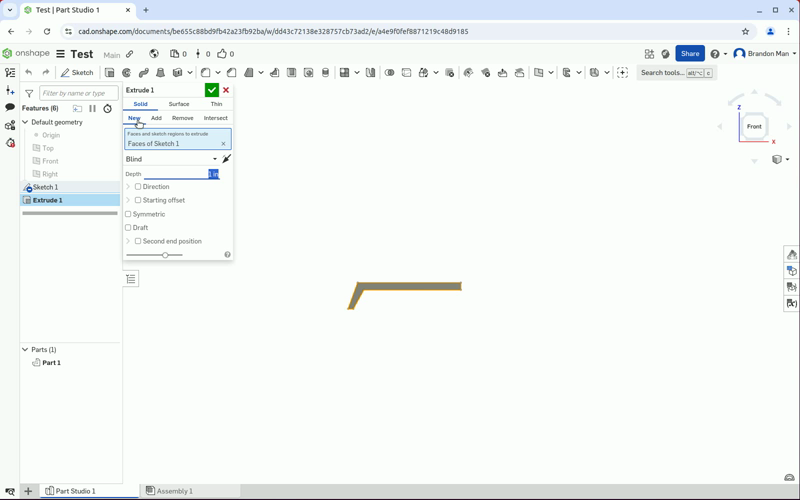
text(0.722)
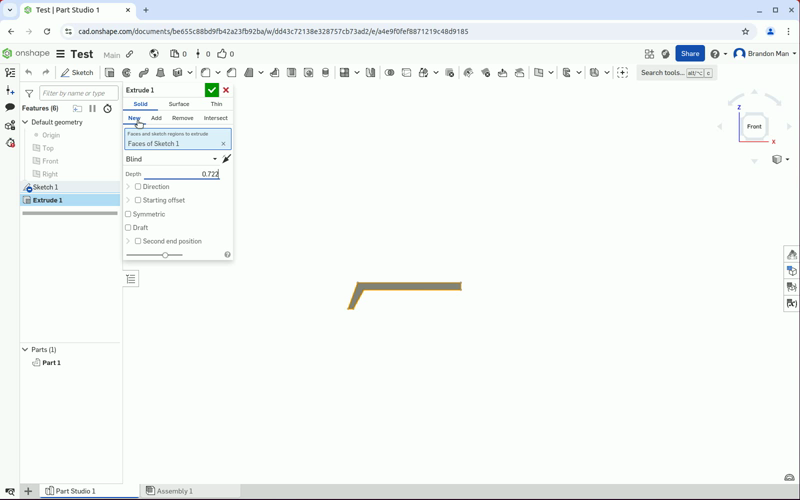
key(enter)
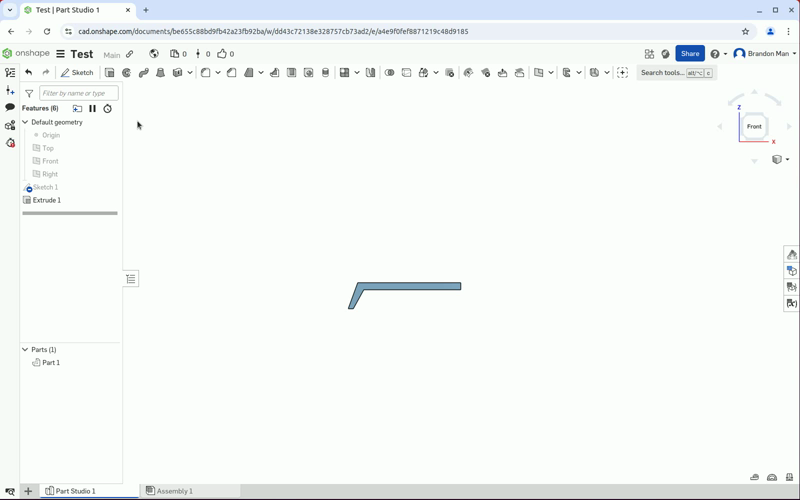
key(shift+h)
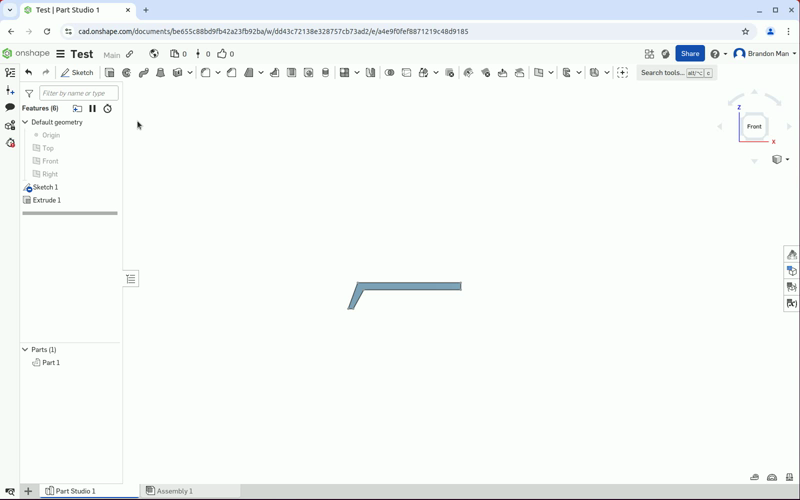
key(shift+h)
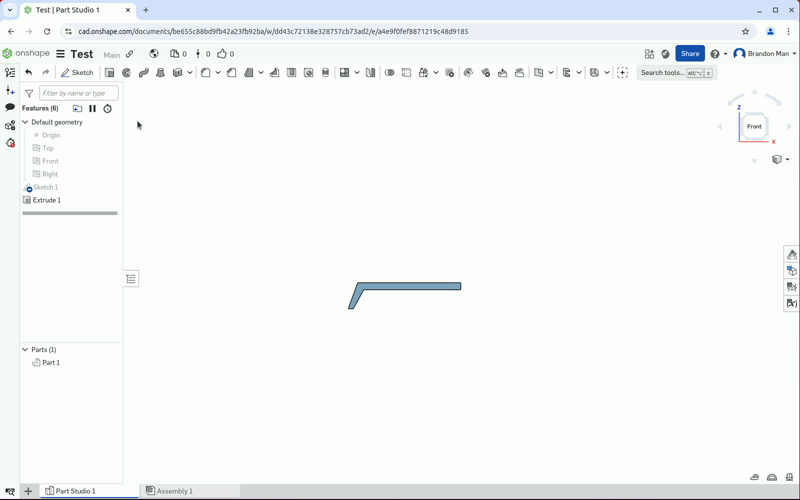
mouse_move(73, 189)
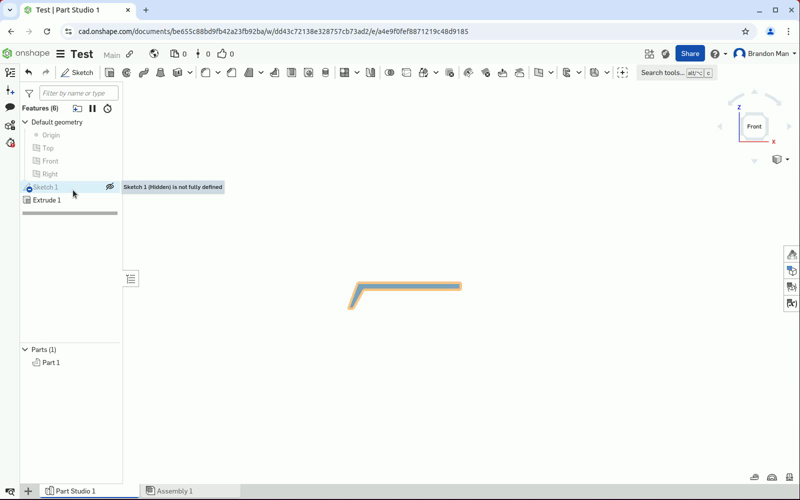
click(73, 189)
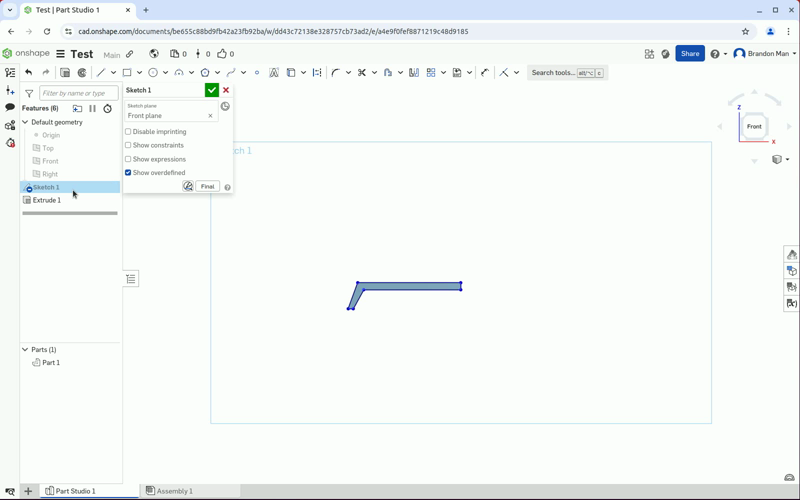
mouse_move(229, 92)
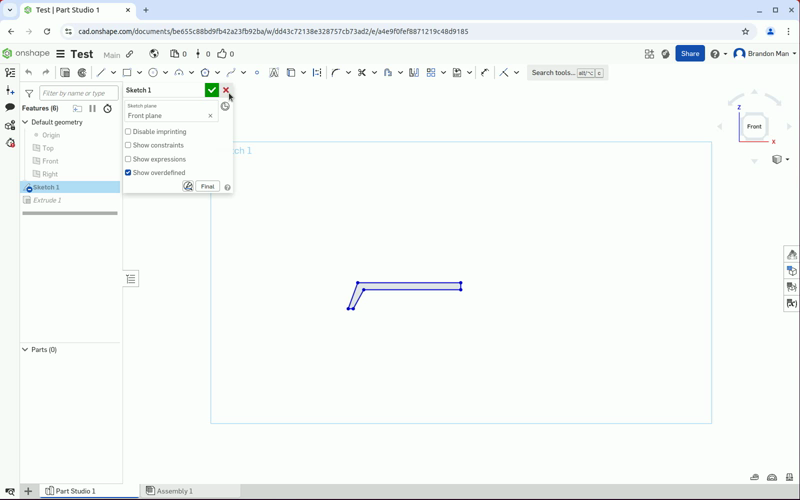
click(229, 92)
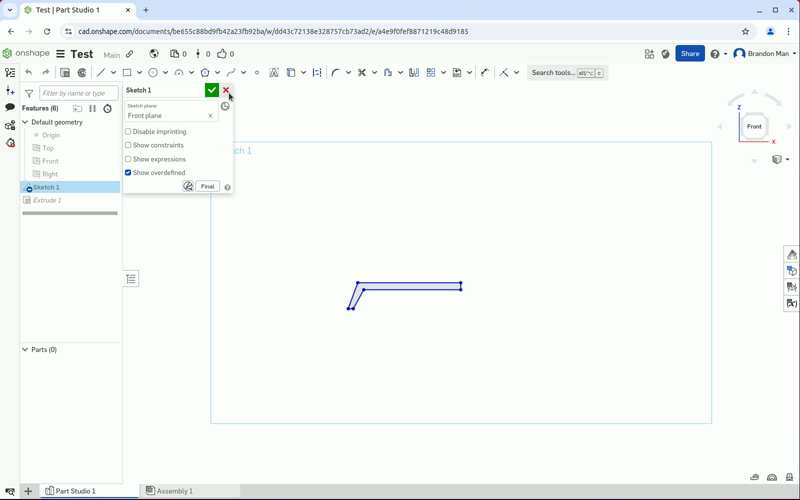
key(shift+s)
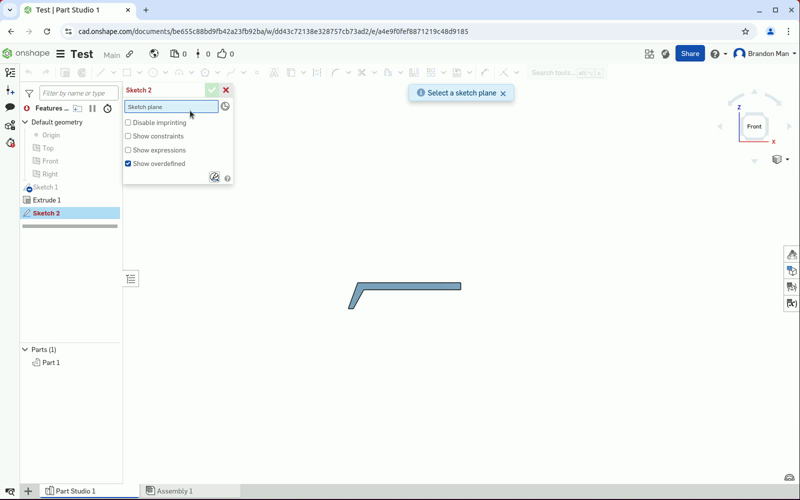
mouse_move(73, 163)
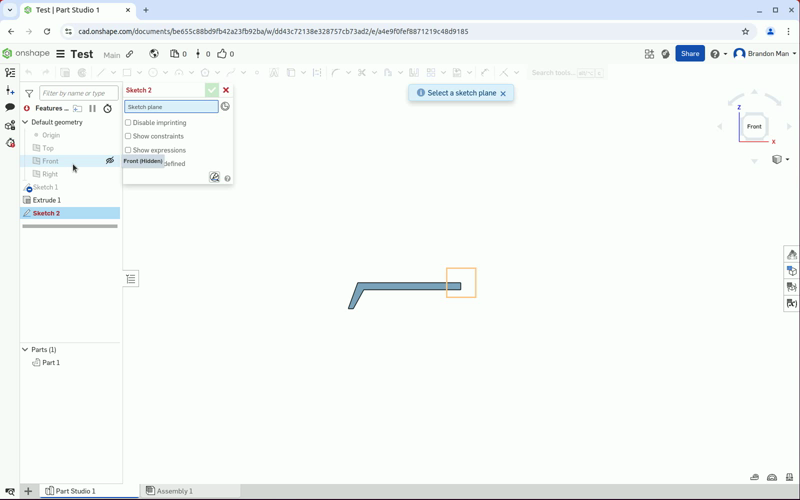
click(73, 163)
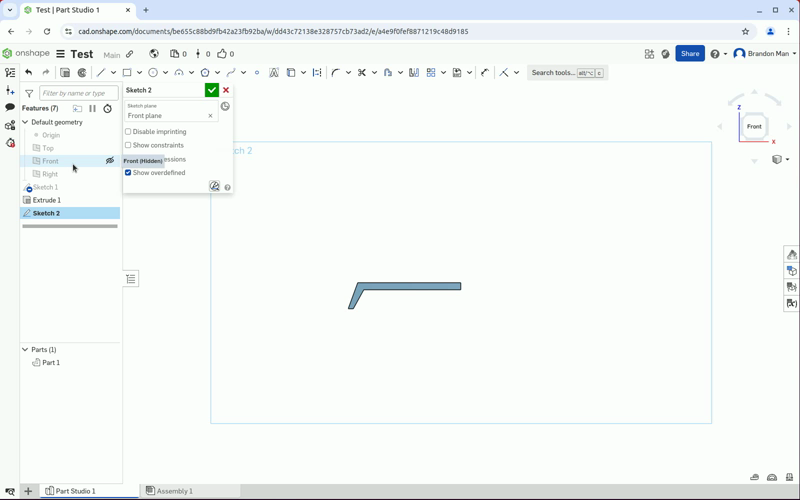
mouse_move(73, 352)
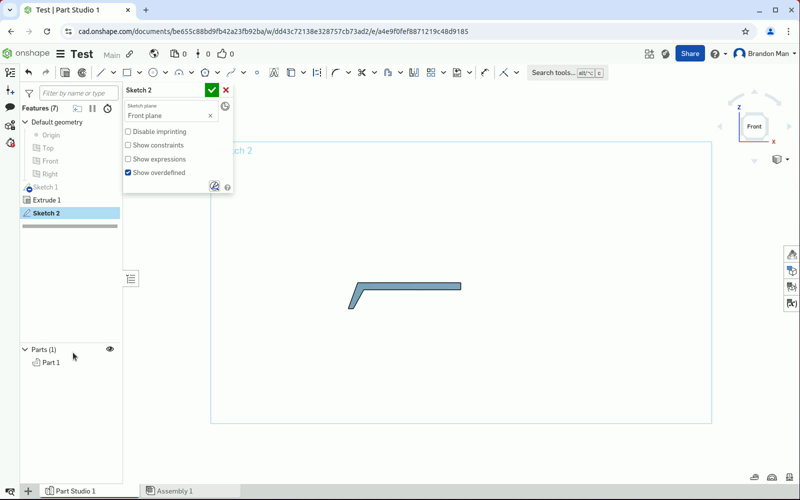
key(y)
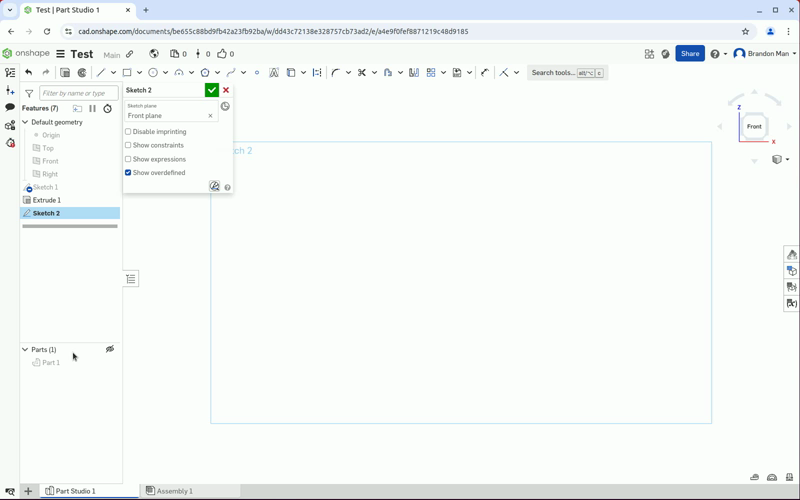
key(l)
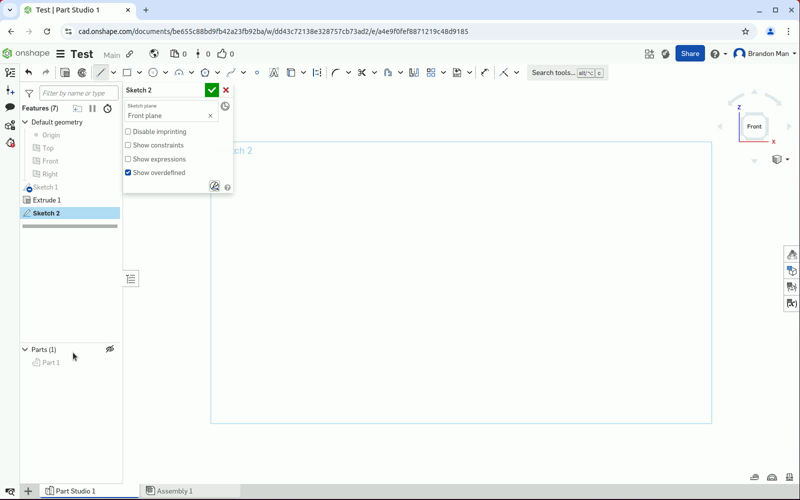
key_down(shift)
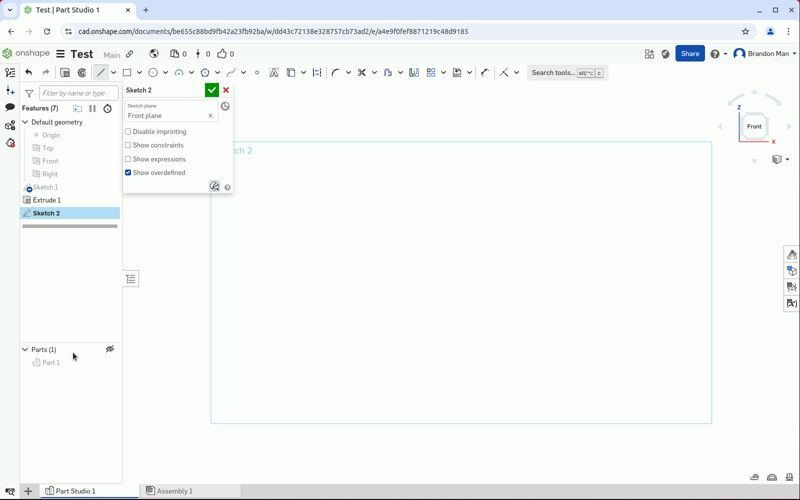
mouse_move(460, 288)
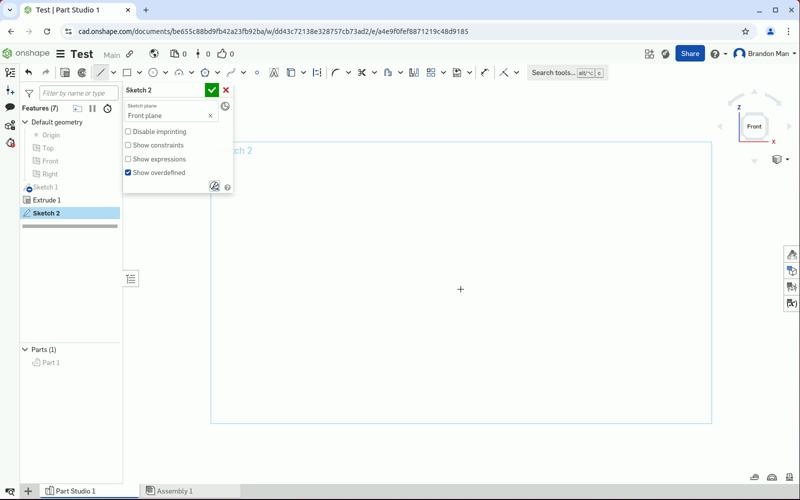
click(460, 288)
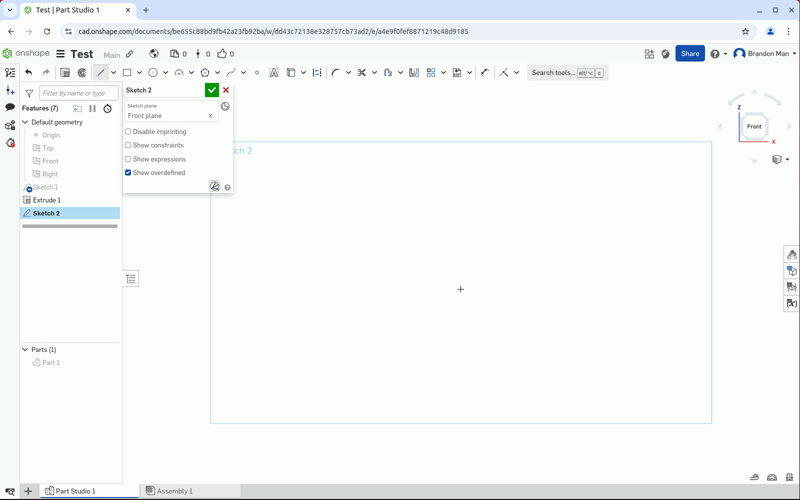
key_up(shift)
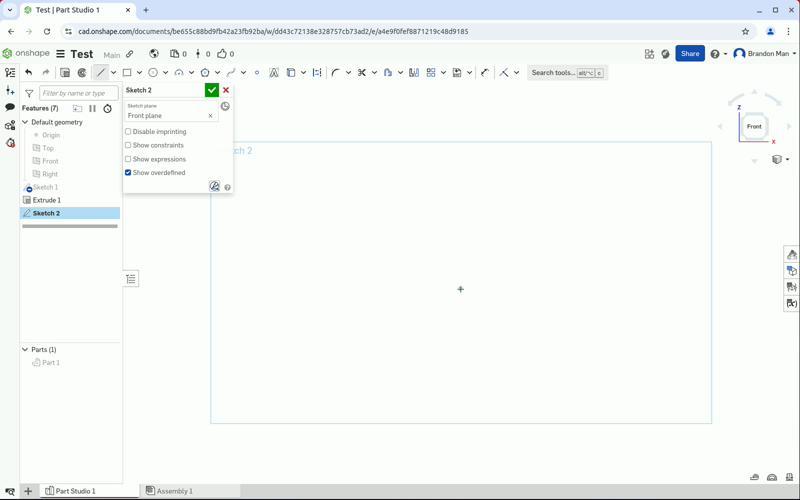
key_down(shift)
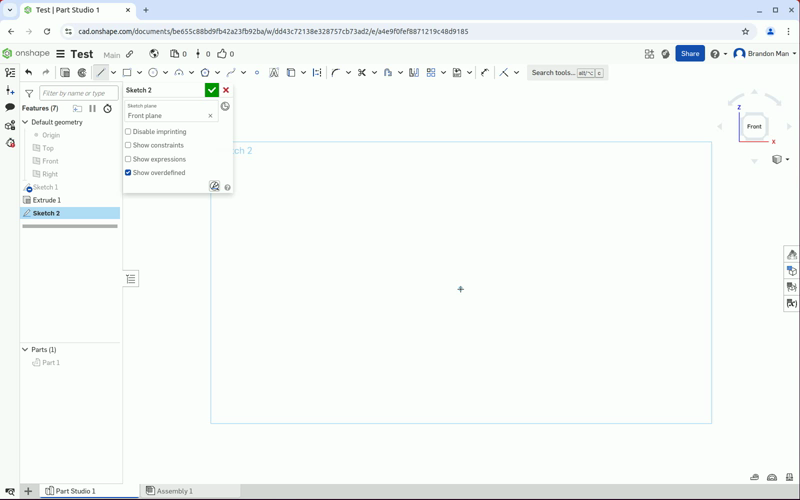
mouse_move(558, 288)
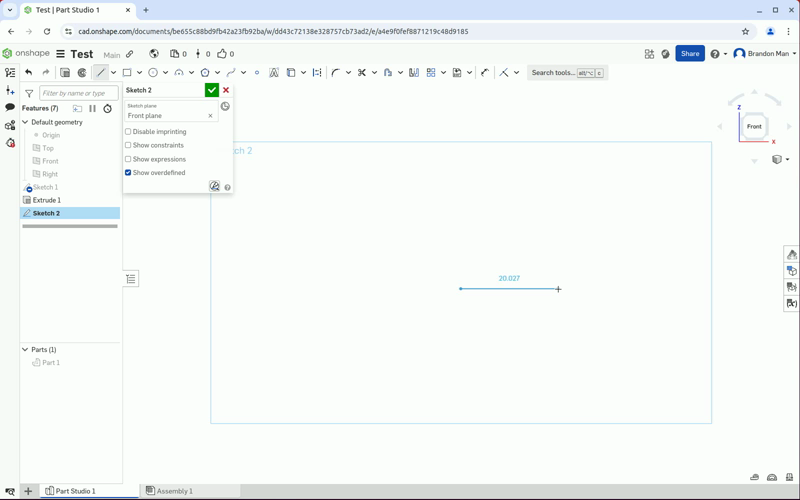
click(558, 288)
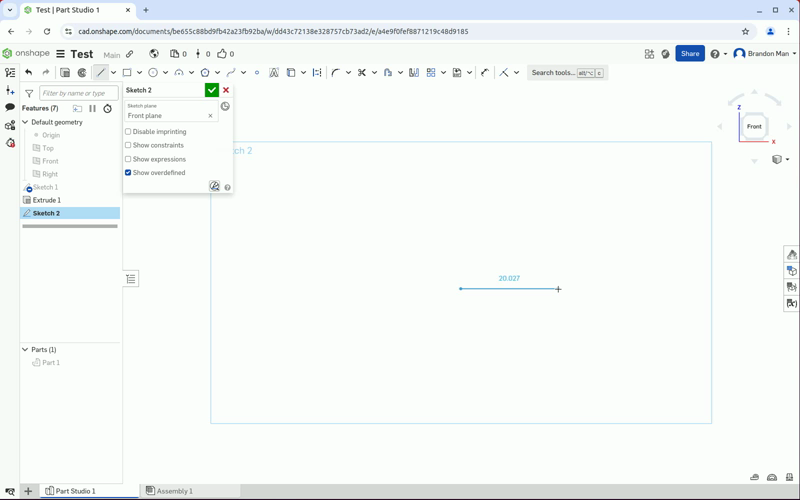
key_up(shift)
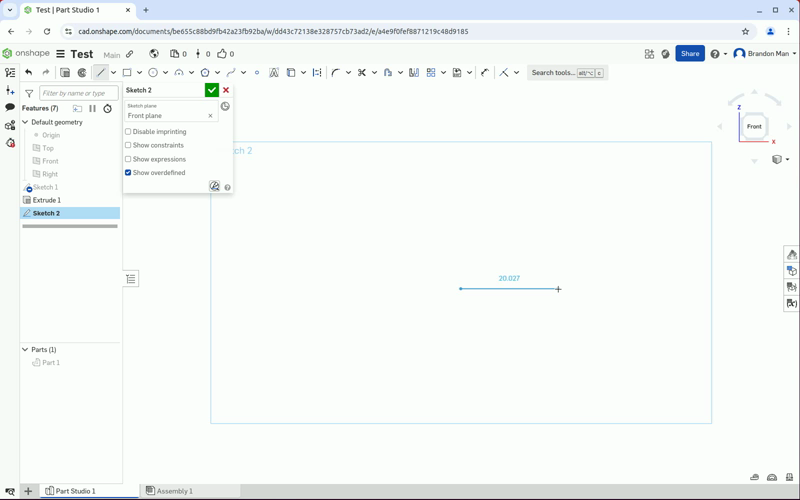
key_down(shift)
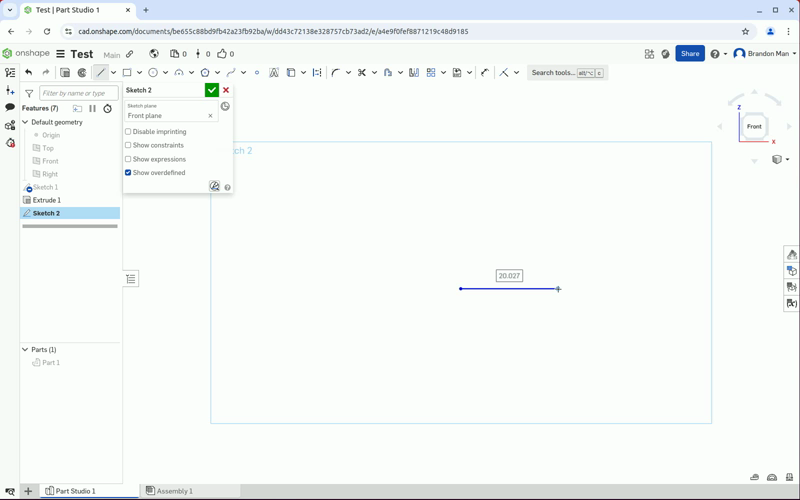
mouse_move(588, 288)
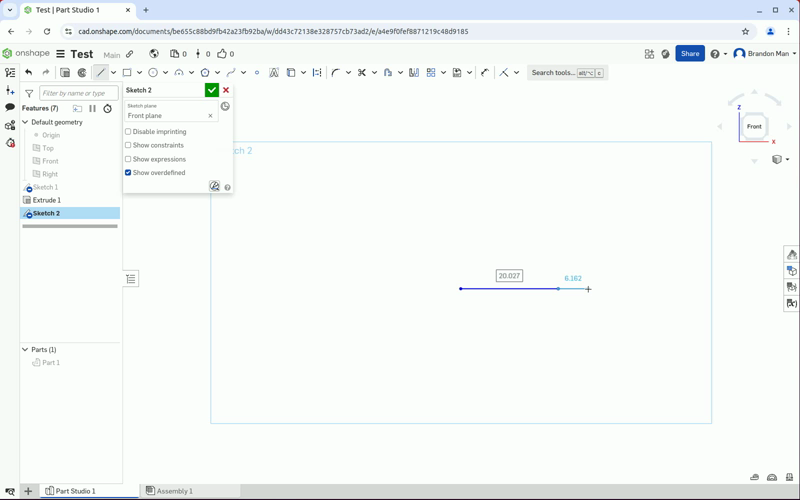
mouse_move(568, 307)
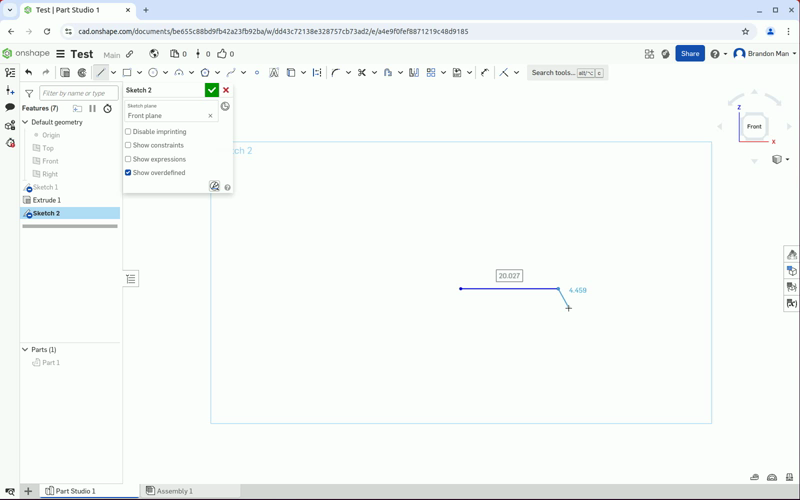
click(568, 307)
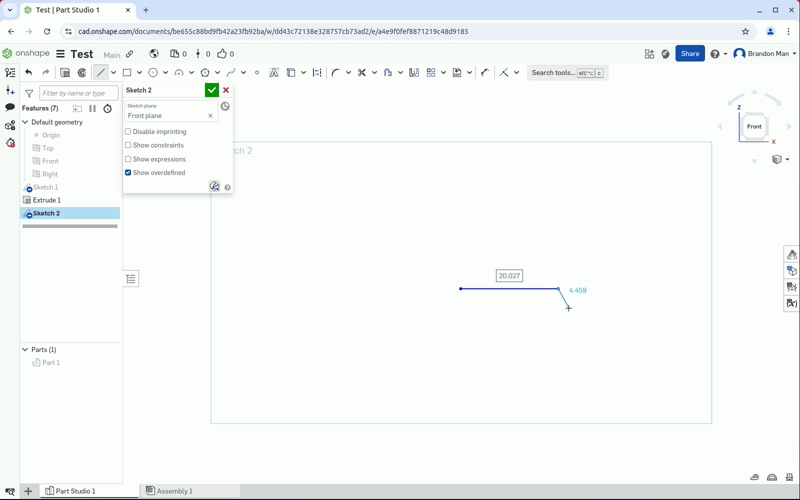
key_up(shift)
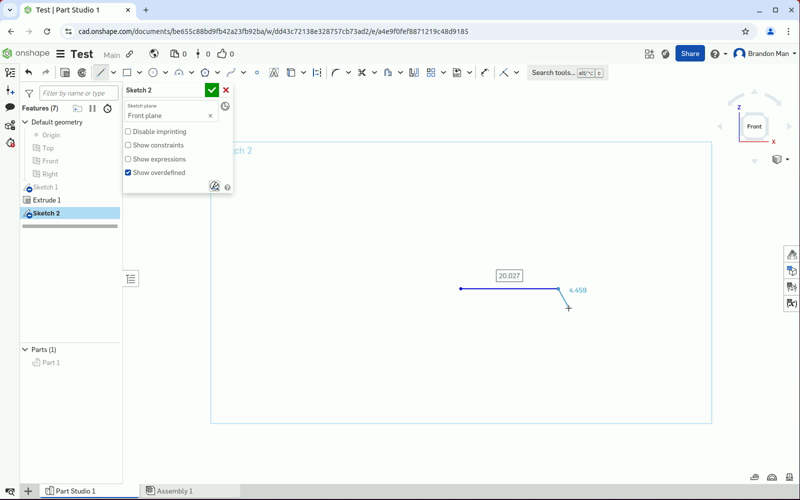
key_down(shift)
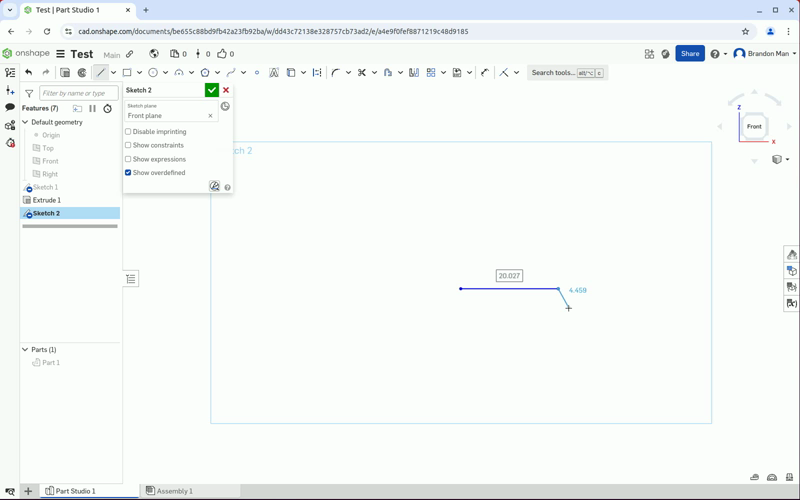
mouse_move(589, 307)
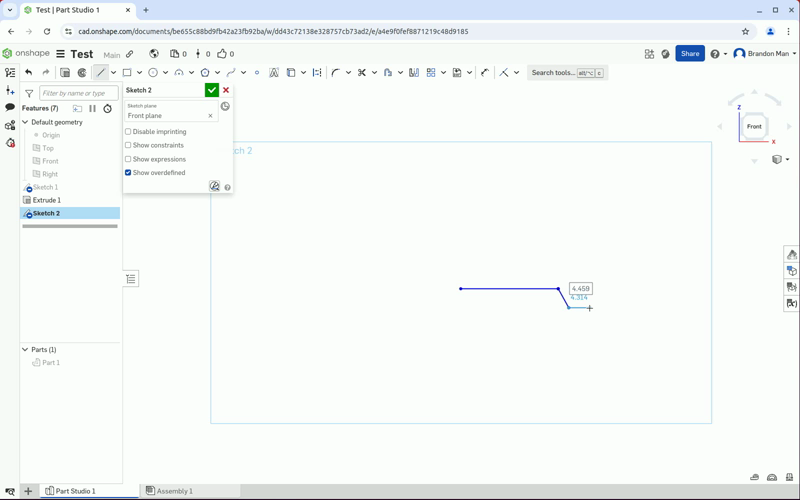
mouse_move(573, 307)
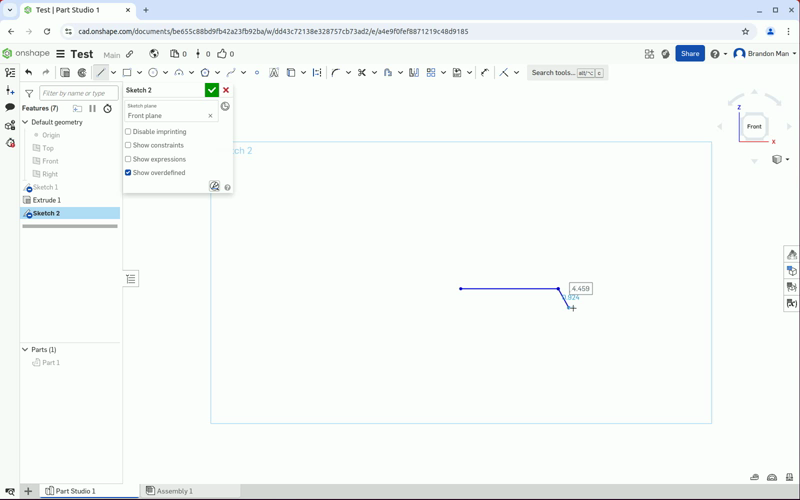
scroll(6)
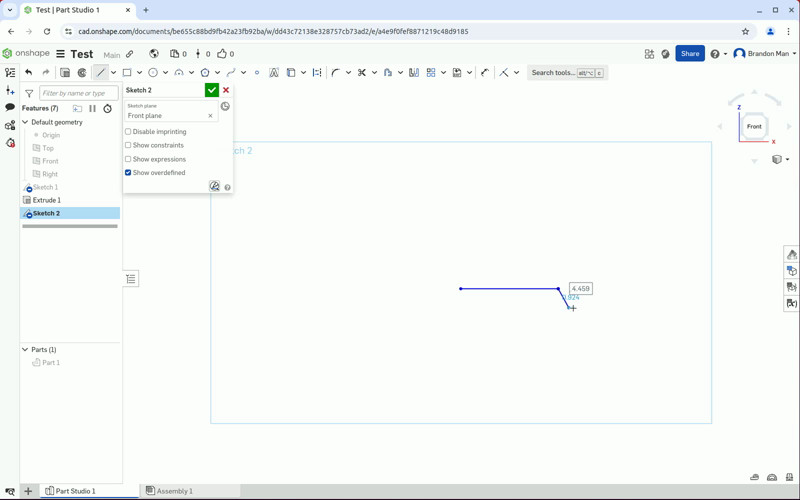
scroll(6)
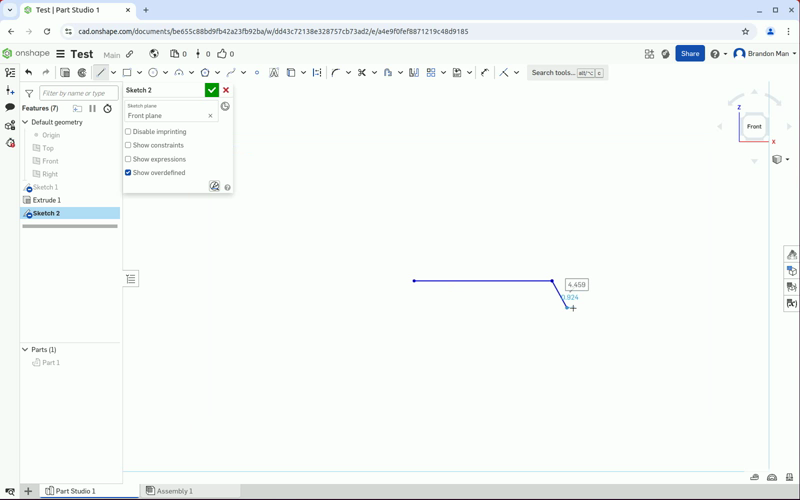
scroll(6)
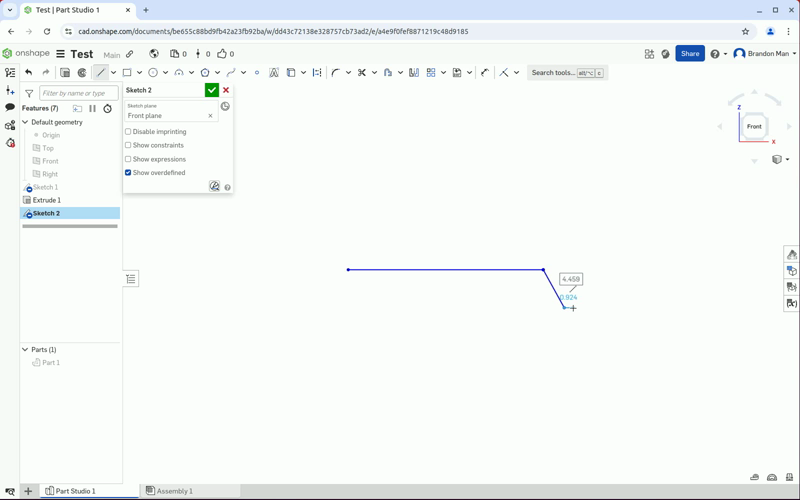
scroll(6)
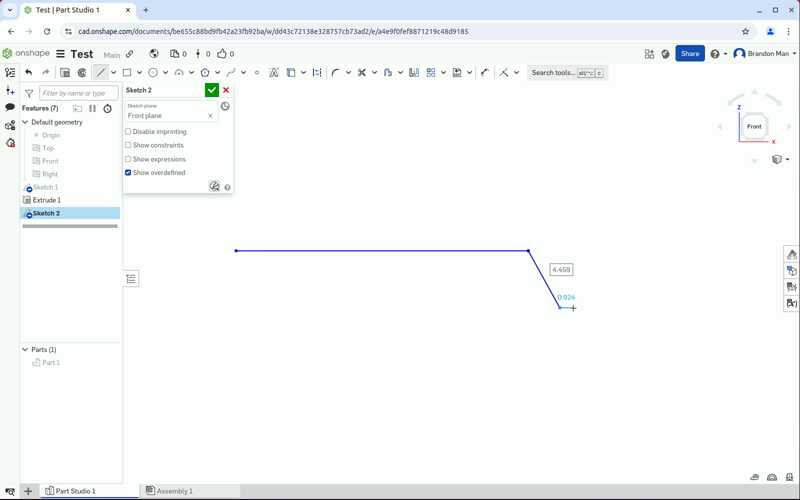
scroll(6)
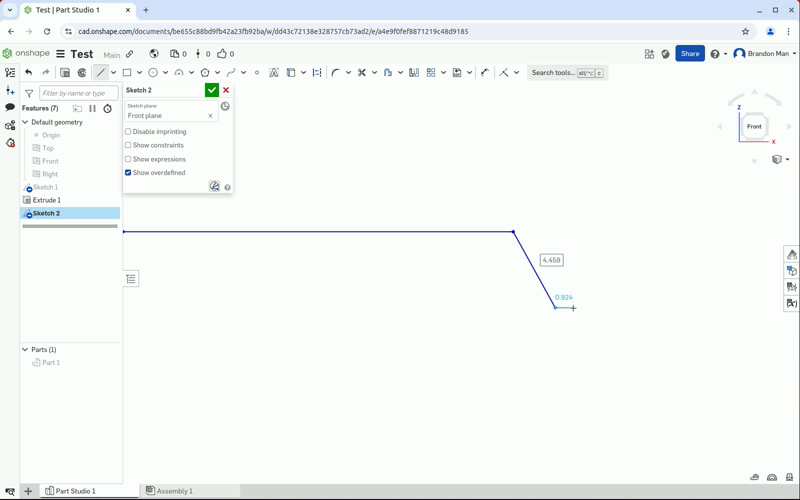
scroll(6)
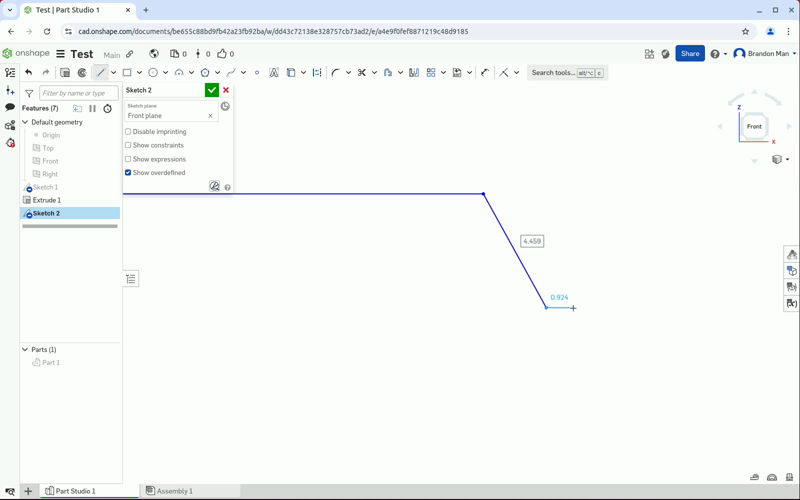
scroll(6)
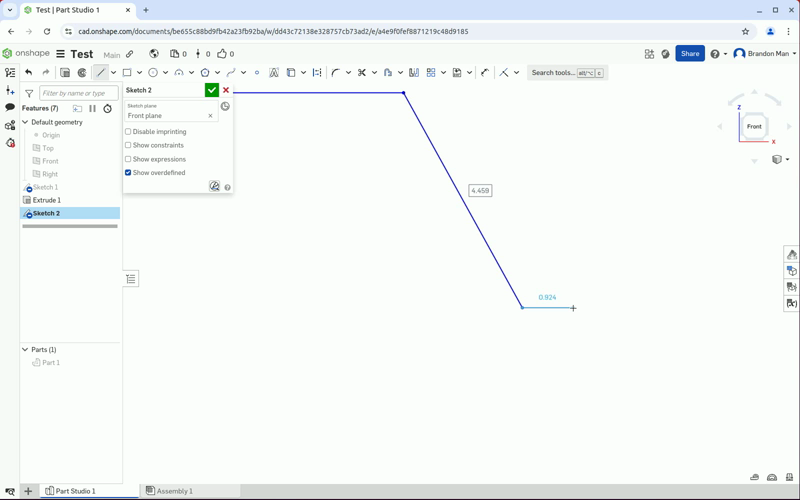
click(573, 307)
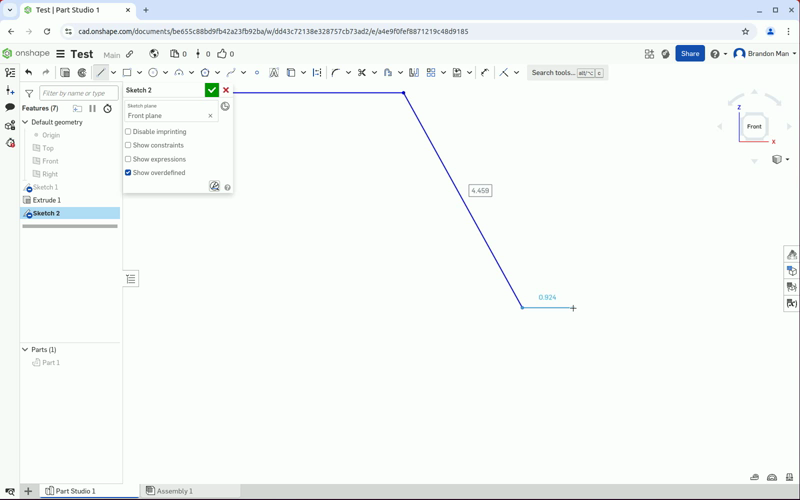
scroll(-6)
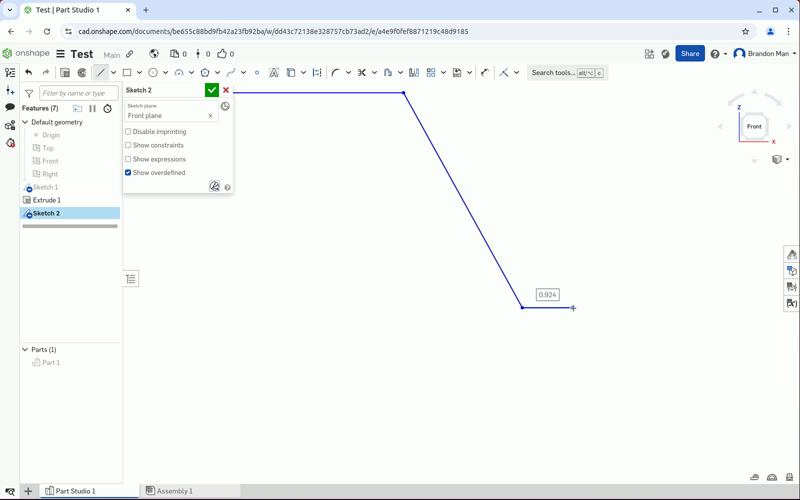
scroll(-6)
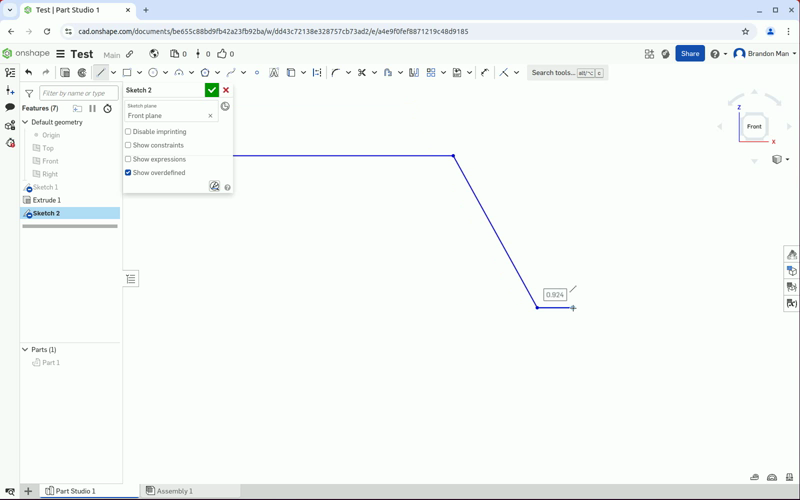
scroll(-6)
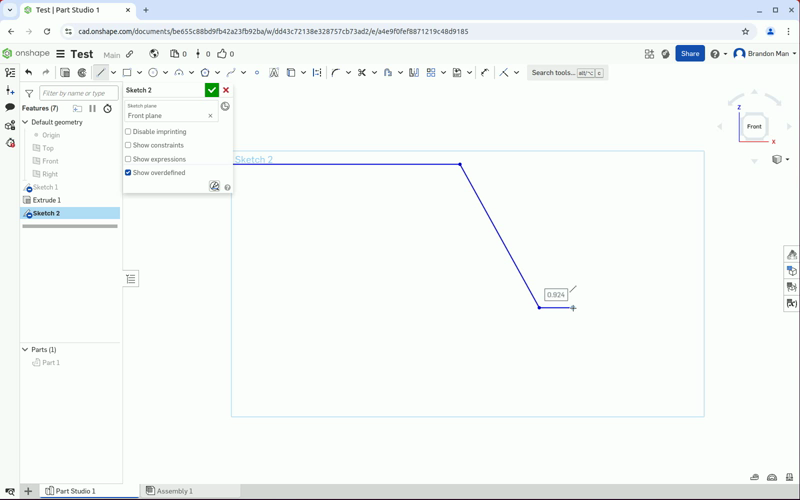
scroll(-6)
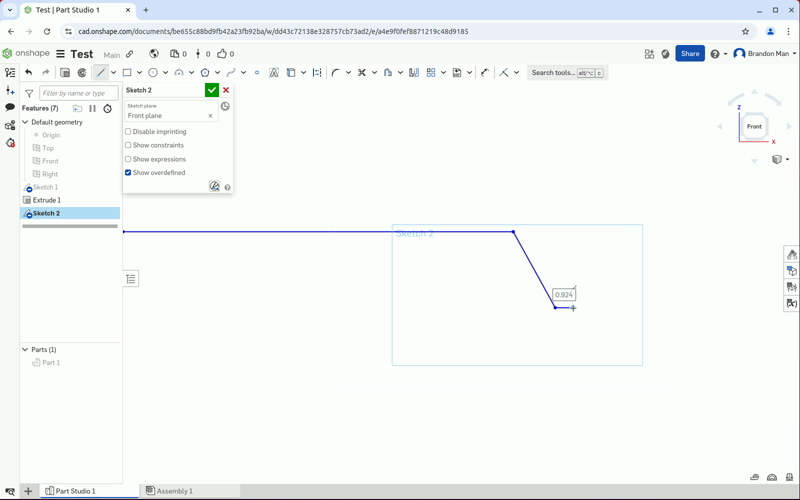
scroll(-6)
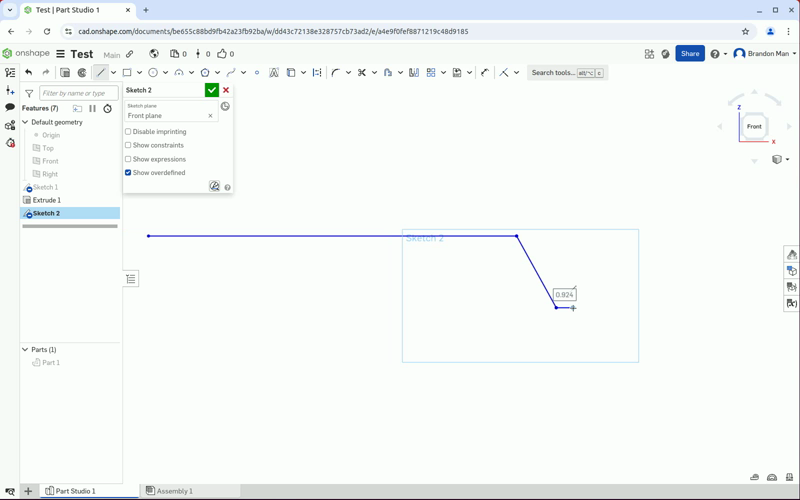
scroll(-6)
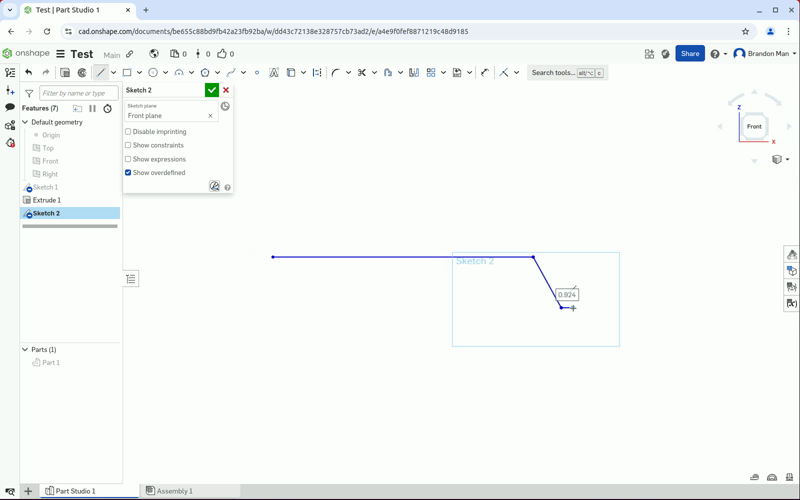
scroll(-6)
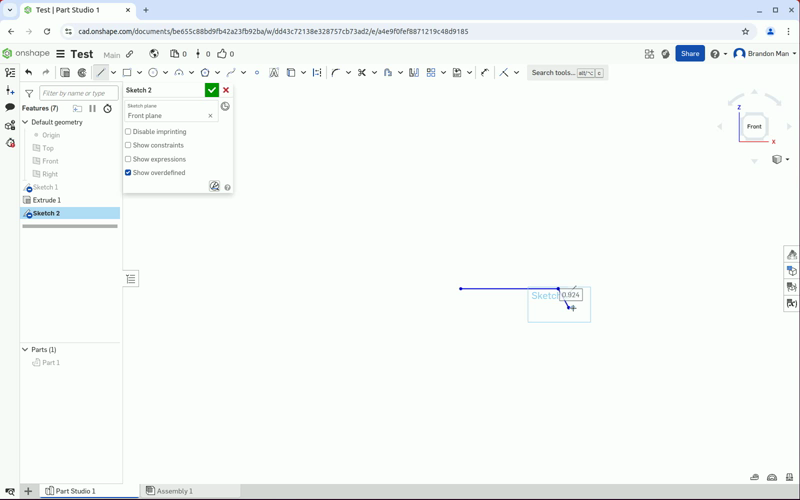
key_up(shift)
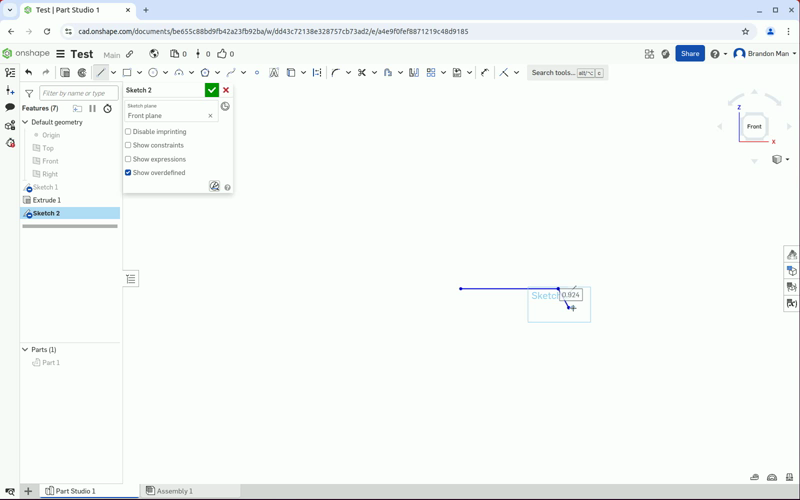
key_down(shift)
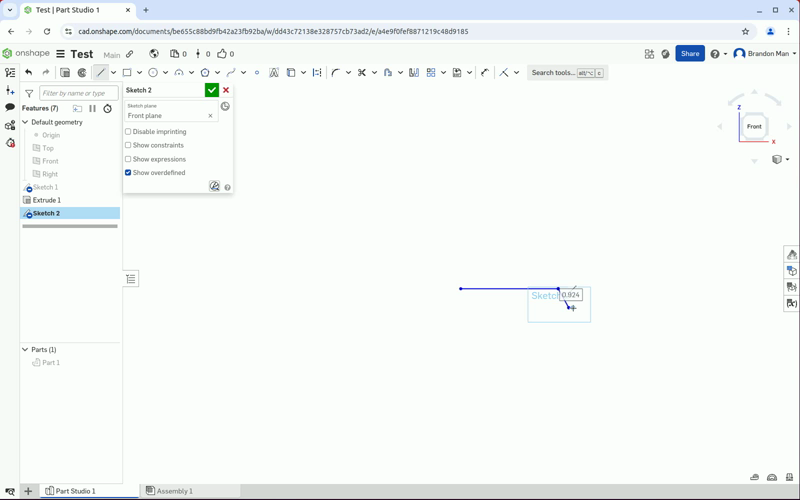
mouse_move(589, 307)
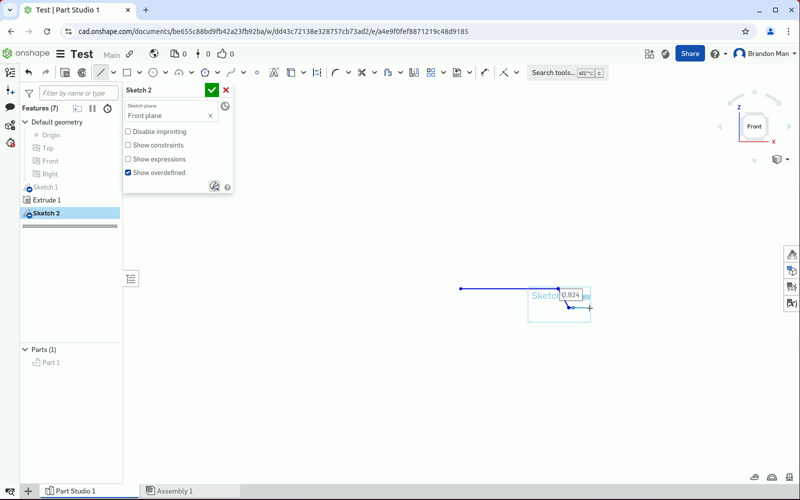
mouse_move(563, 282)
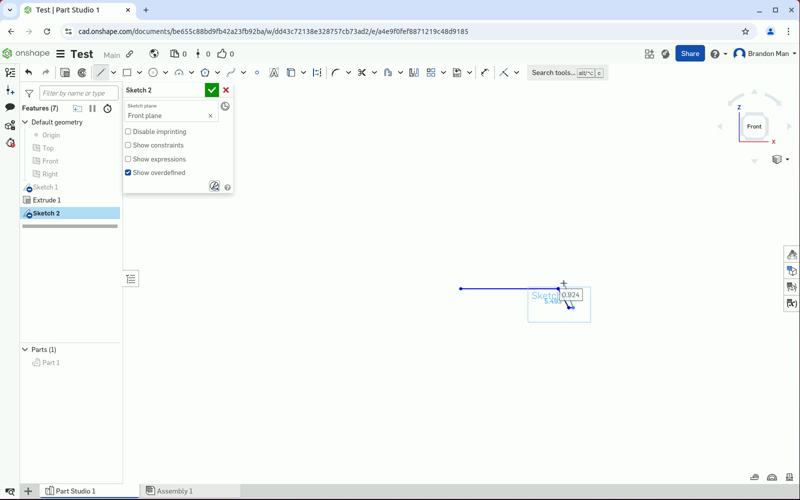
click(563, 282)
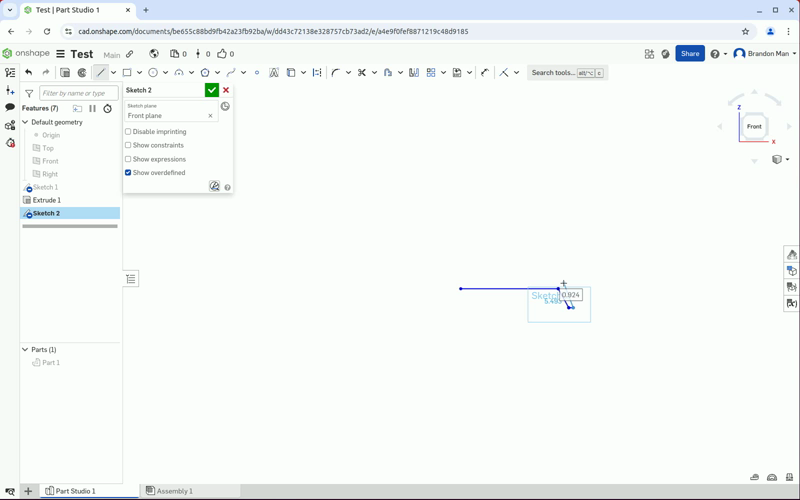
key_up(shift)
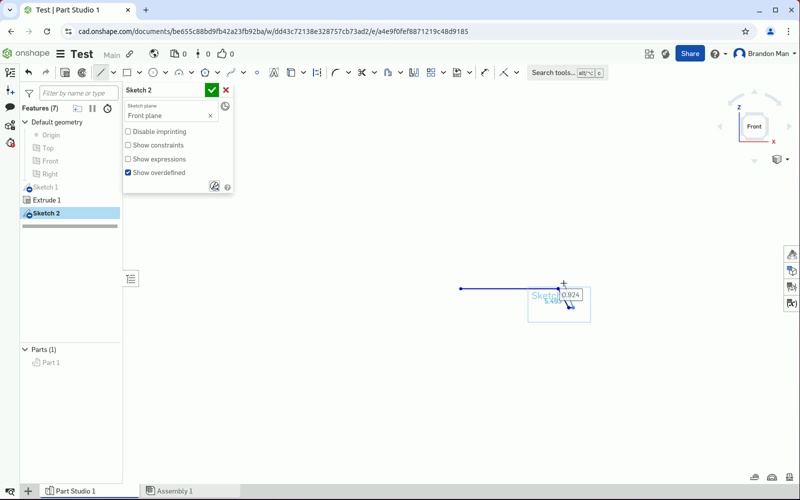
key_down(shift)
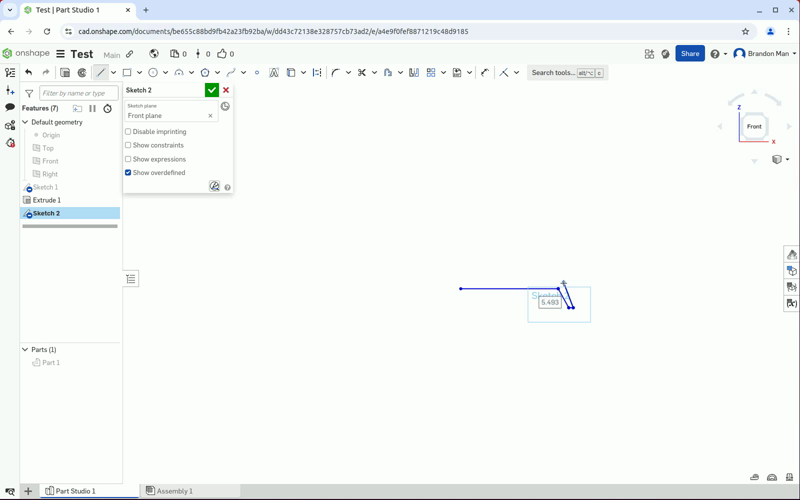
mouse_move(460, 282)
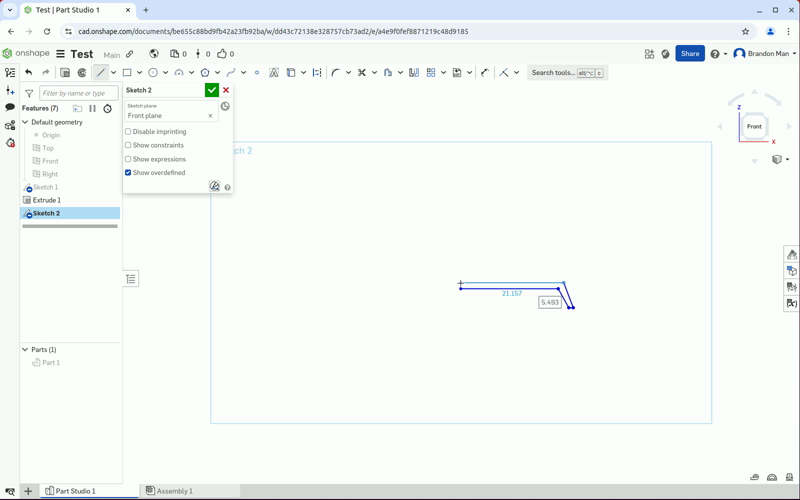
click(460, 282)
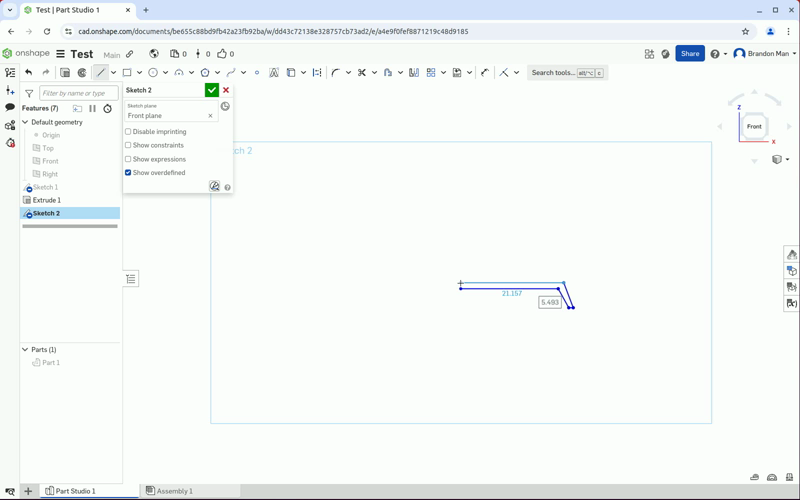
key_up(shift)
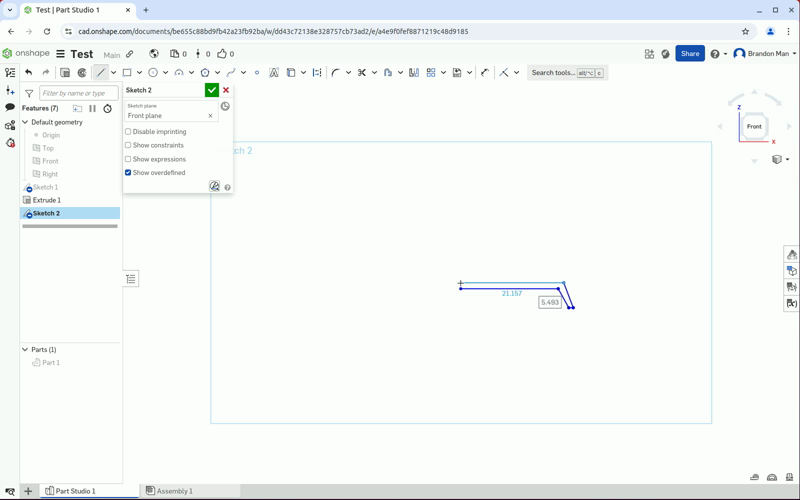
mouse_move(490, 282)
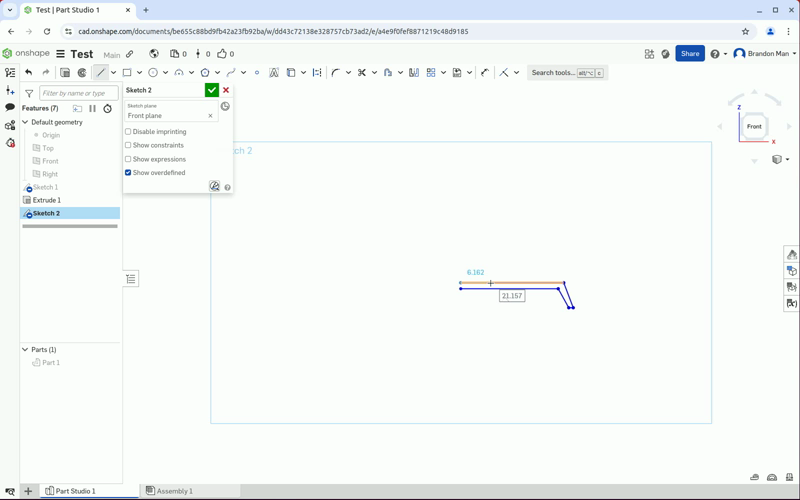
key_down(shift)
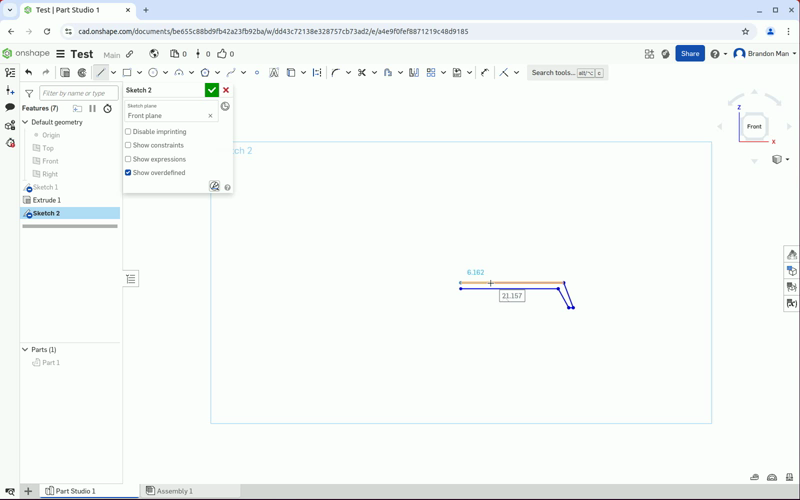
mouse_move(460, 288)
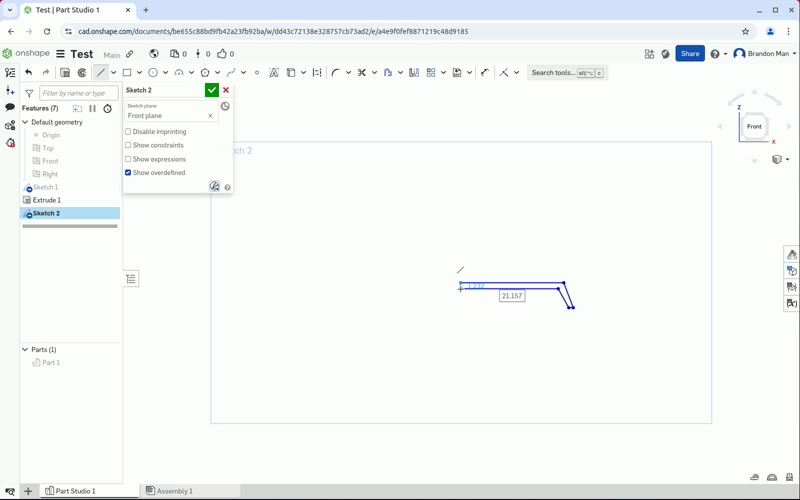
scroll(6)
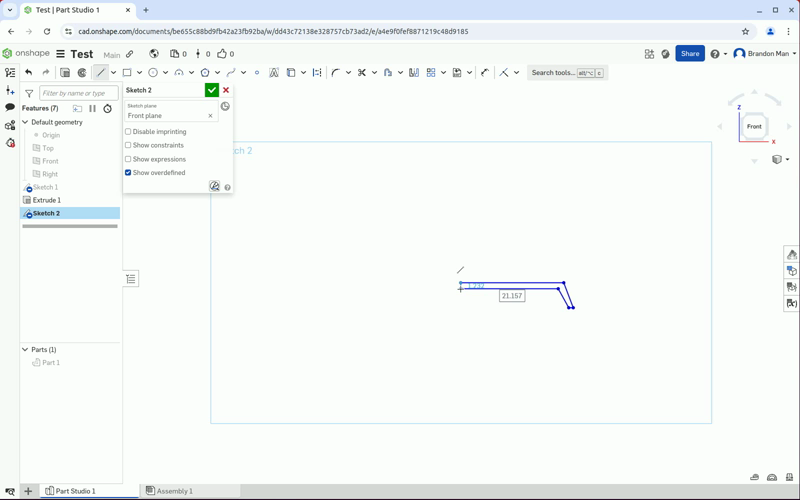
scroll(6)
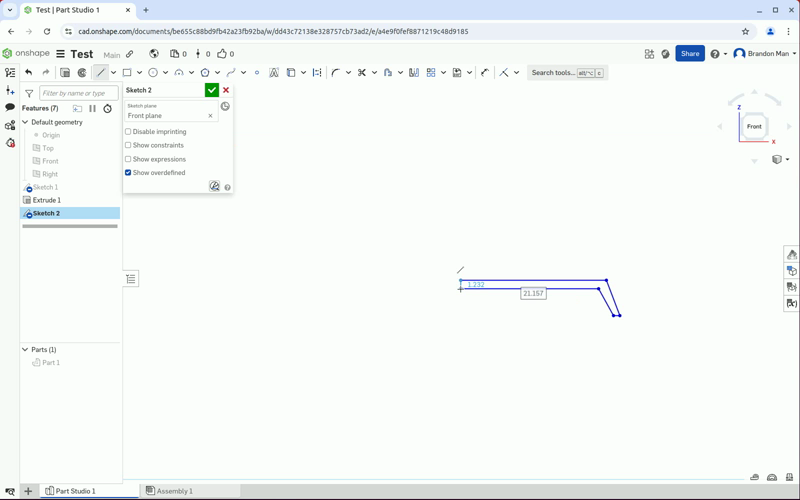
scroll(6)
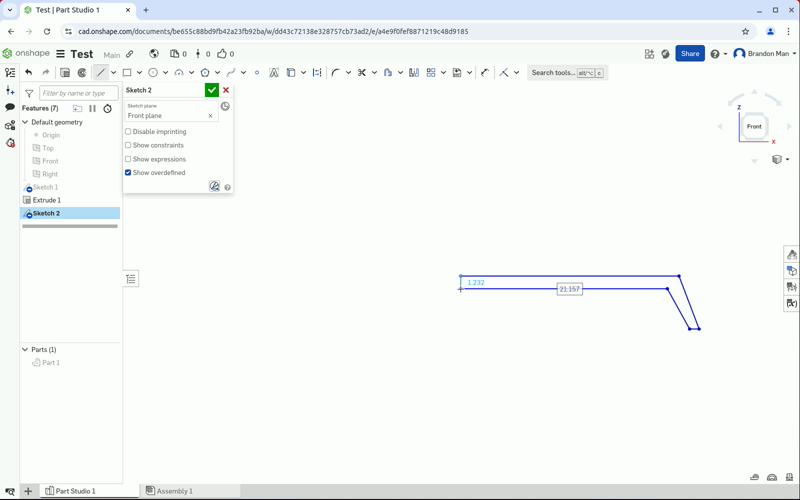
scroll(6)
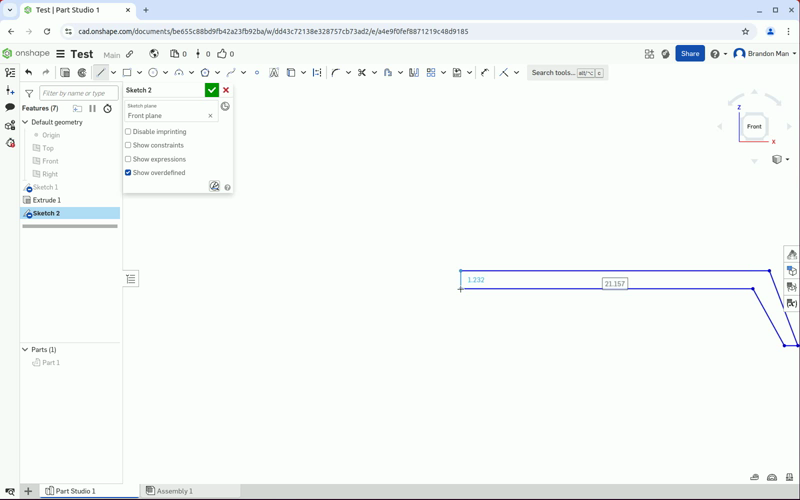
scroll(6)
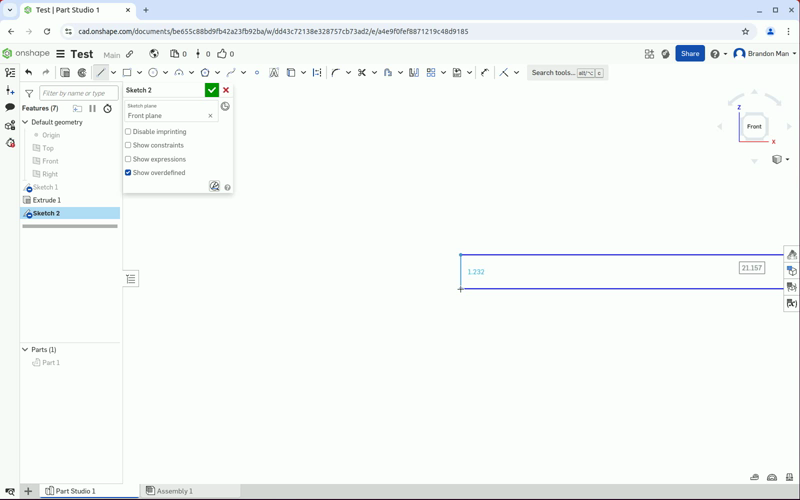
scroll(6)
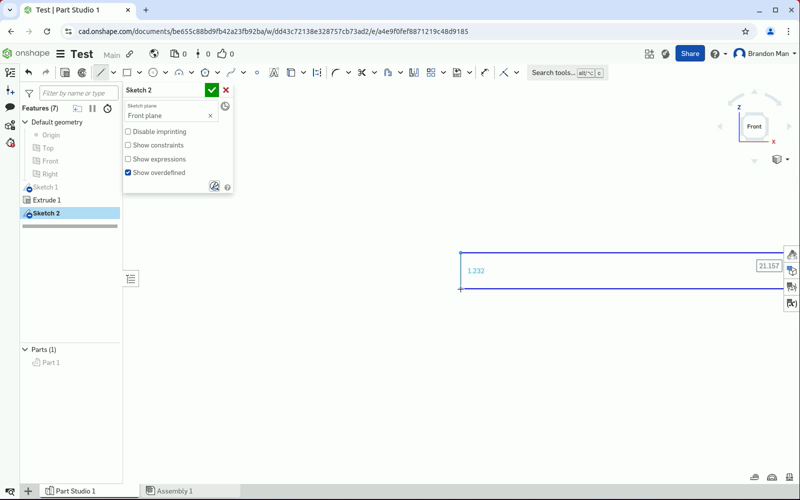
scroll(6)
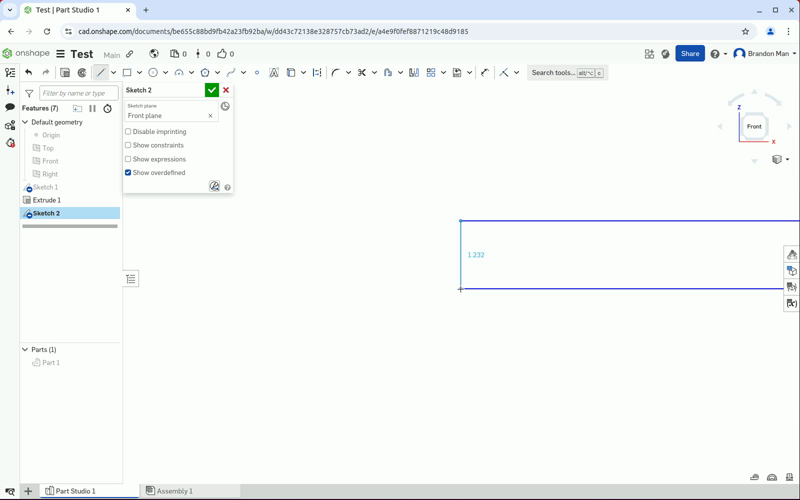
key_up(shift)
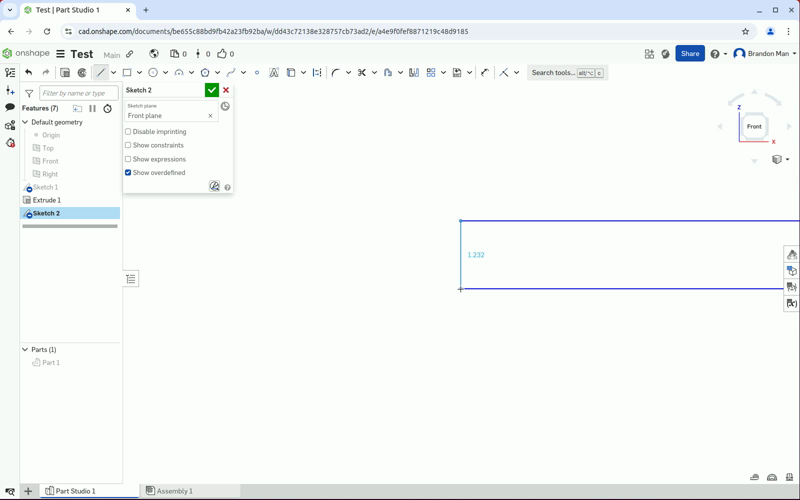
click(460, 288)
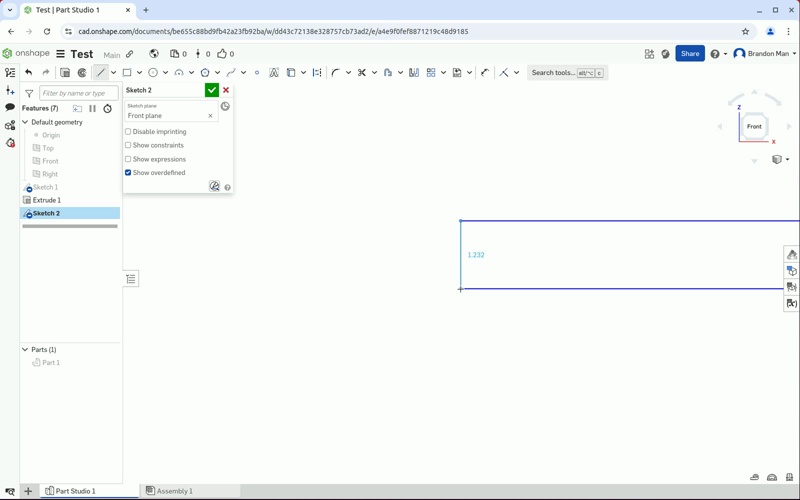
scroll(-6)
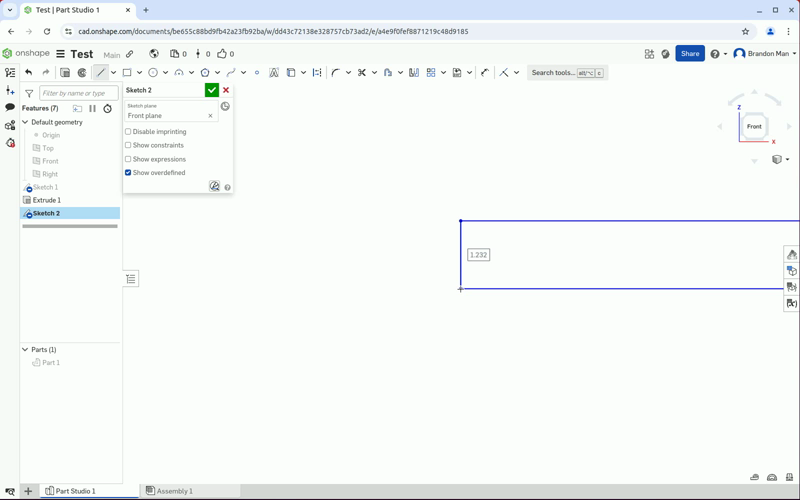
scroll(-6)
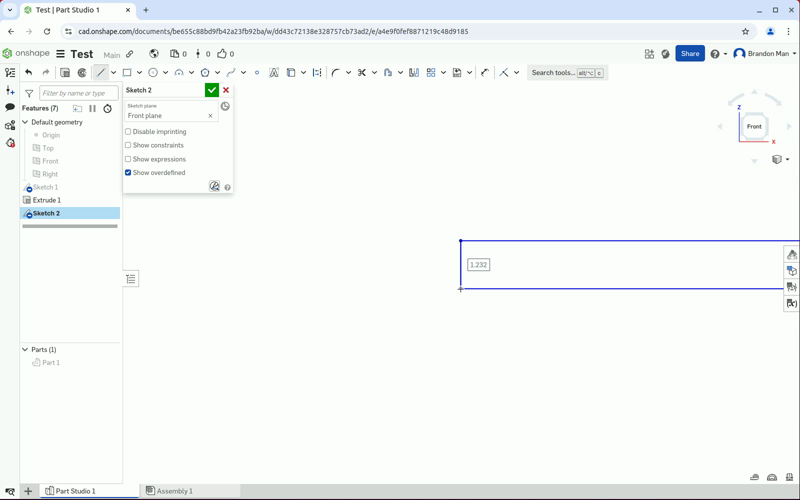
scroll(-6)
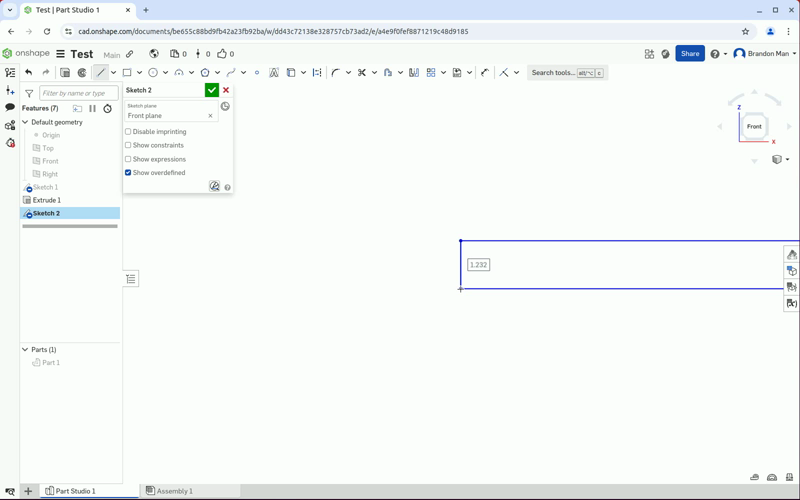
scroll(-6)
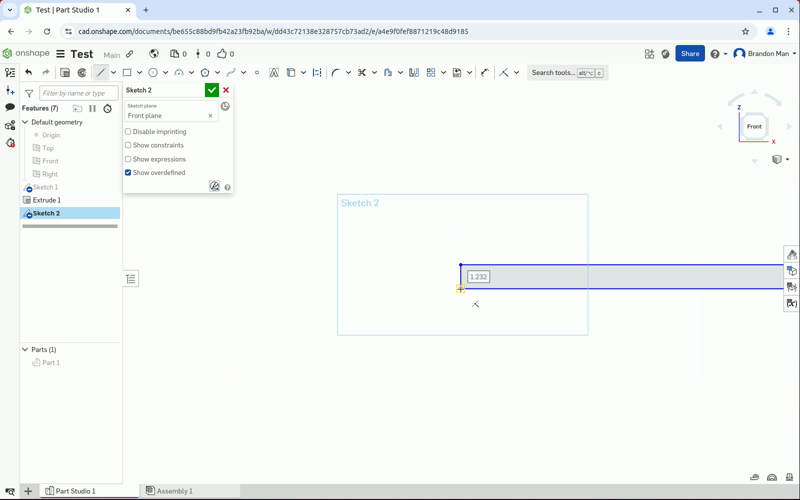
scroll(-6)
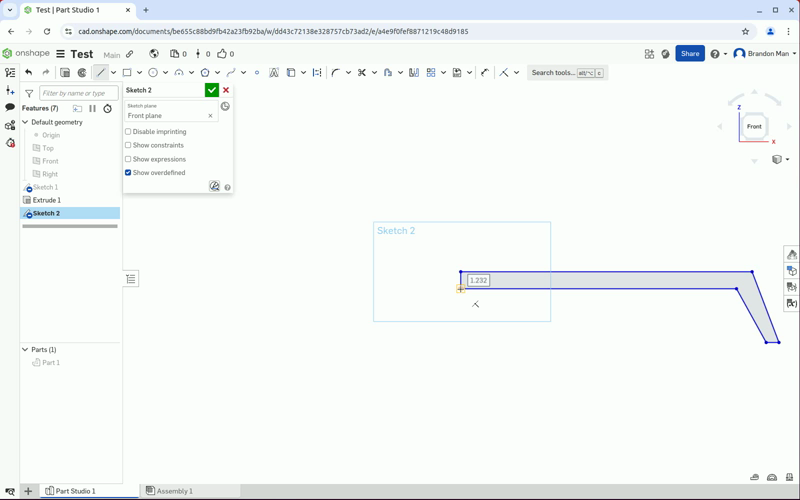
scroll(-6)
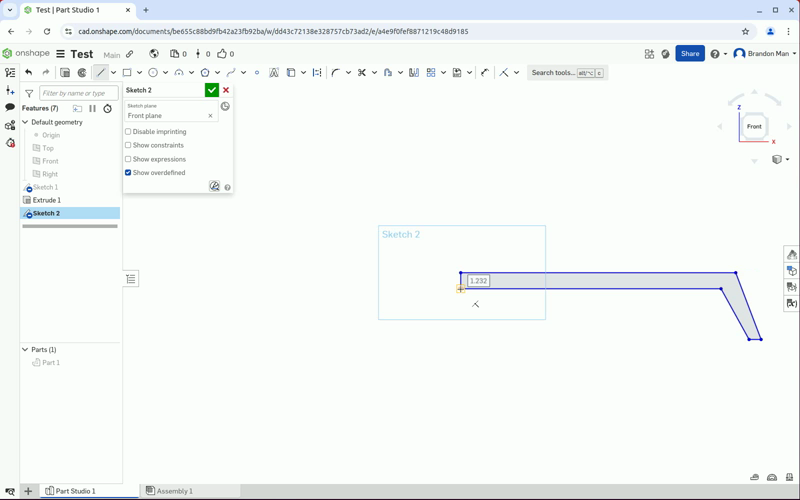
scroll(-6)
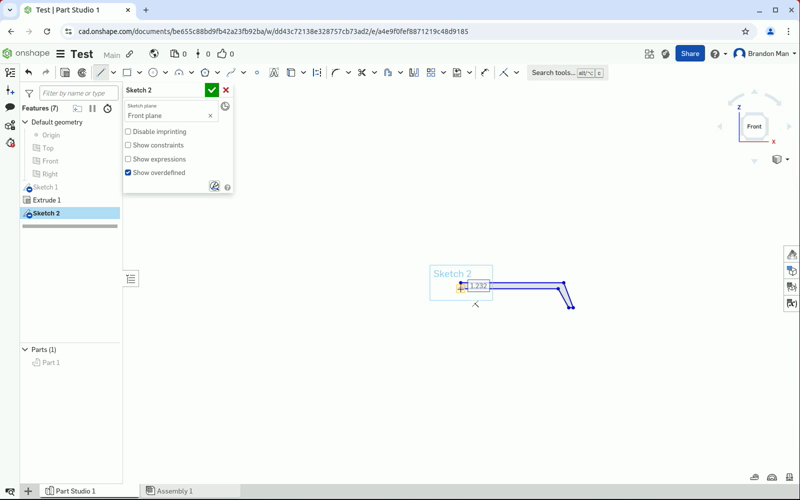
key(esc)
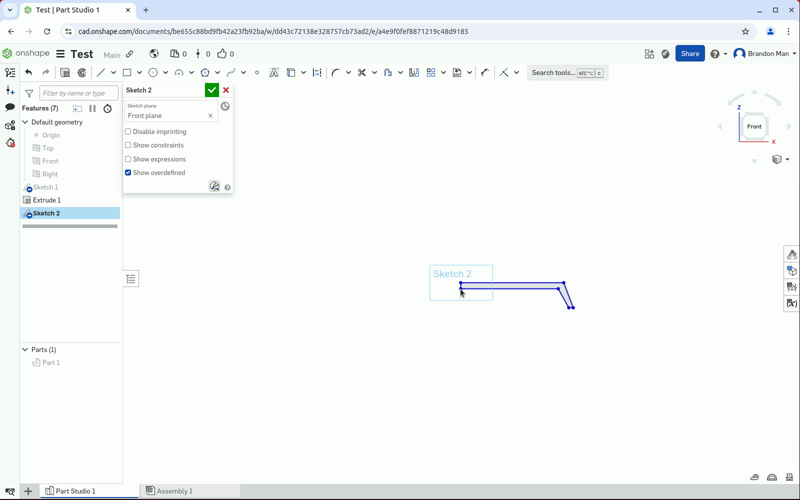
mouse_move(509, 283)
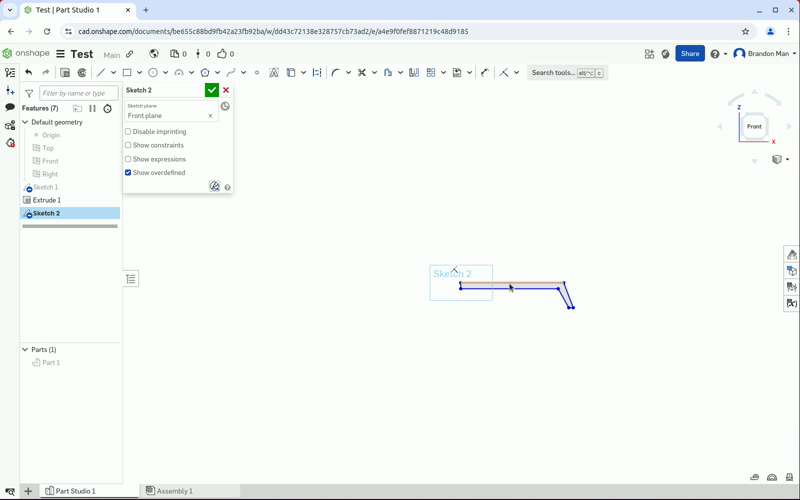
scroll(6)
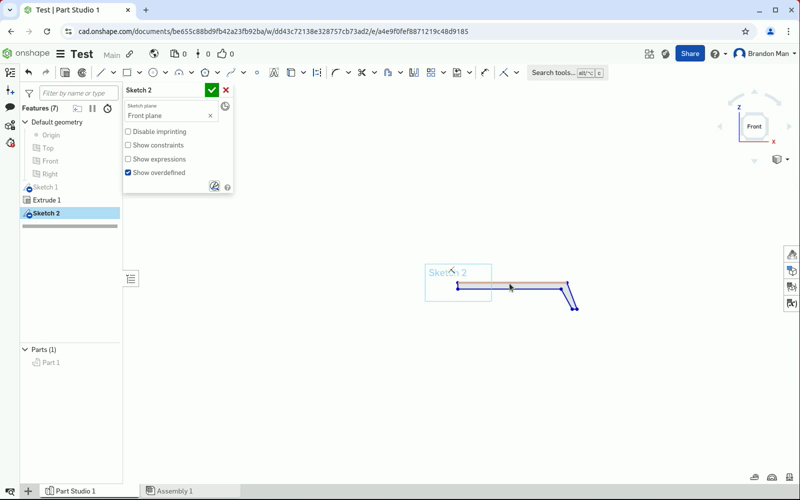
scroll(6)
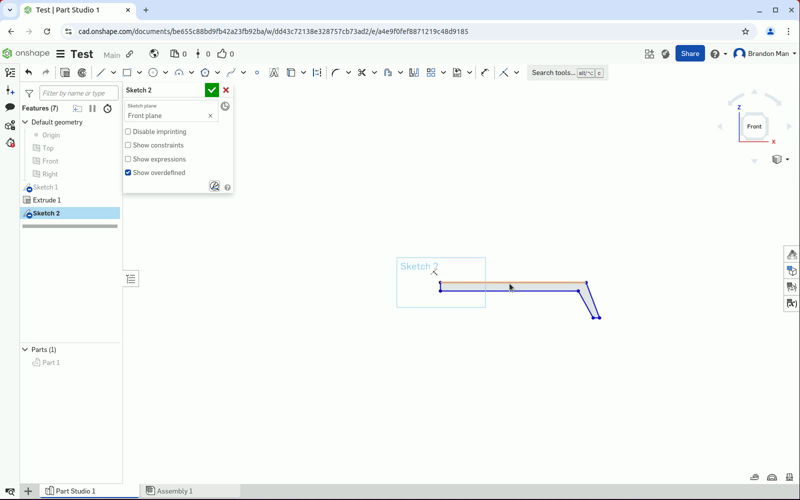
scroll(6)
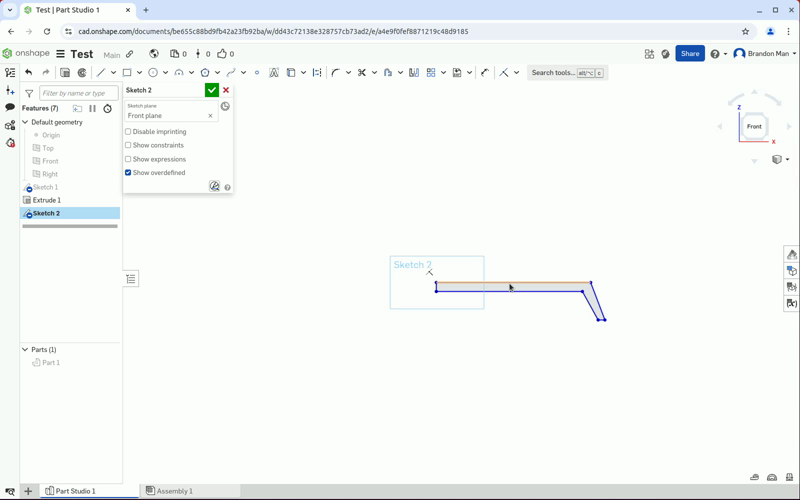
scroll(6)
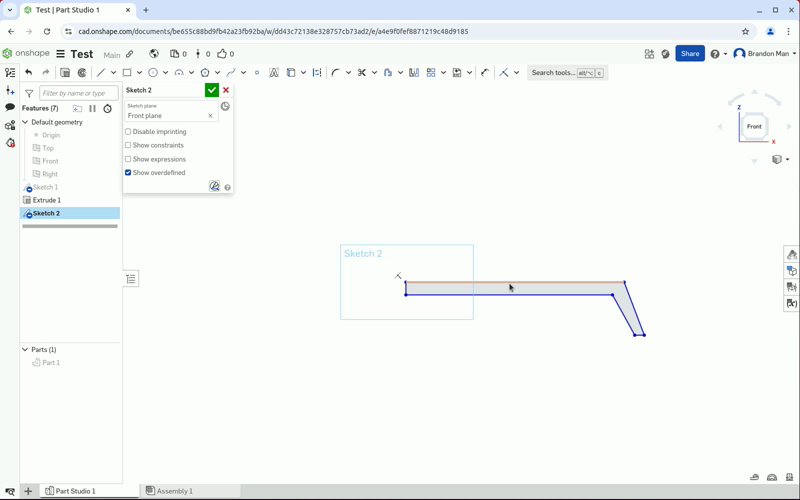
scroll(6)
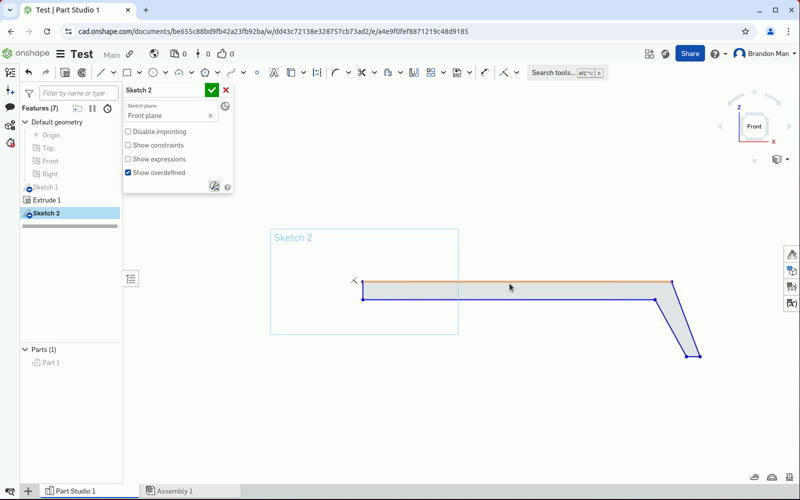
scroll(6)
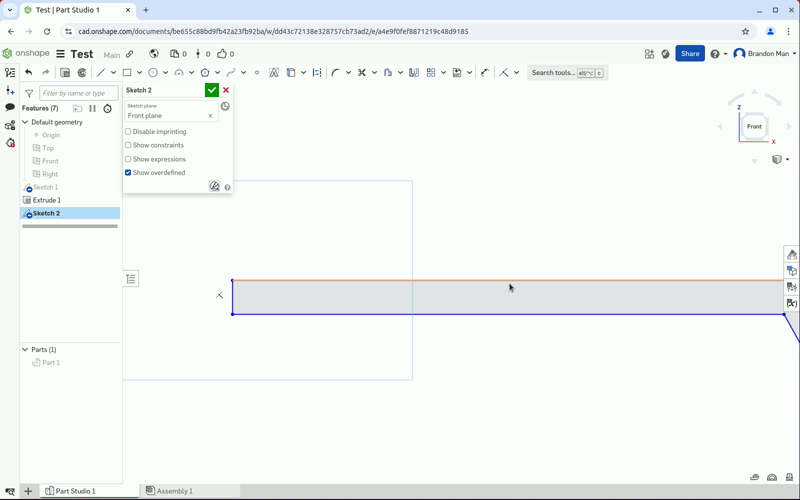
scroll(6)
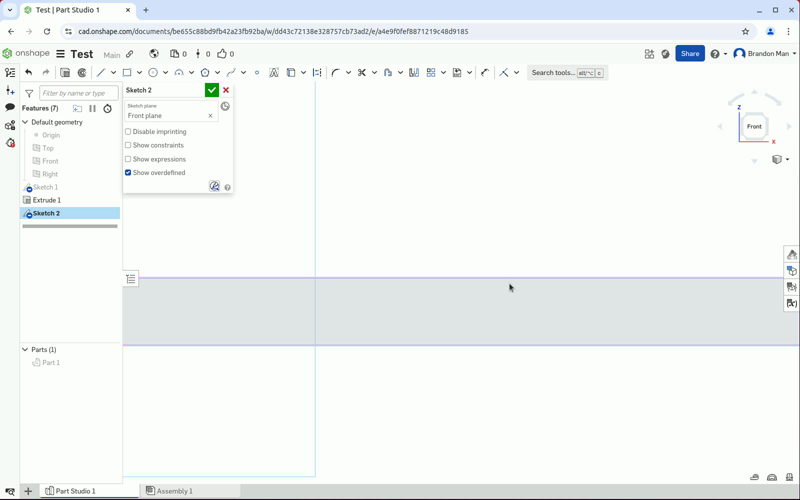
click(509, 283)
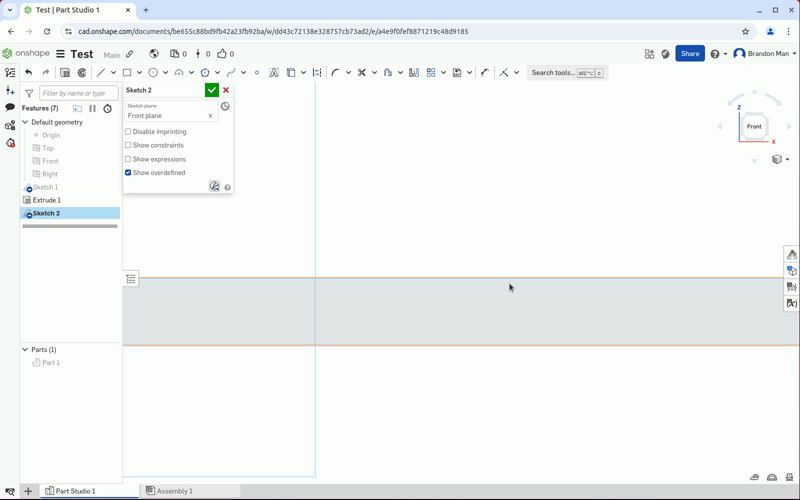
scroll(-6)
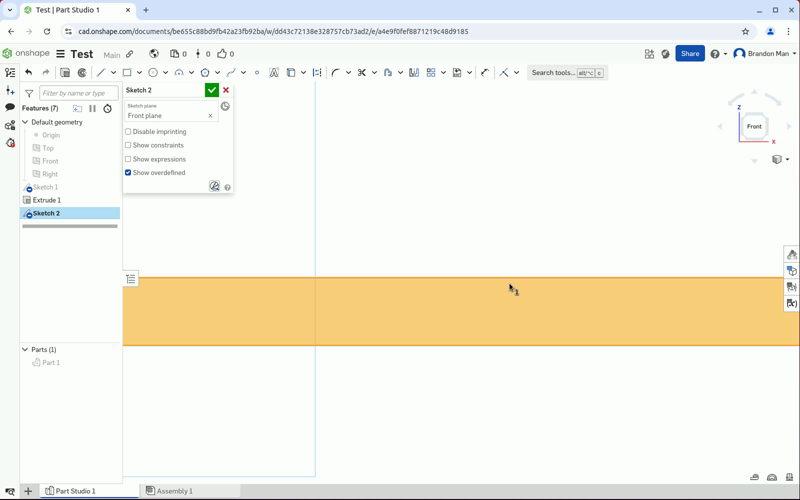
scroll(-6)
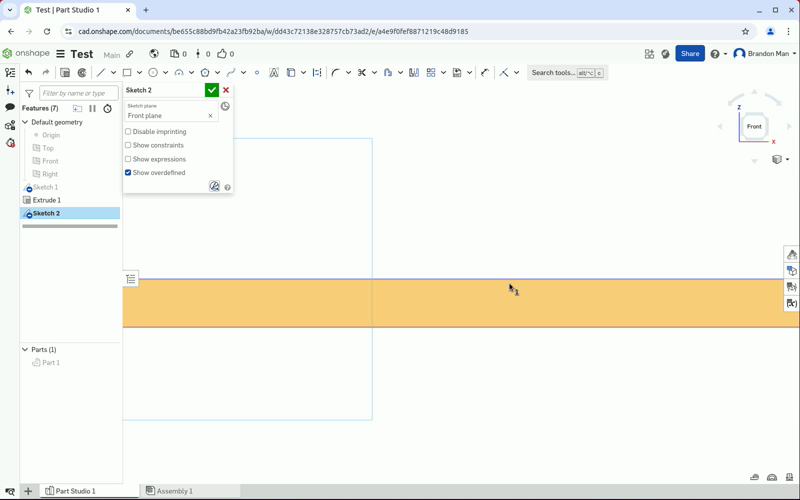
scroll(-6)
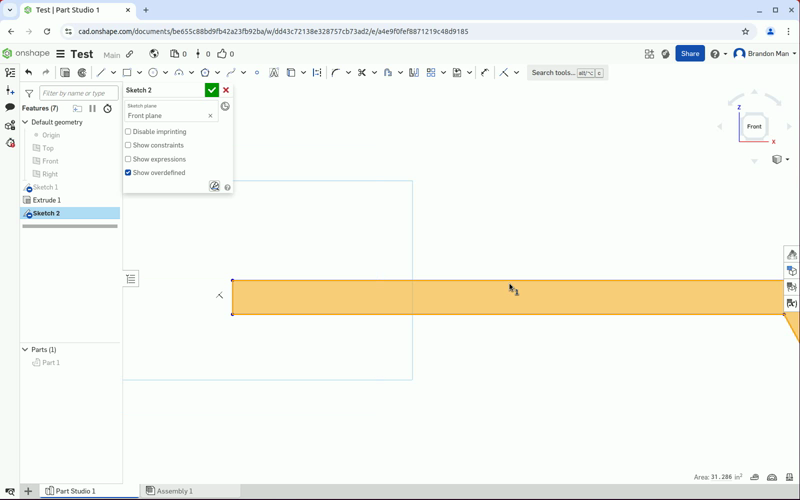
scroll(-6)
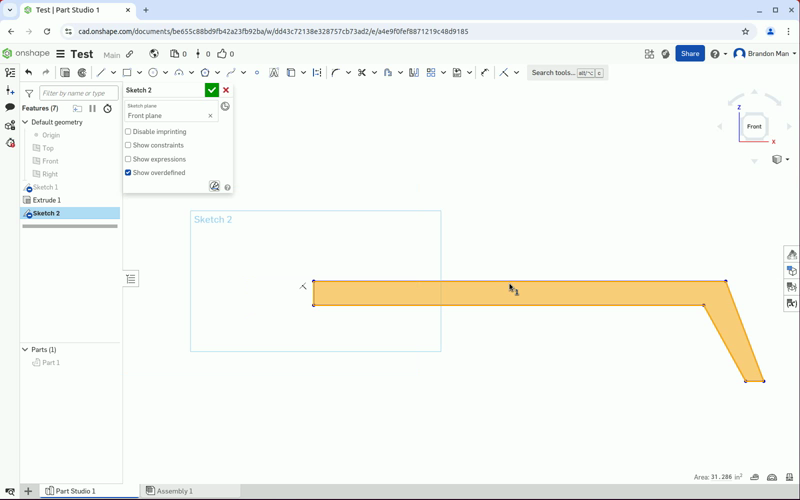
scroll(-6)
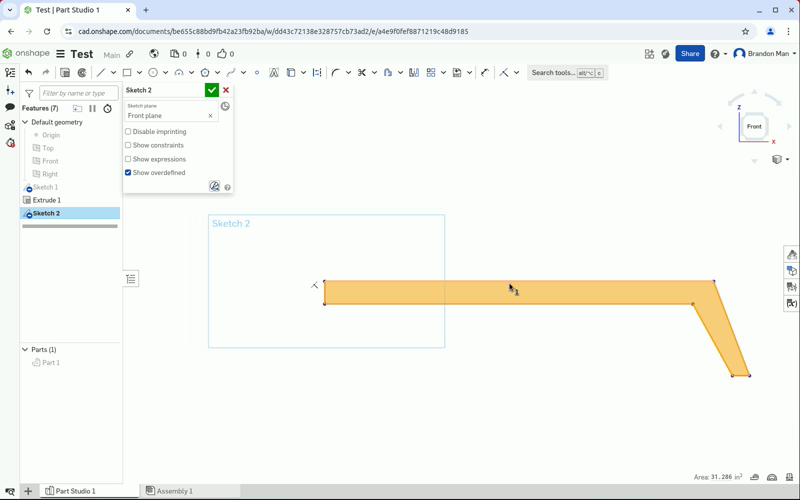
scroll(-6)
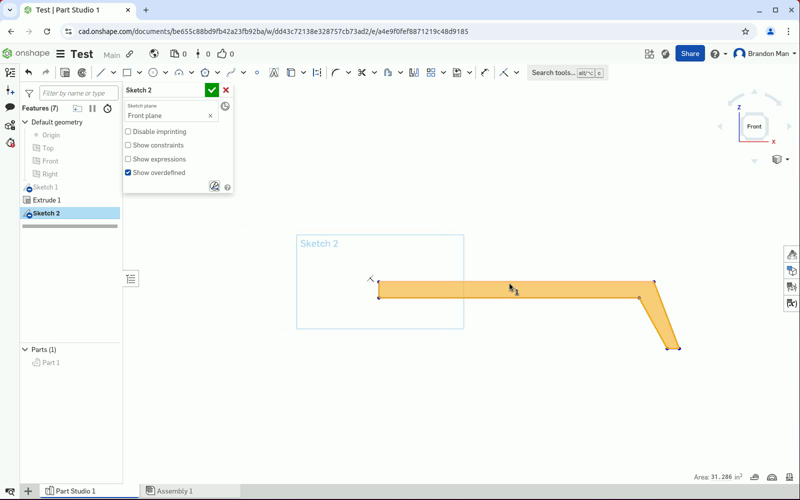
scroll(-6)
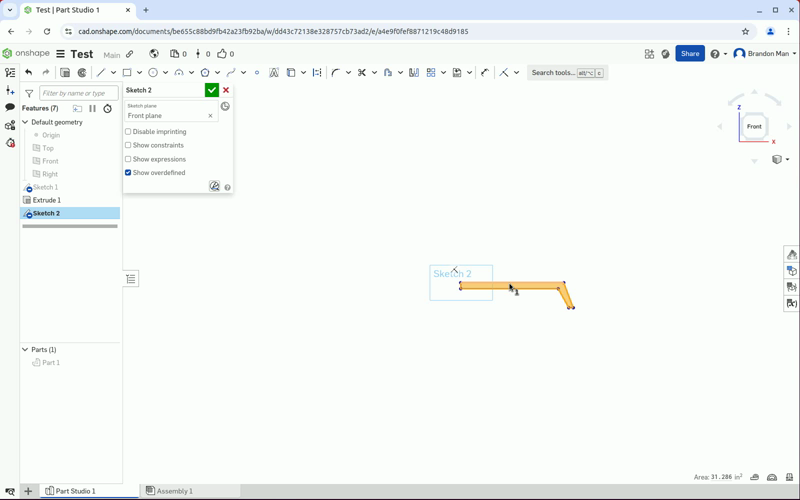
mouse_move(73, 352)
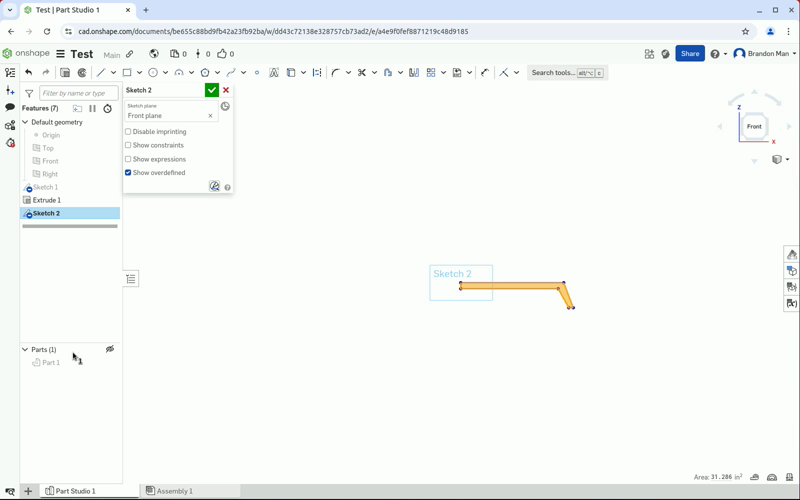
key(shift+y)
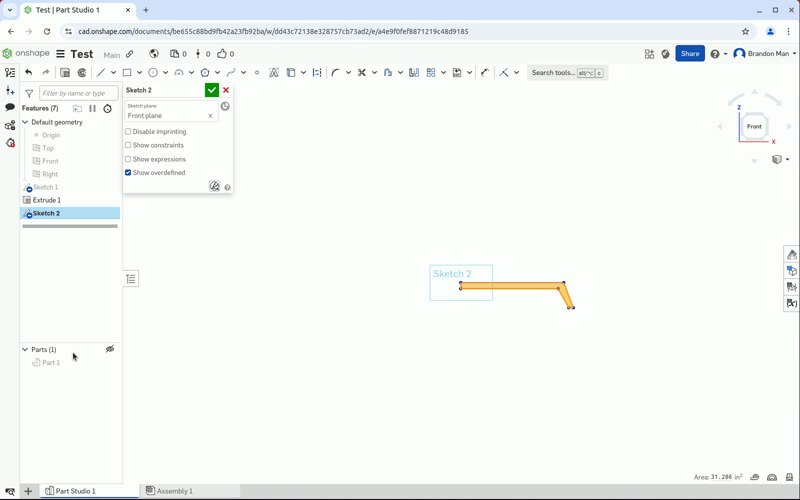
key(shift+e)
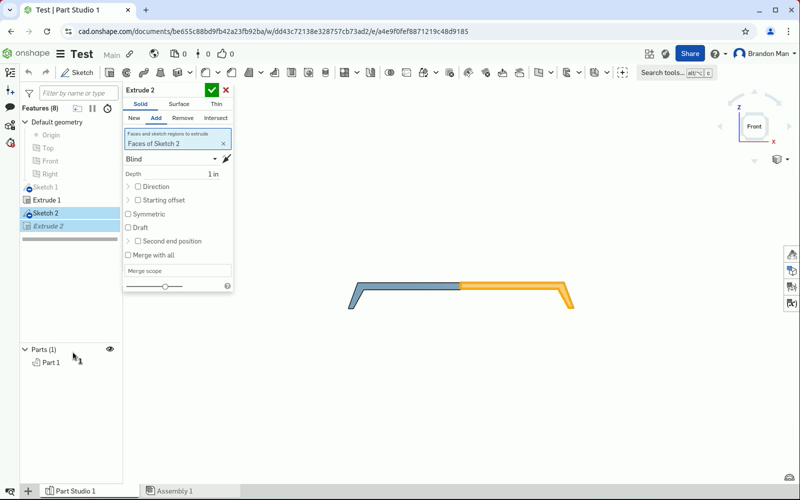
mouse_move(143, 106)
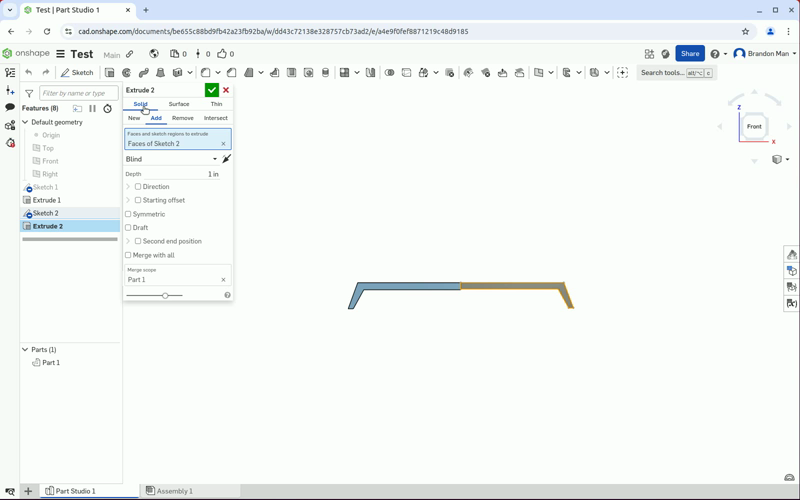
click(143, 106)
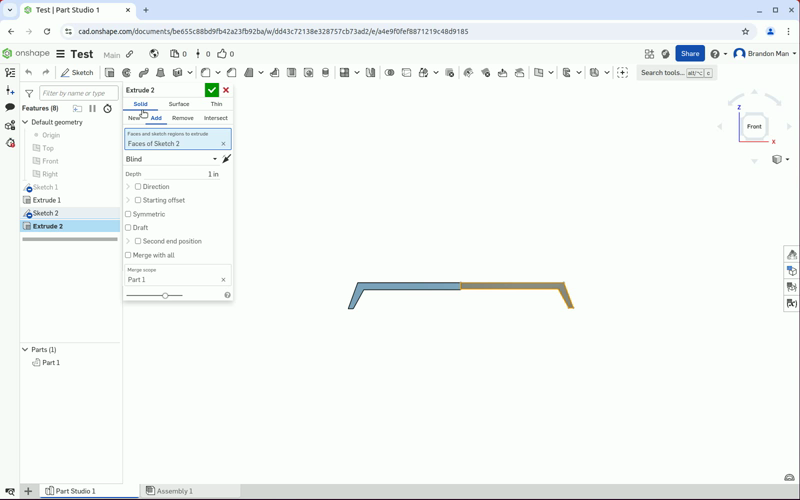
mouse_move(137, 120)
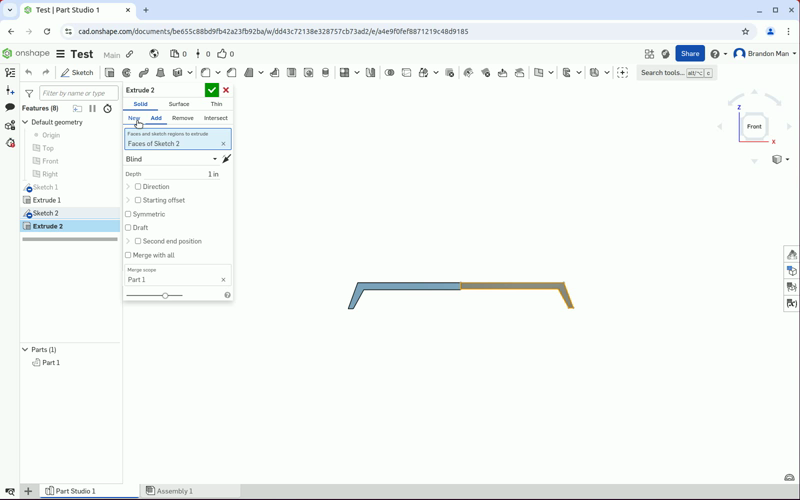
click(137, 120)
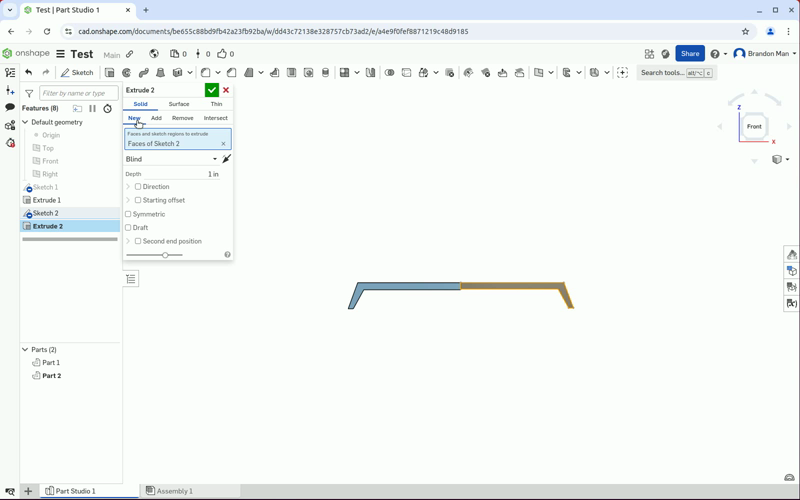
key(tab, 4)
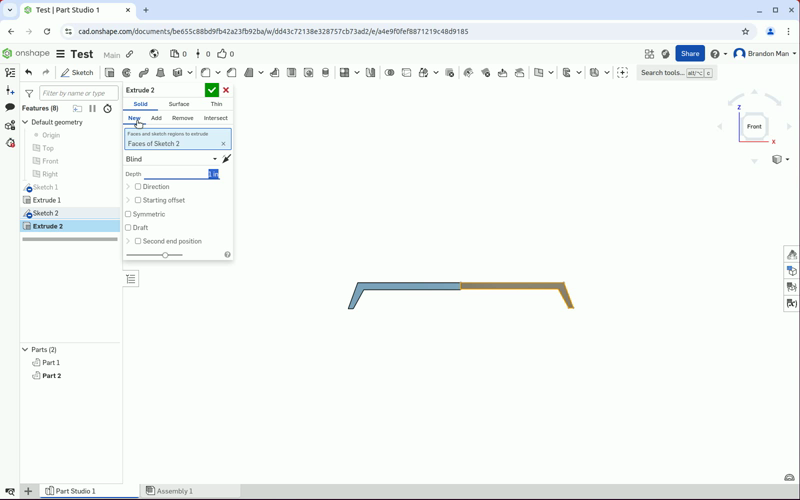
text(0.722)
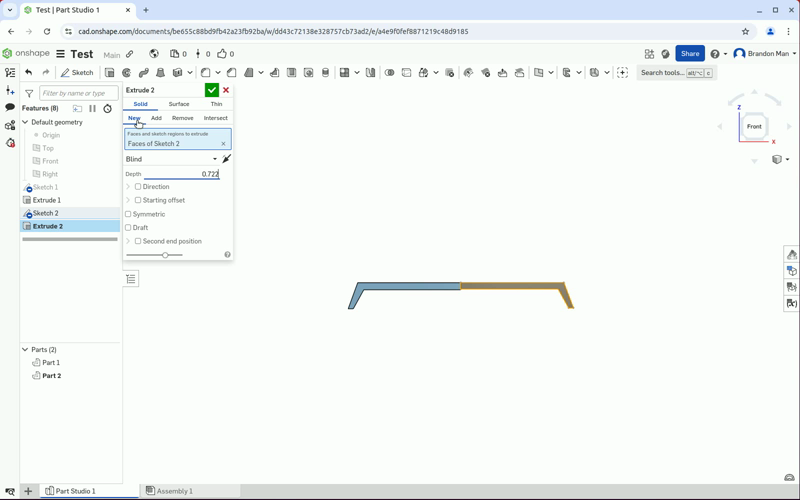
key(enter)
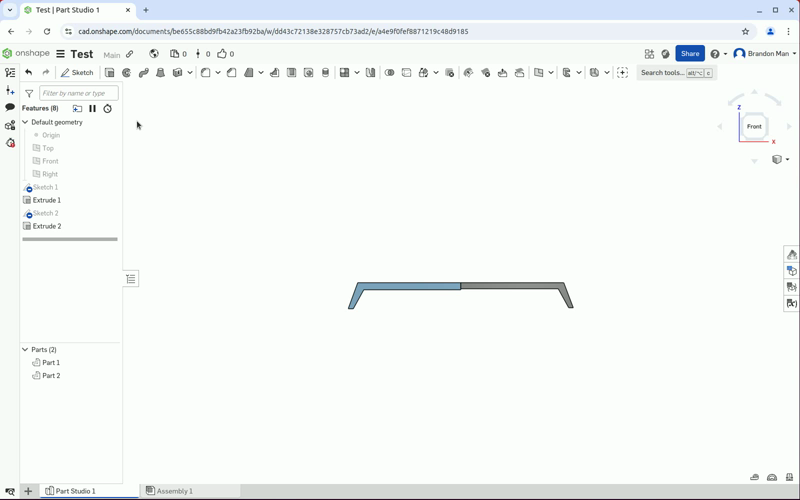
key(shift+h)
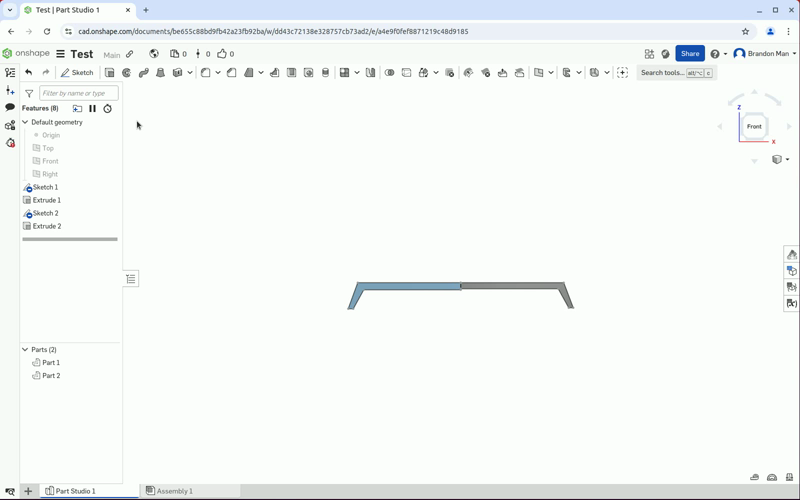
key(shift+h)
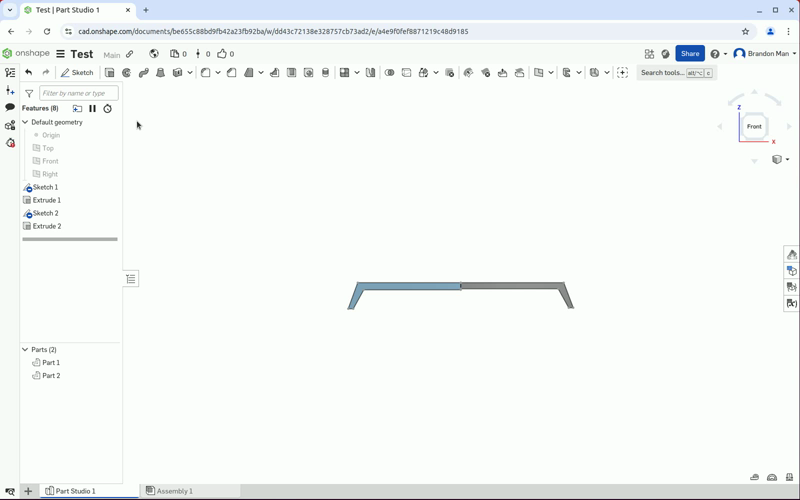
key(shift+7)
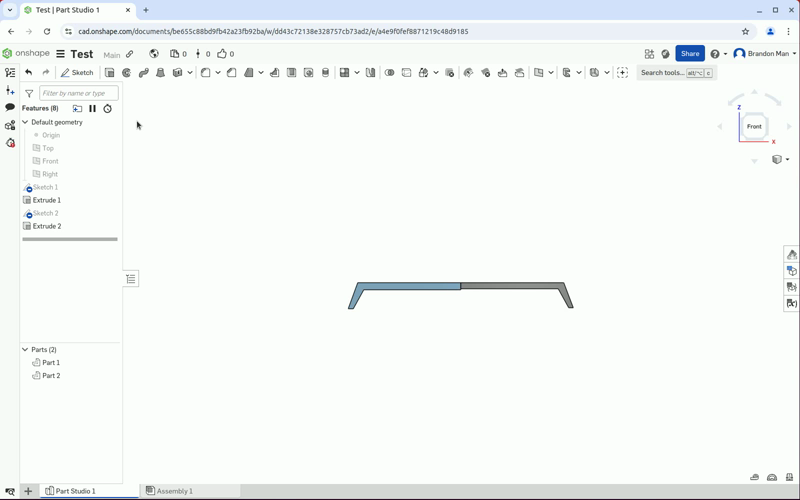
key(left, 2)
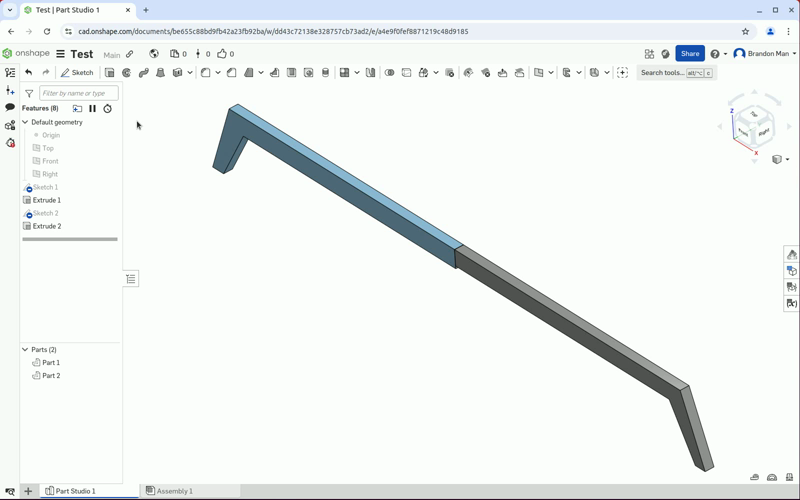
key(down, 2)
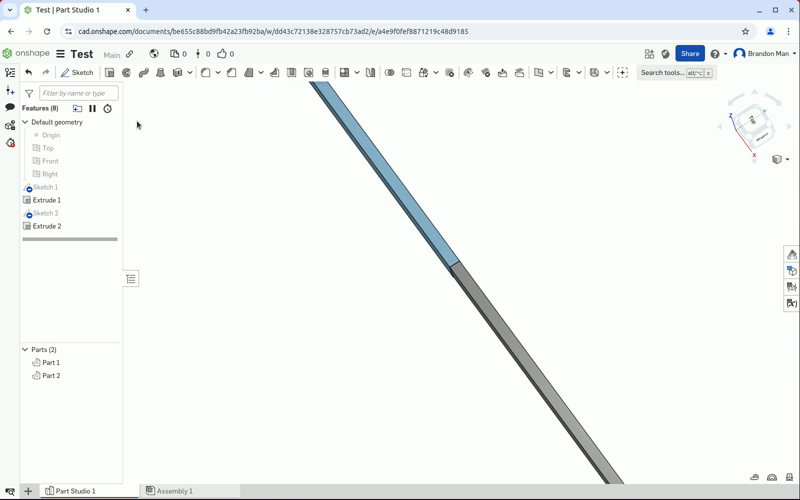
key(up, 2)
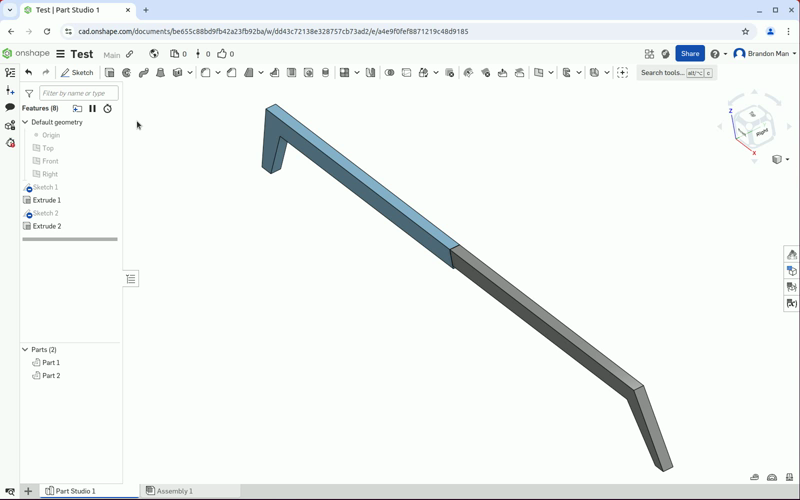
key(right, 2)
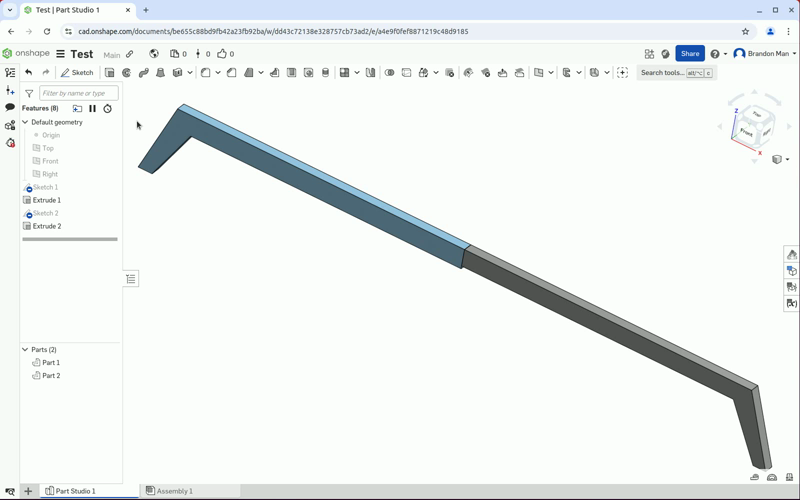
mouse_move(73, 189)
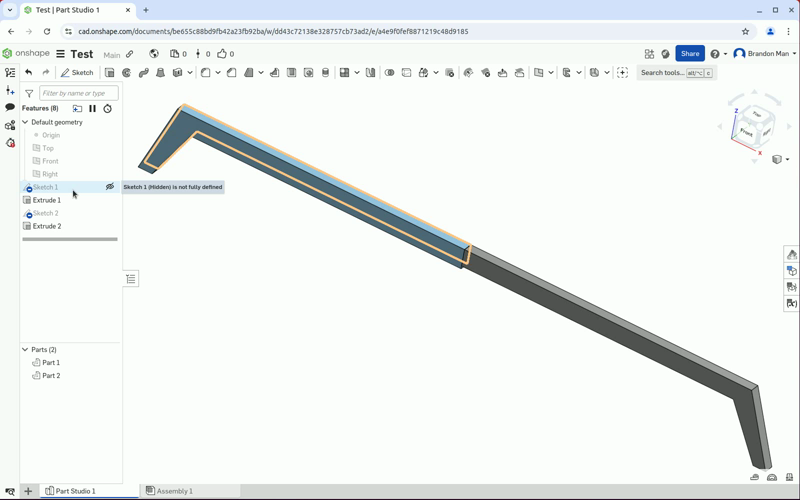
click(73, 189)